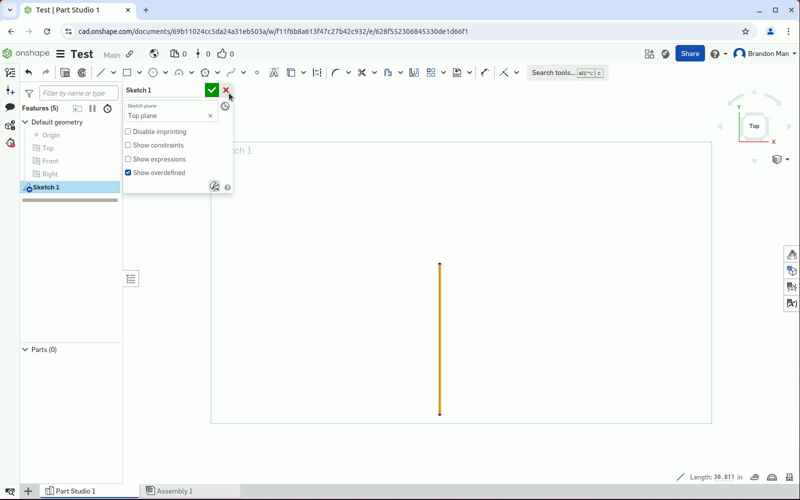
key(shift+h)
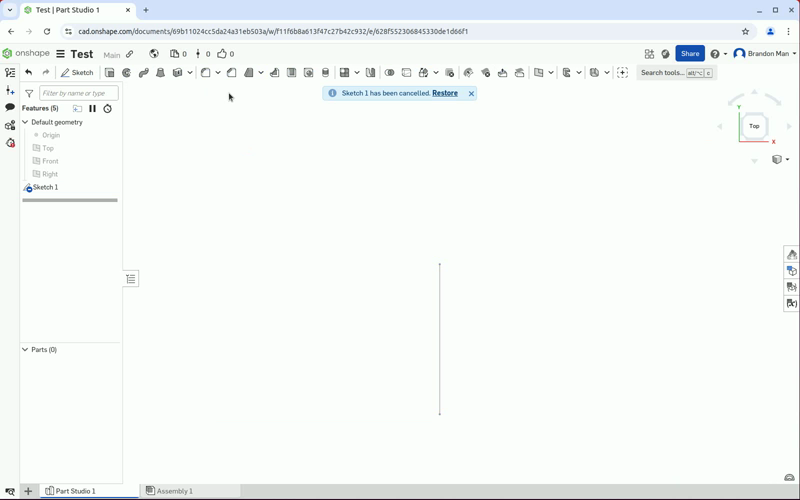
key(shift+s)
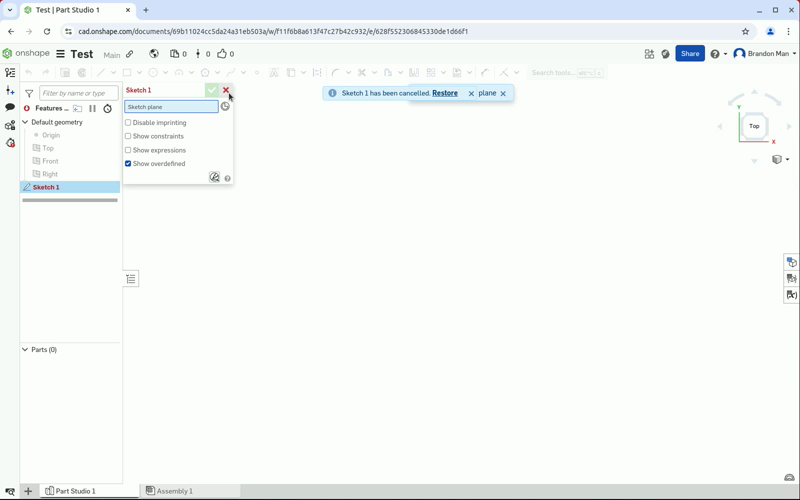
mouse_move(73, 150)
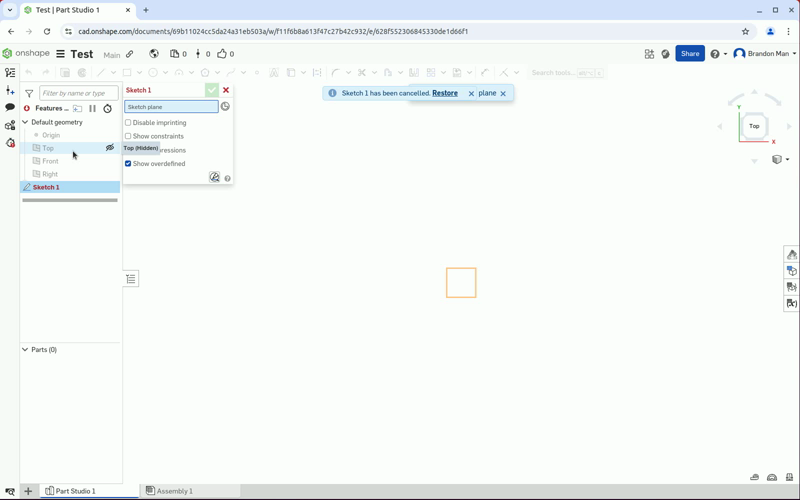
click(73, 150)
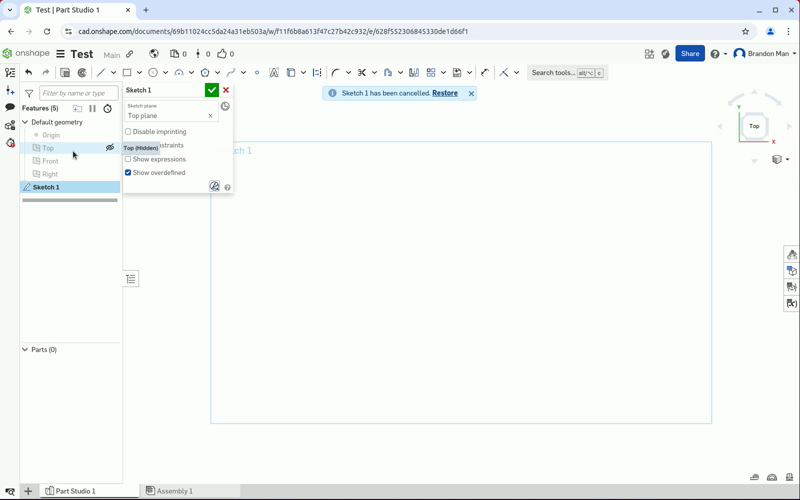
mouse_move(73, 352)
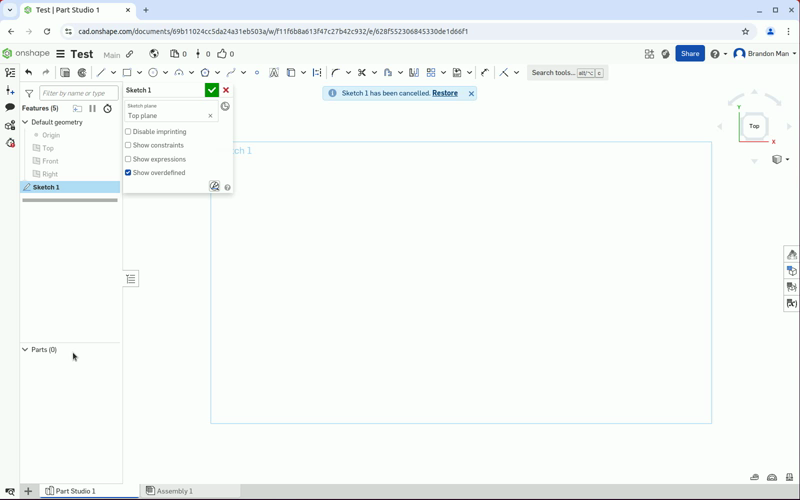
key(y)
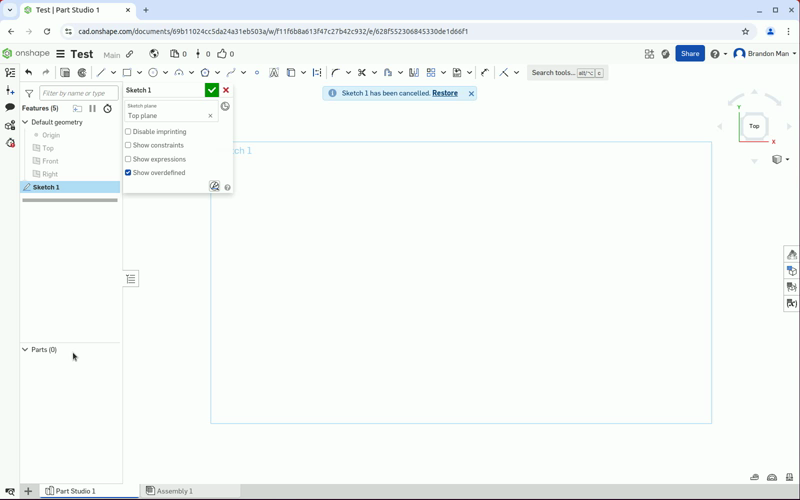
key(l)
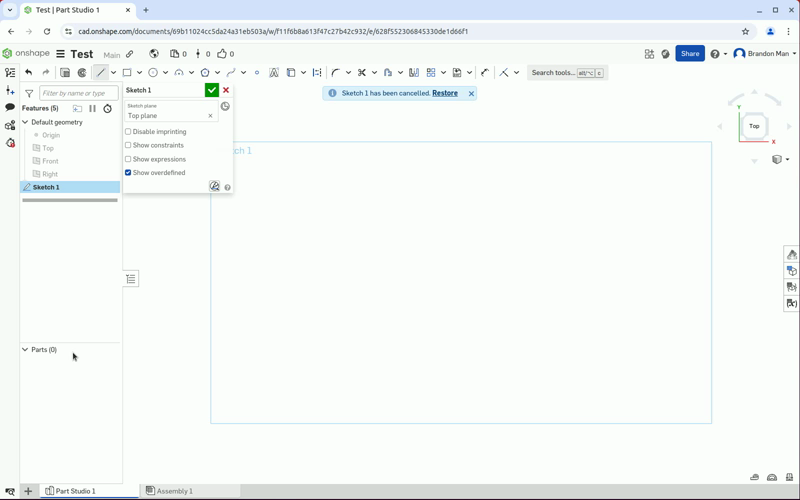
key_down(shift)
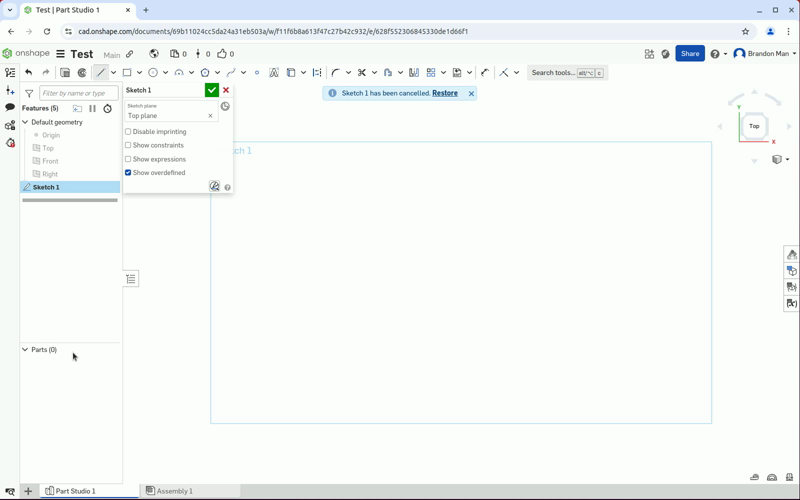
mouse_move(406, 388)
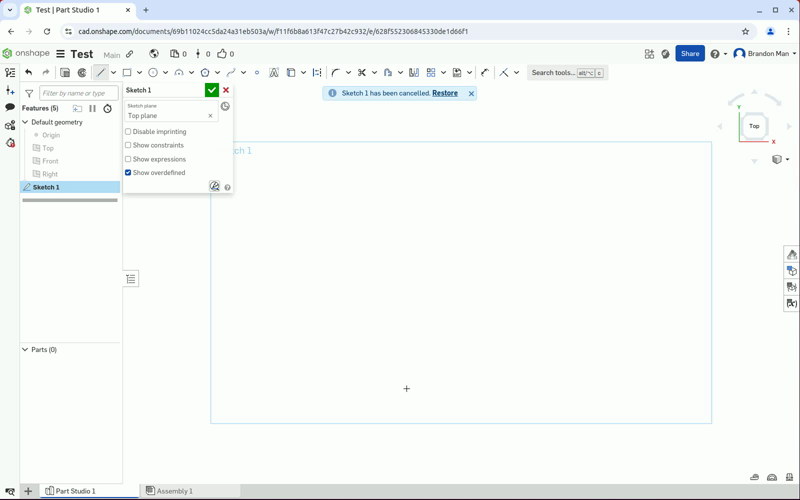
click(406, 388)
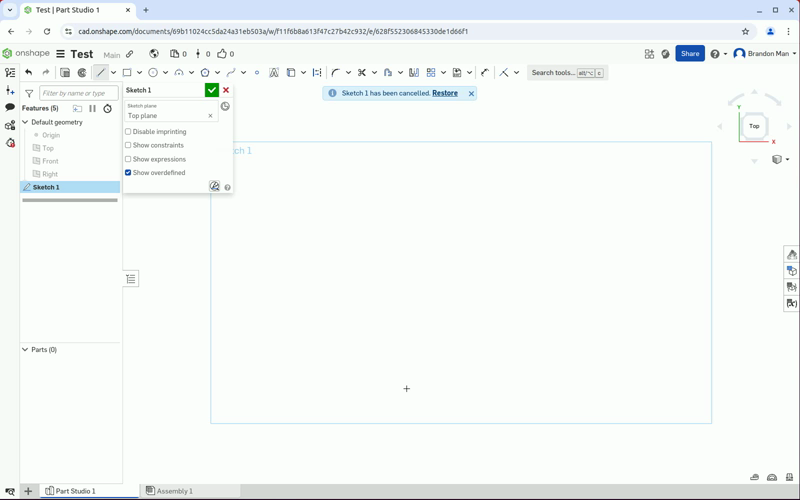
key_up(shift)
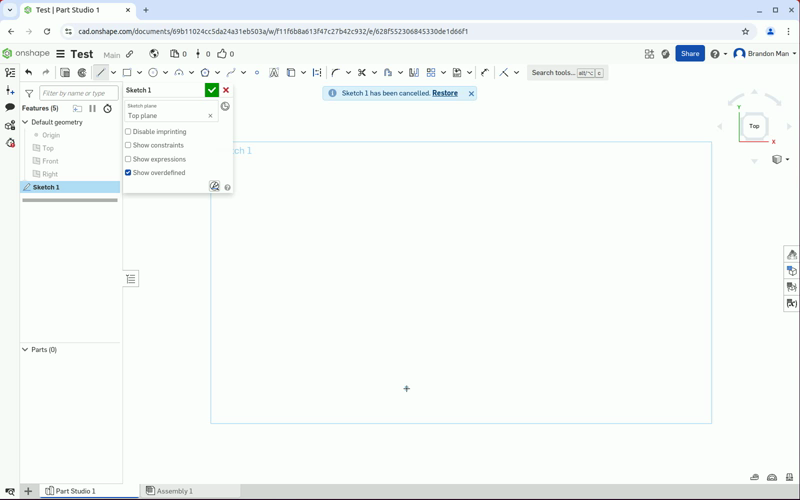
key_down(shift)
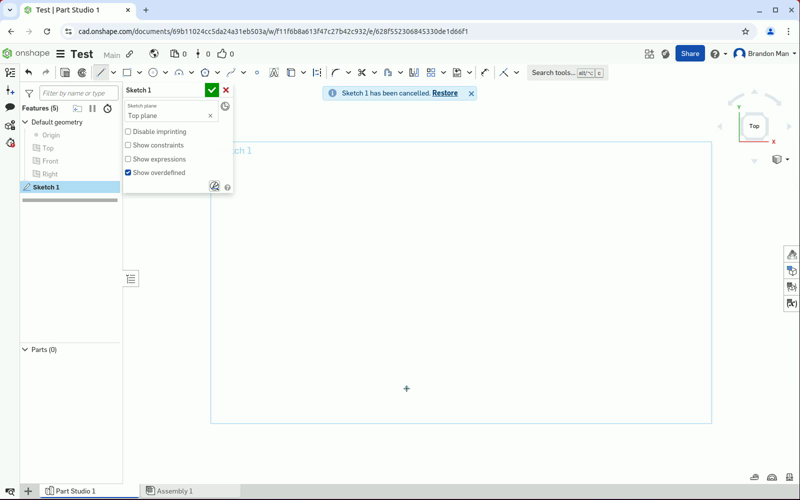
mouse_move(436, 388)
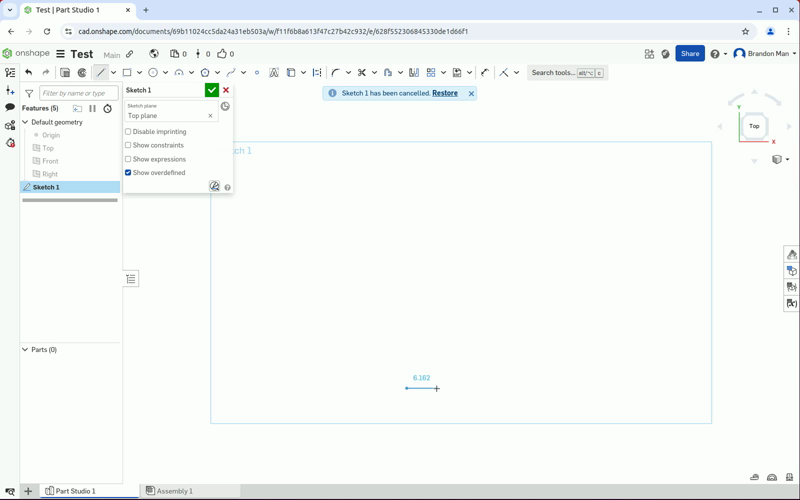
mouse_move(433, 388)
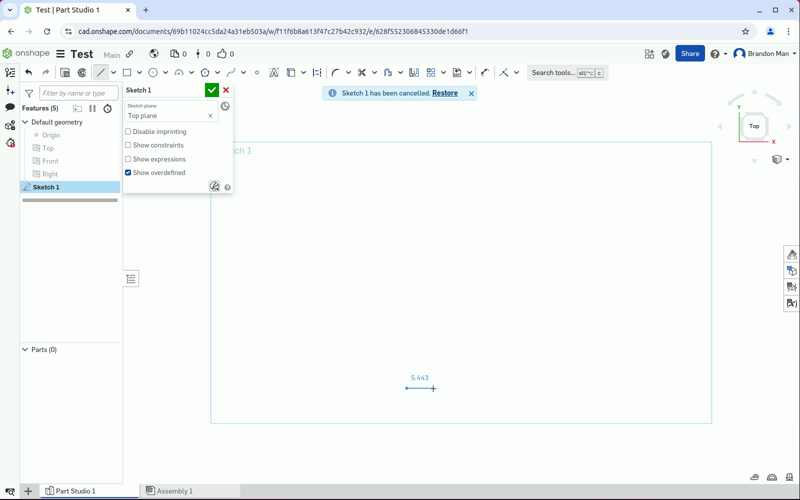
click(433, 388)
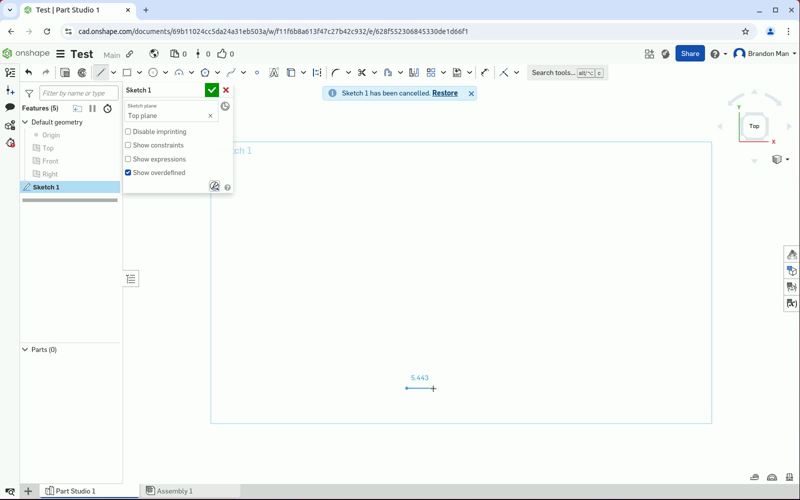
key_up(shift)
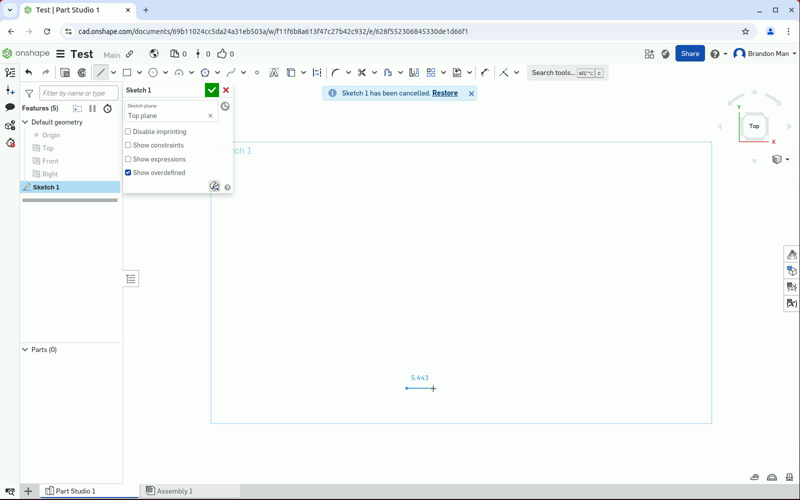
key_down(shift)
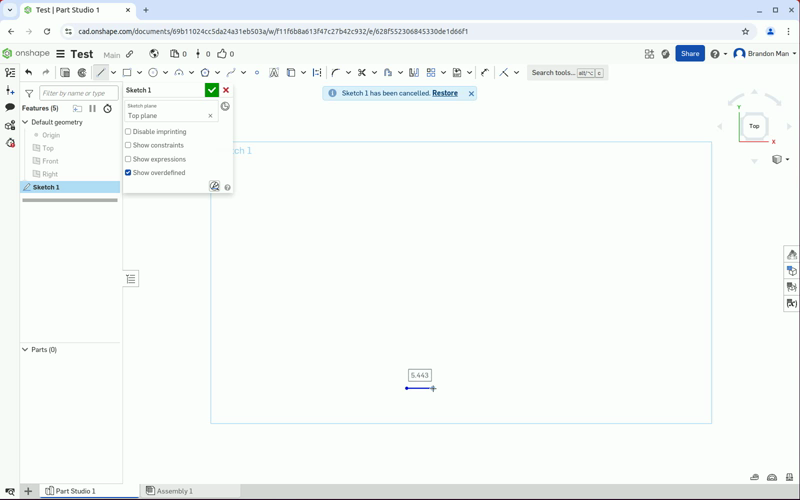
mouse_move(463, 388)
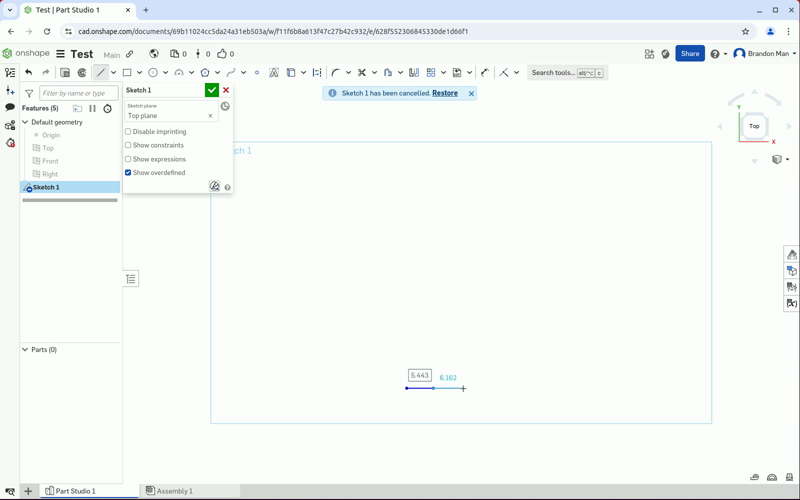
mouse_move(433, 350)
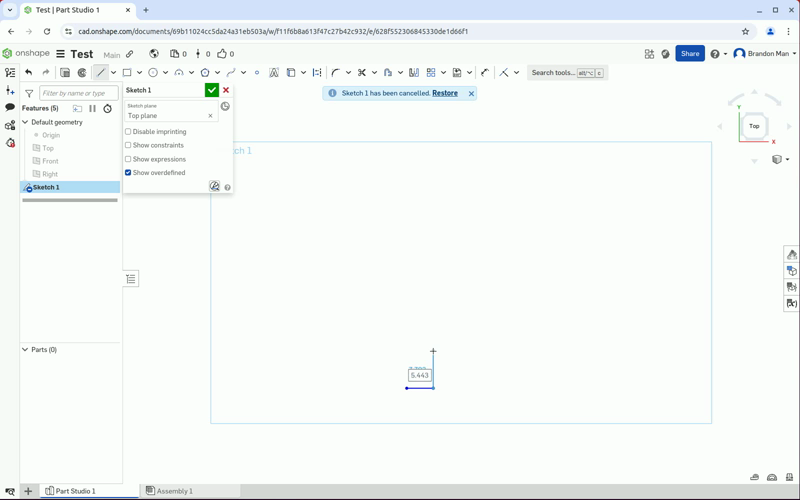
click(433, 350)
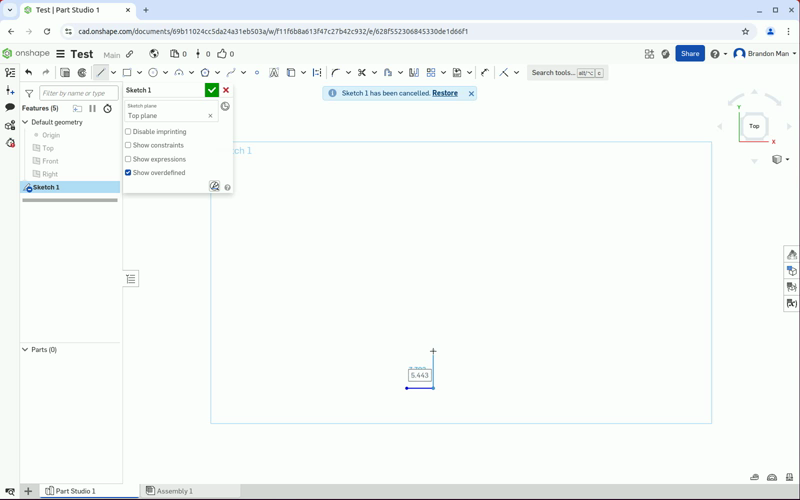
key_up(shift)
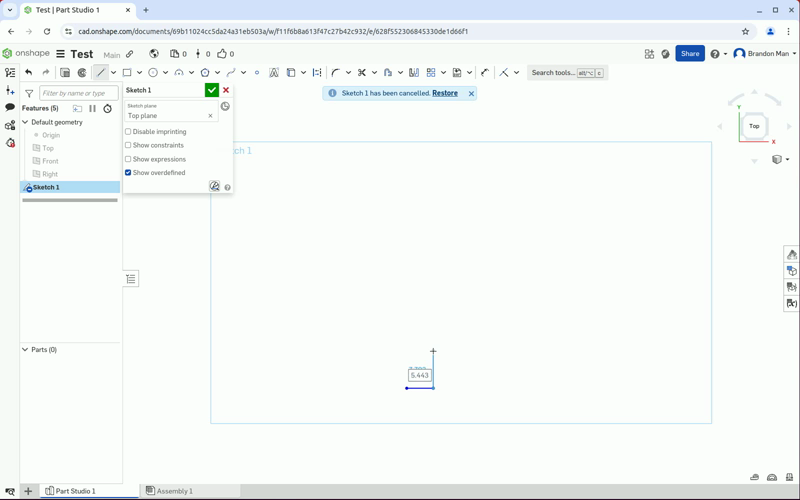
key(esc)
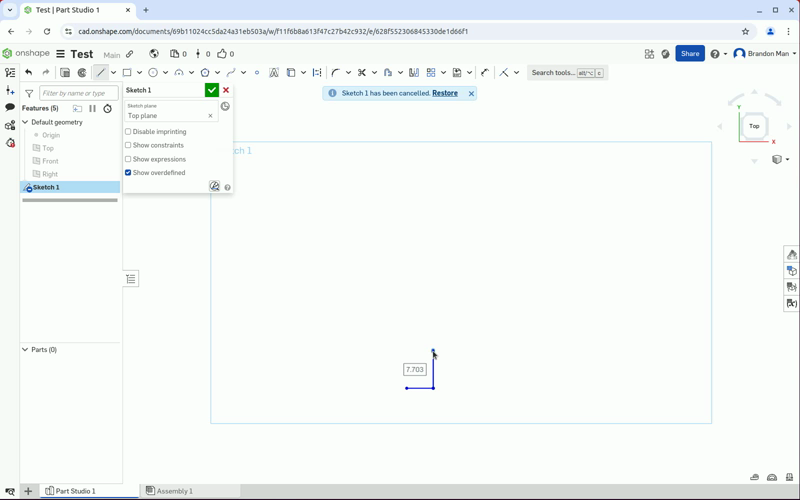
key(a)
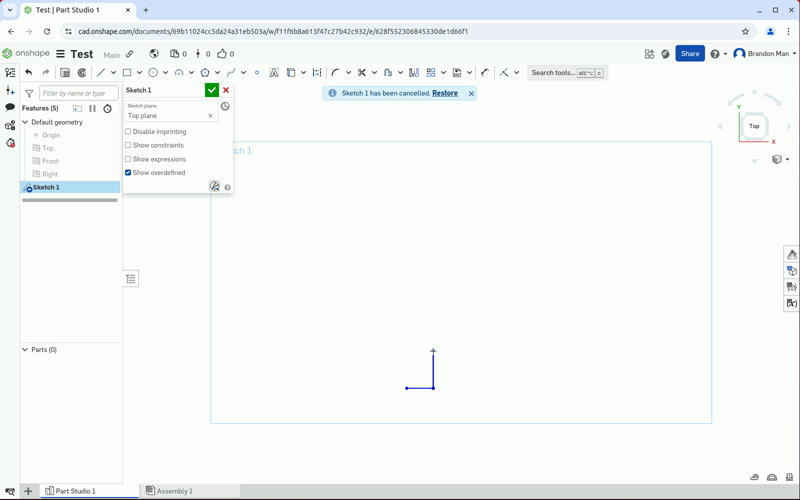
mouse_move(433, 350)
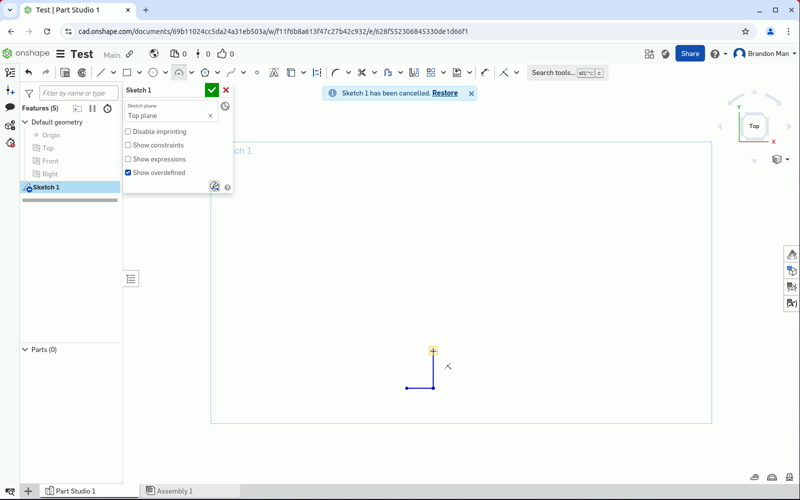
click(433, 350)
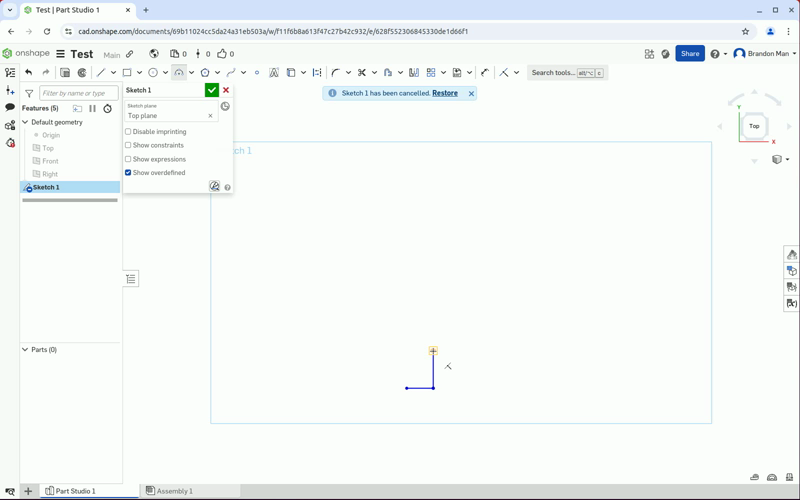
key_down(shift)
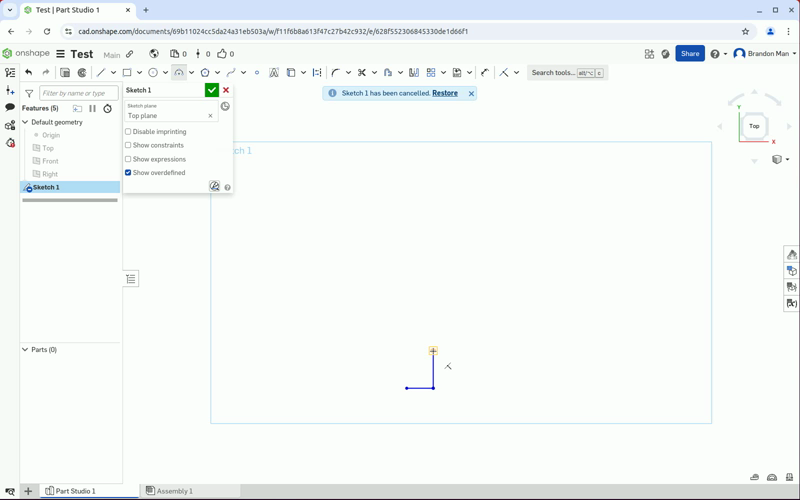
mouse_move(534, 236)
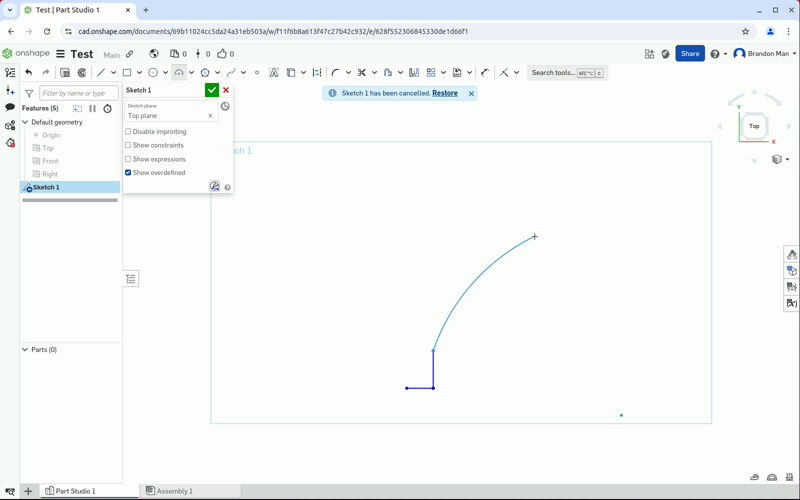
click(534, 236)
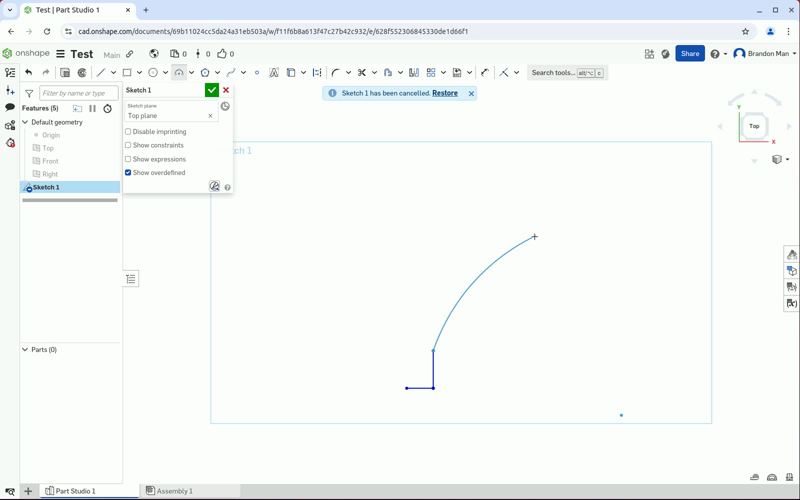
mouse_move(513, 319)
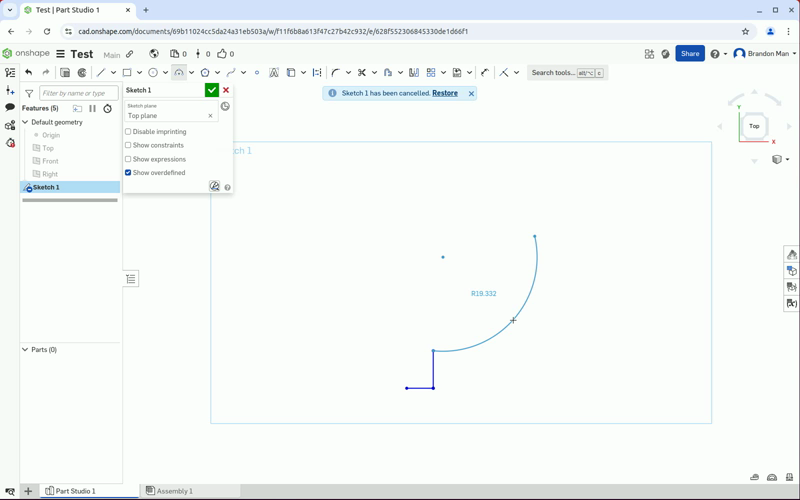
click(513, 319)
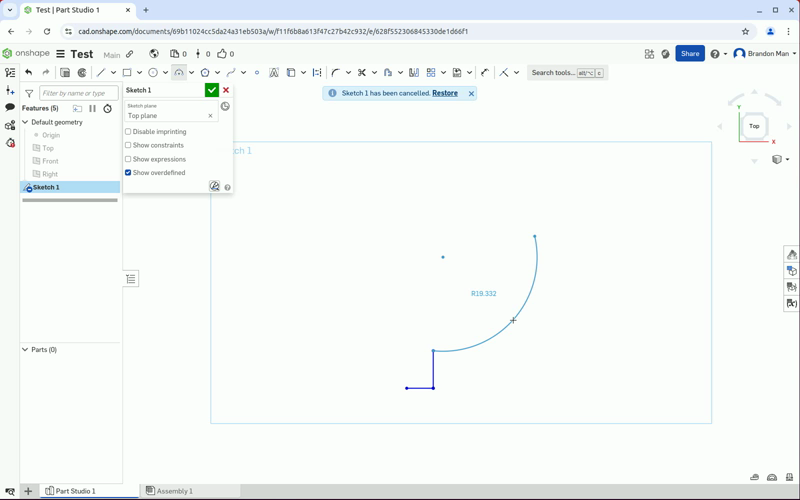
key_up(shift)
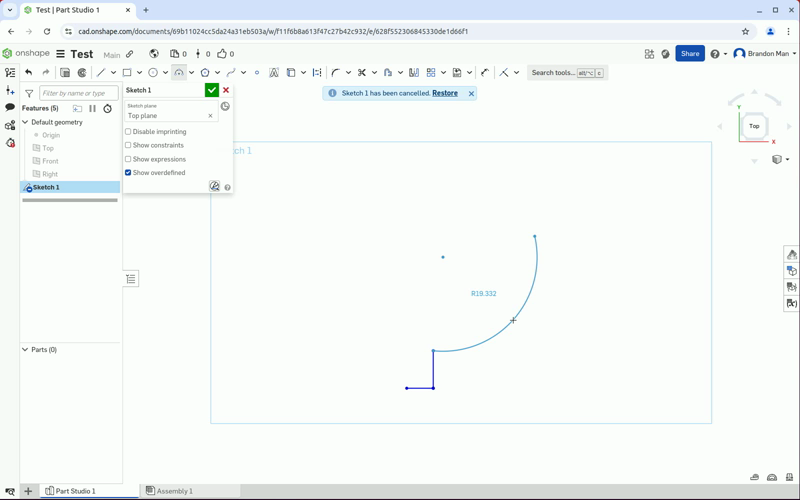
key(esc)
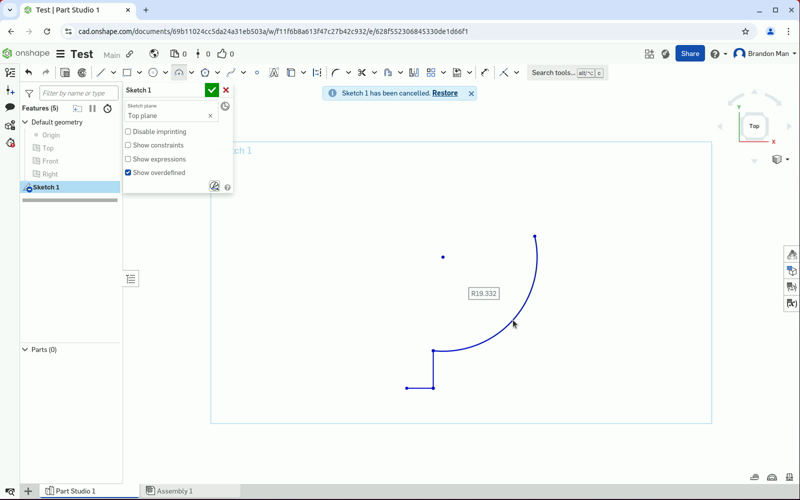
key(l)
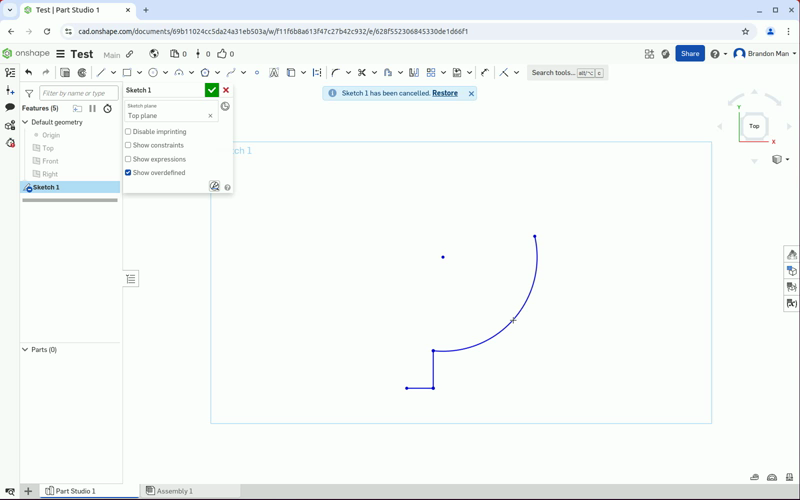
mouse_move(534, 236)
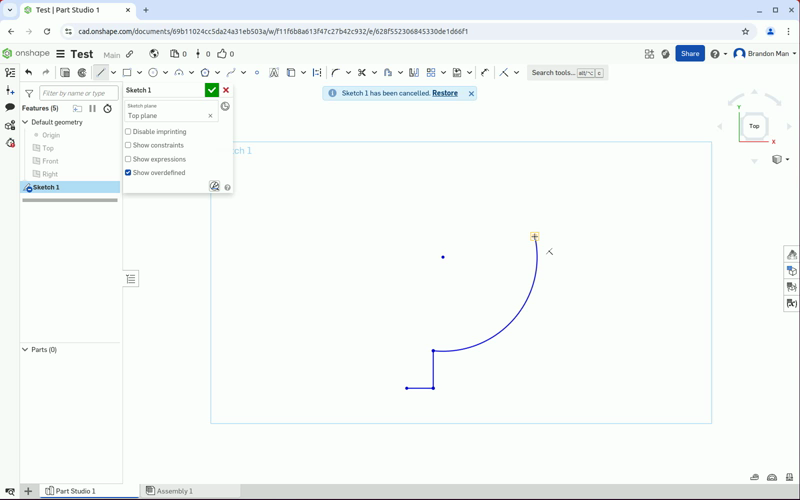
click(534, 236)
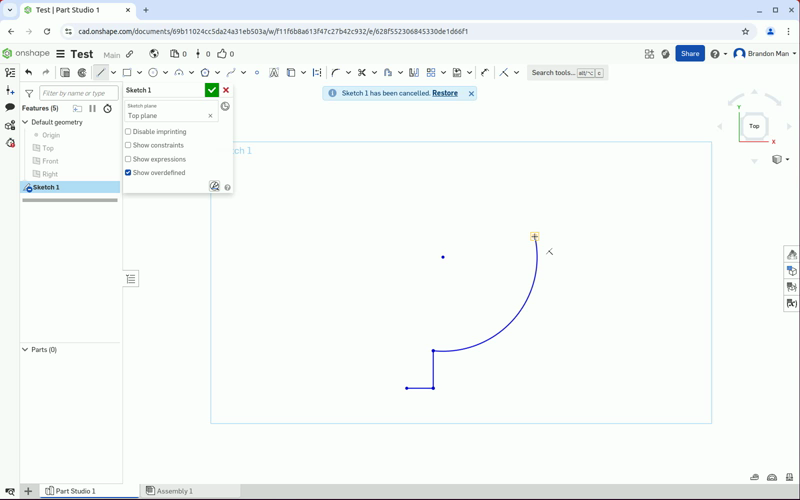
key_down(shift)
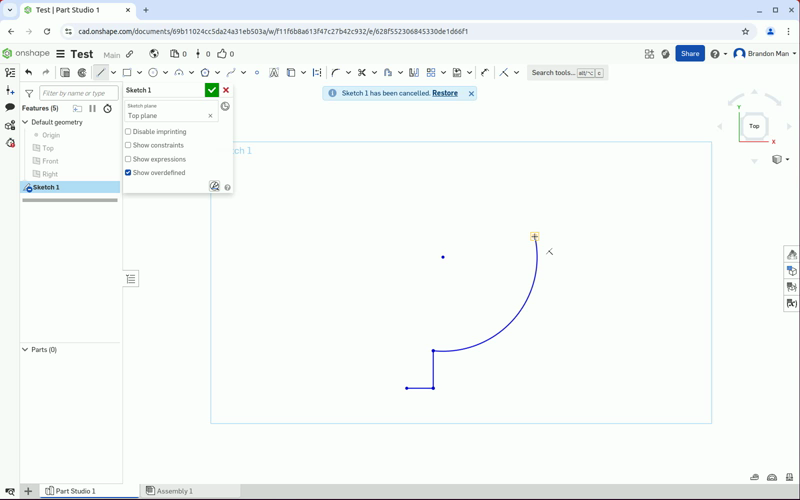
mouse_move(564, 236)
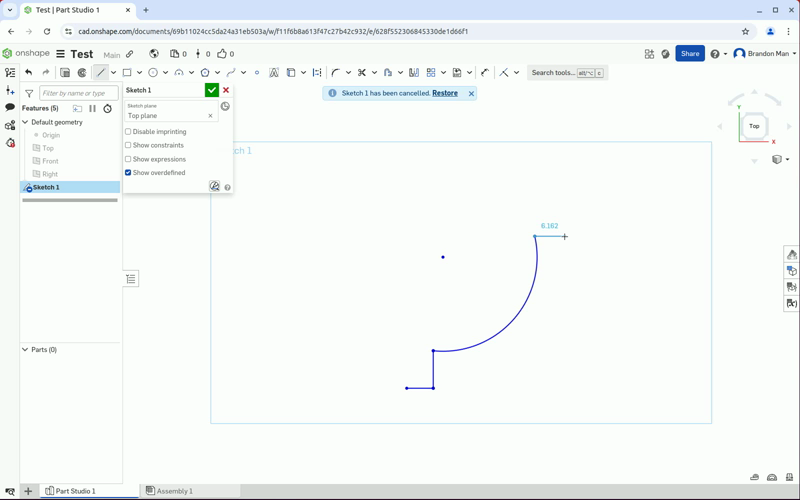
mouse_move(572, 236)
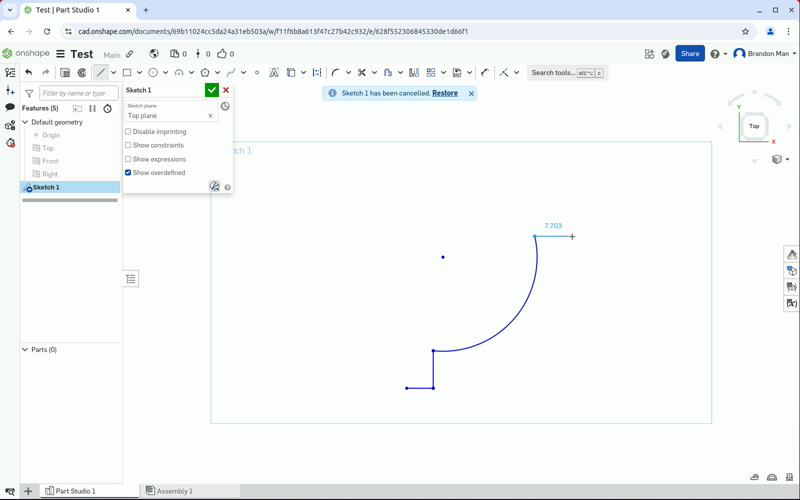
click(572, 236)
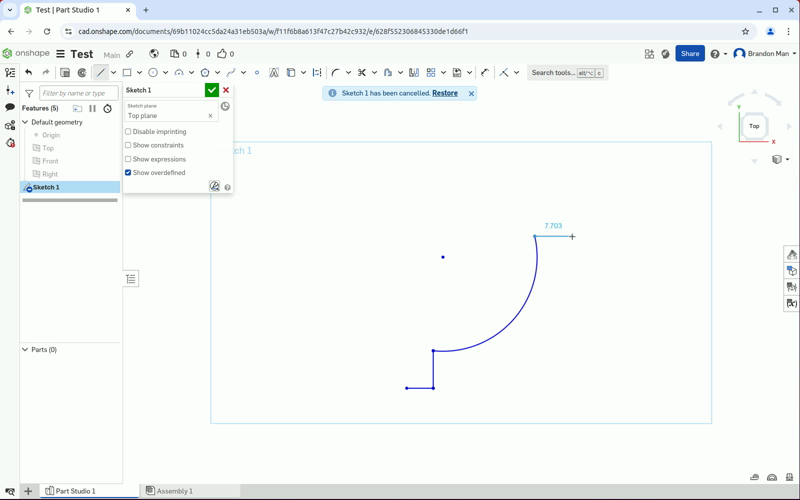
key_up(shift)
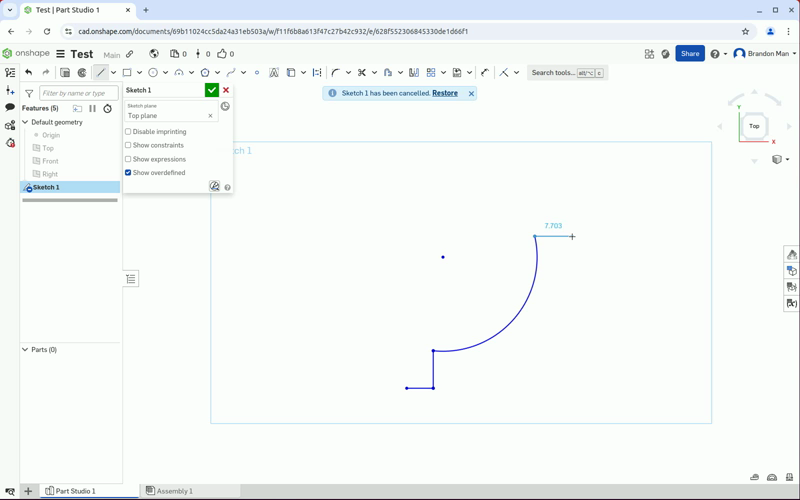
key_down(shift)
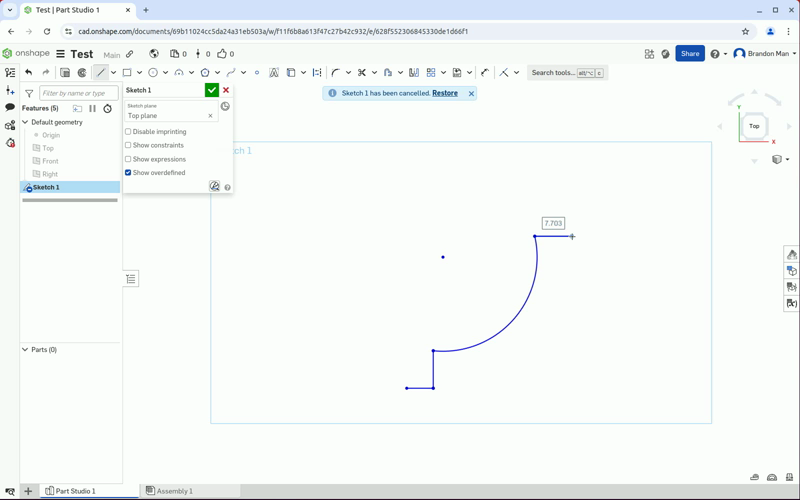
mouse_move(589, 236)
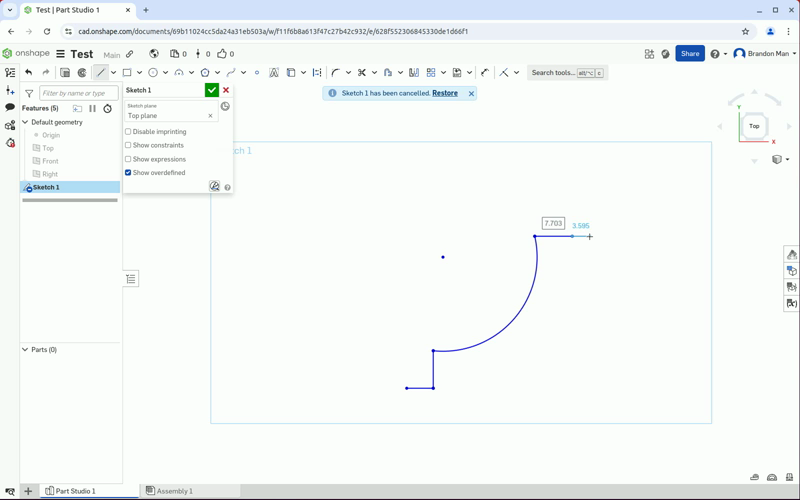
mouse_move(572, 209)
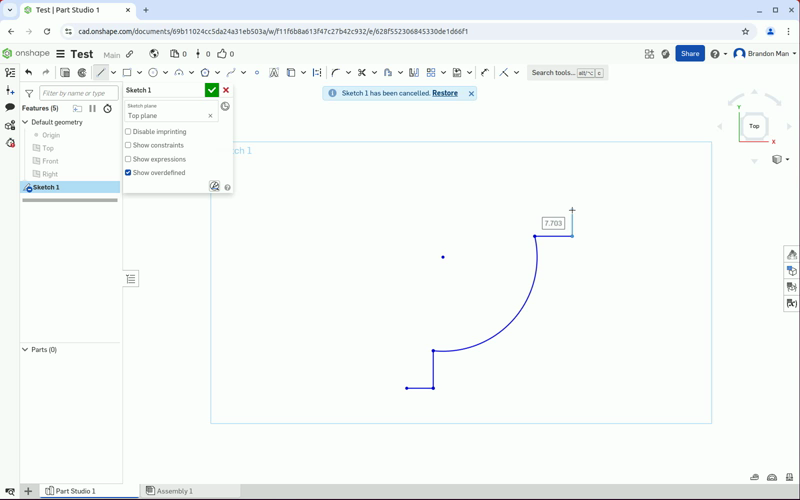
click(572, 209)
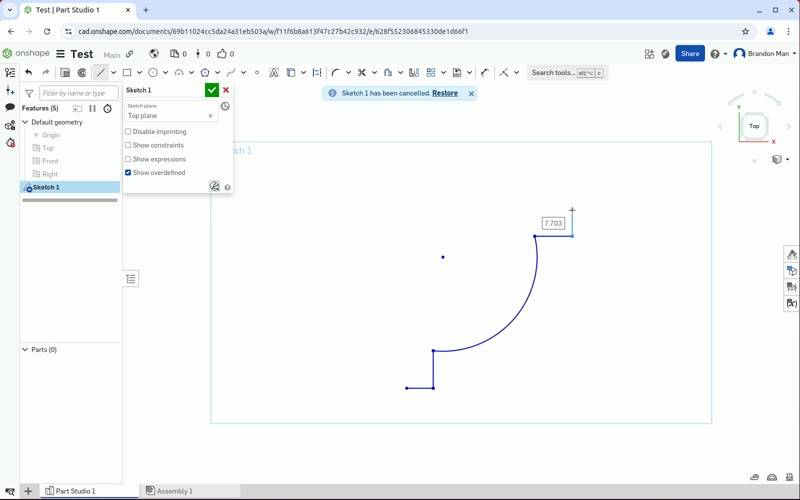
key_up(shift)
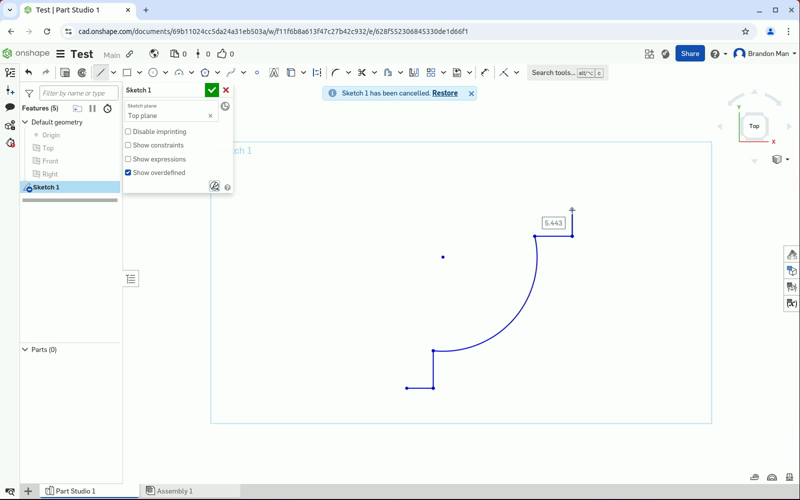
key_down(shift)
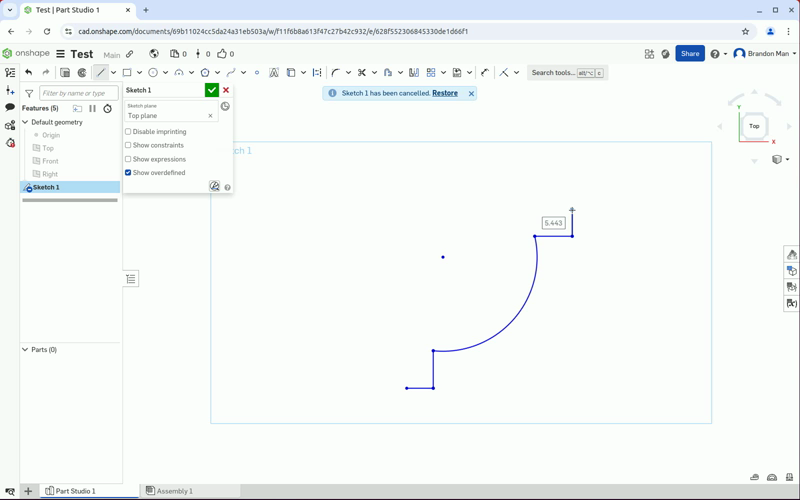
mouse_move(489, 209)
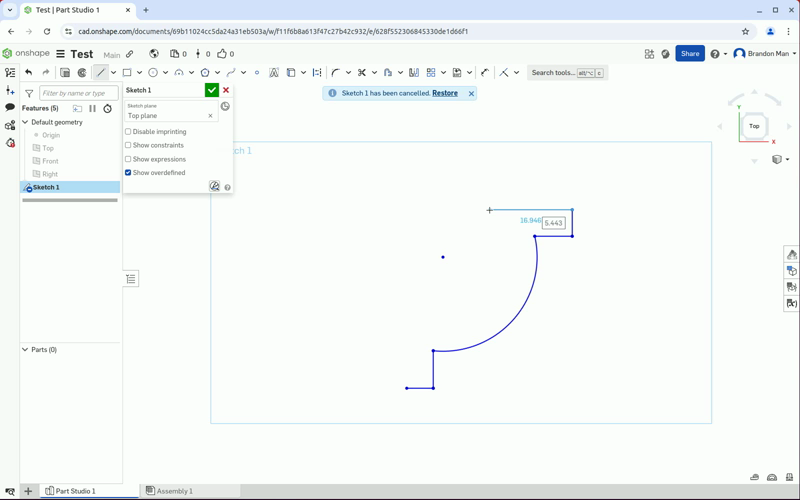
click(489, 209)
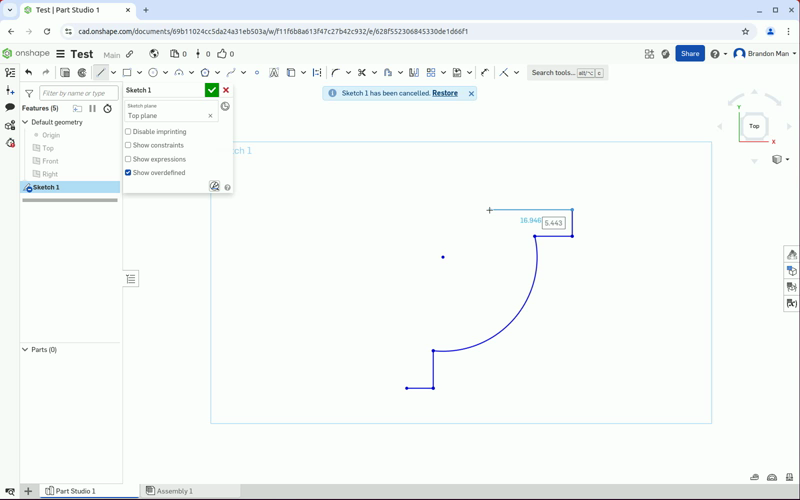
key_up(shift)
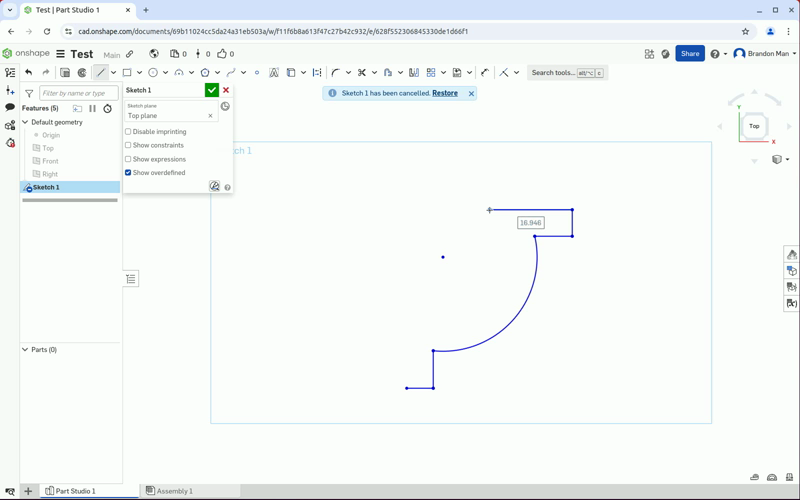
key(esc)
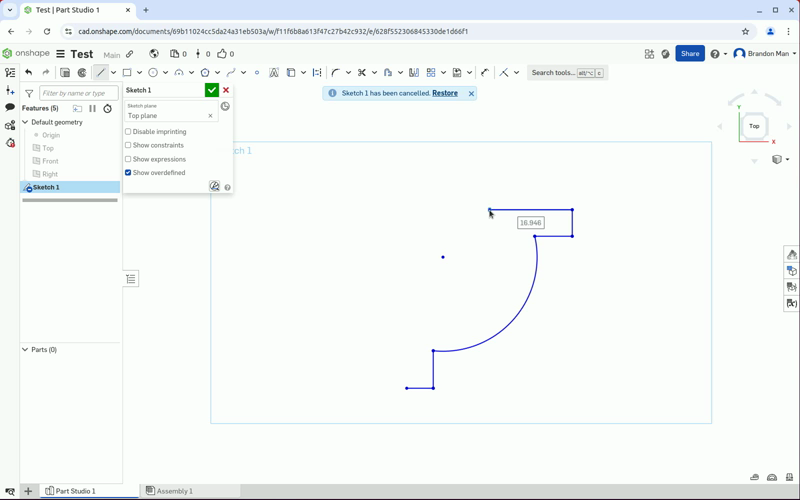
key(a)
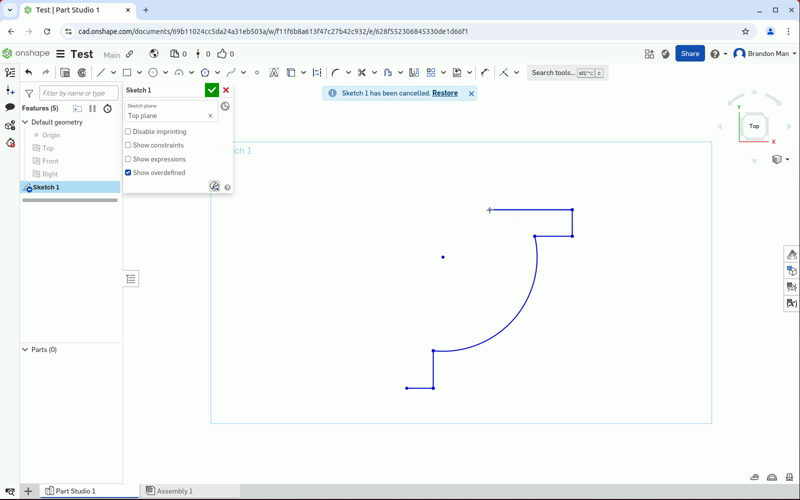
mouse_move(489, 209)
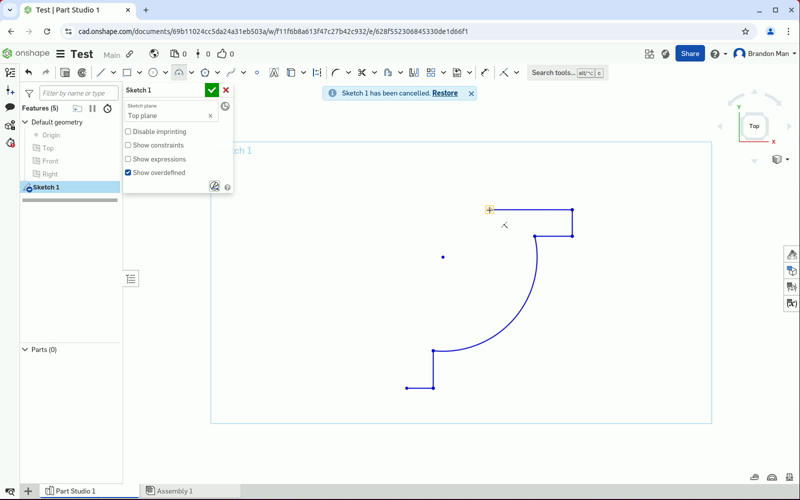
click(489, 209)
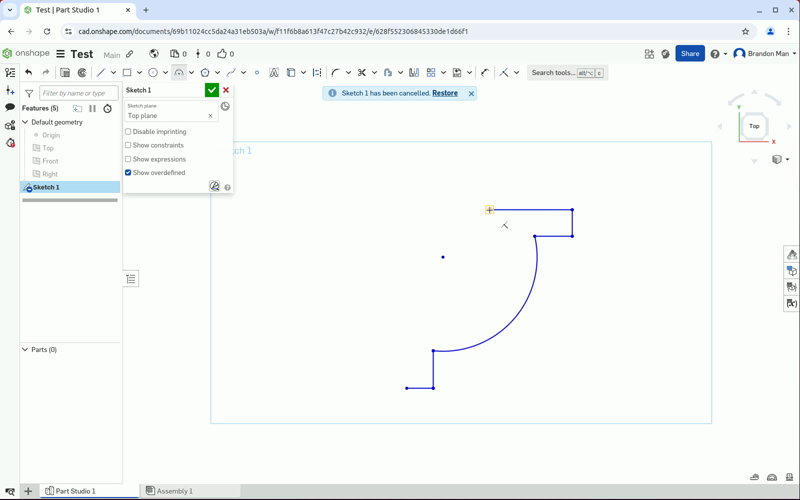
key_down(shift)
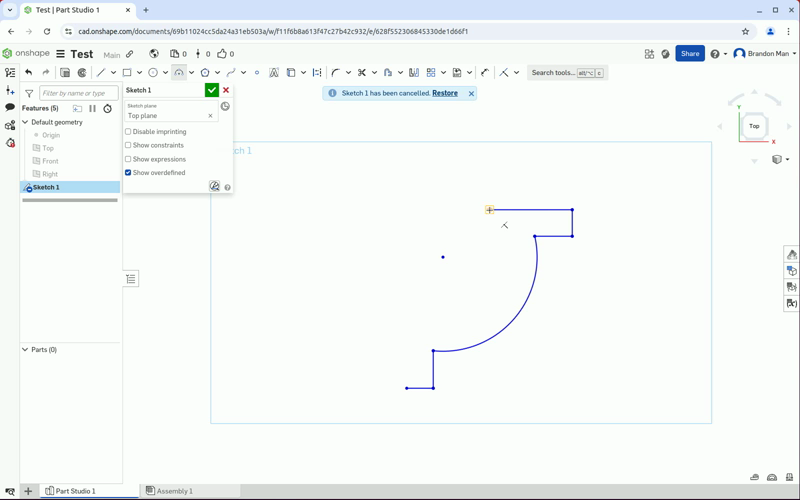
mouse_move(406, 315)
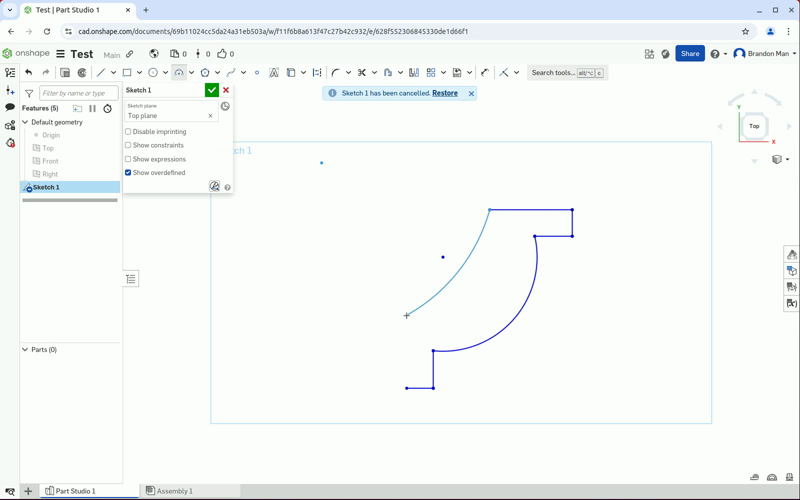
click(406, 315)
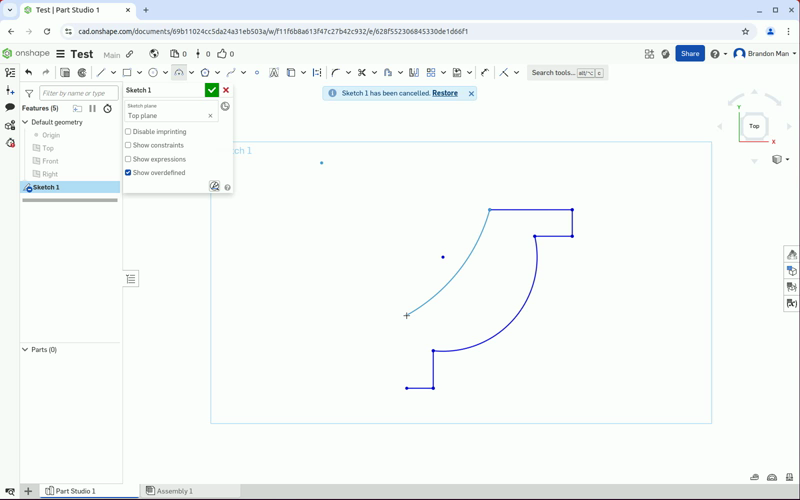
mouse_move(495, 299)
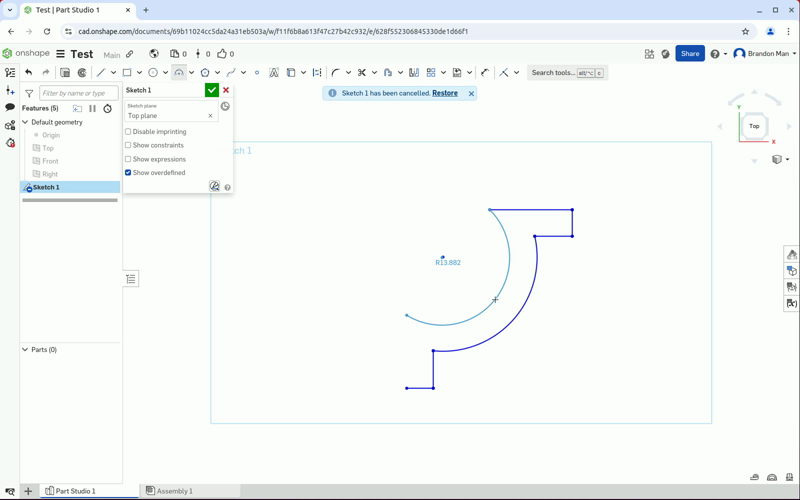
click(495, 299)
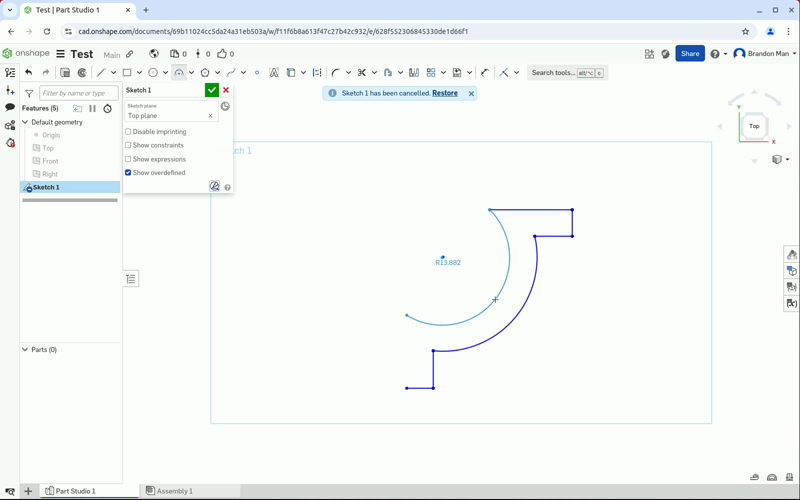
key_up(shift)
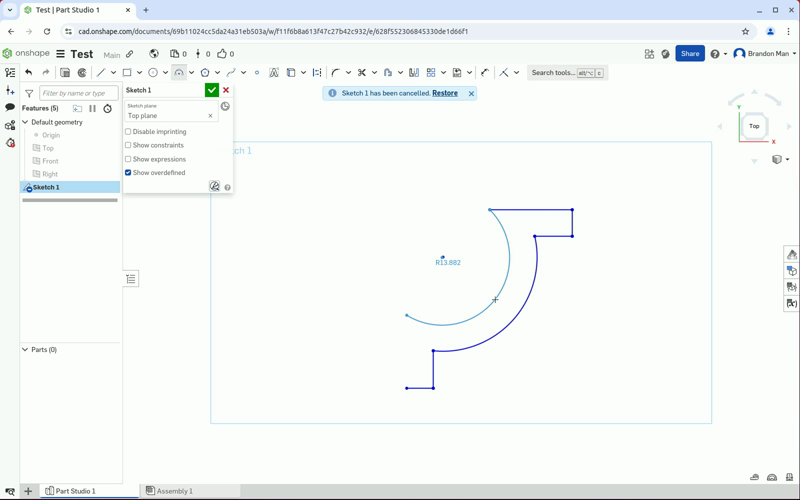
key(esc)
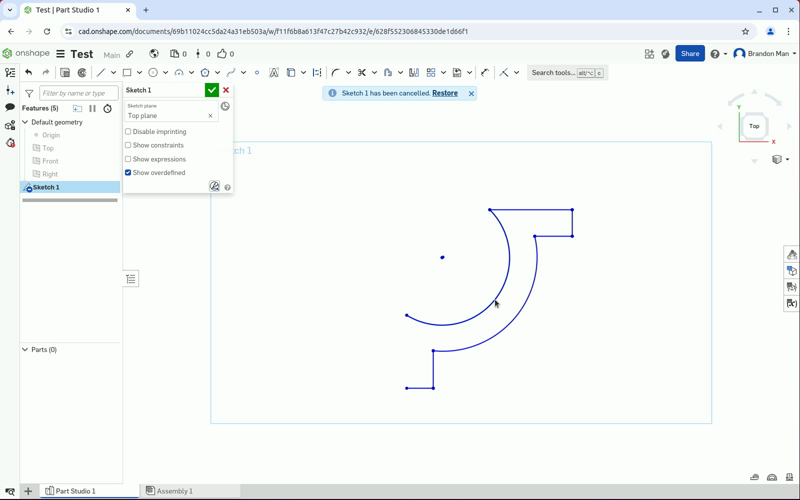
key(l)
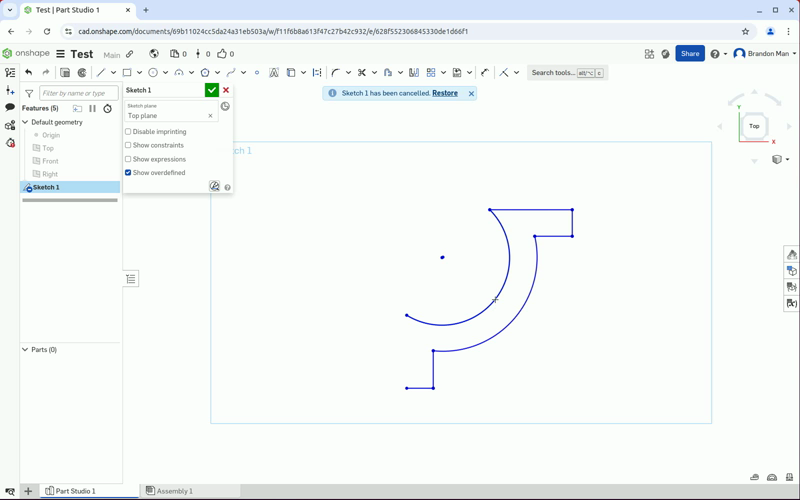
mouse_move(406, 315)
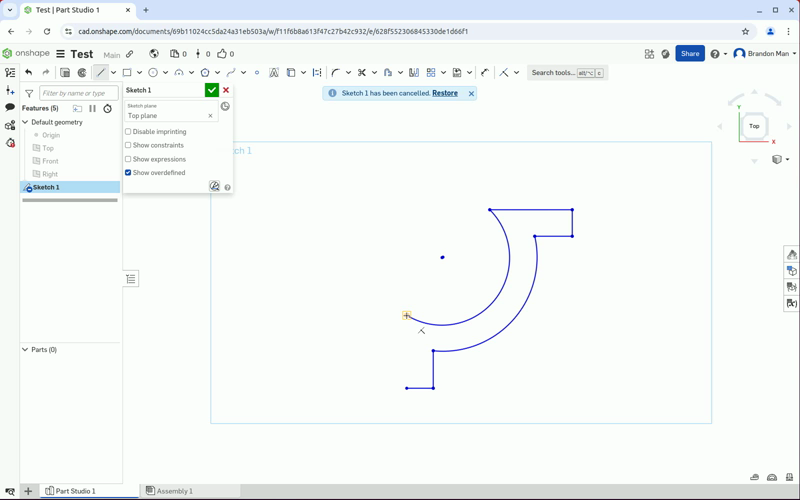
click(406, 315)
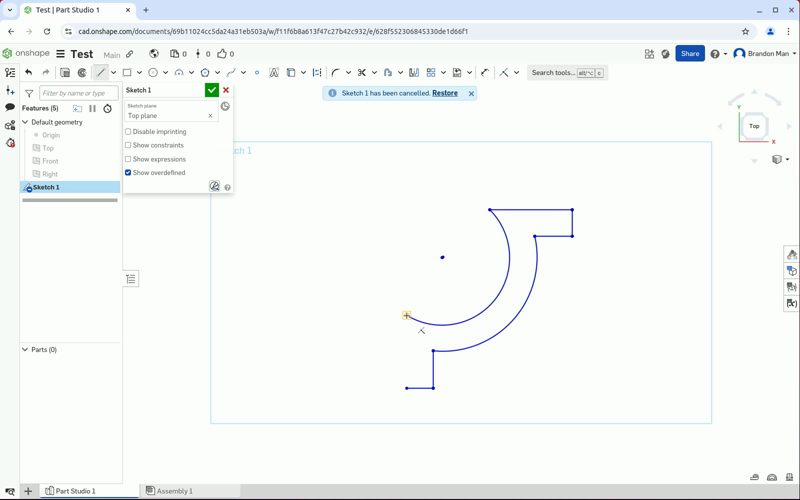
key_down(shift)
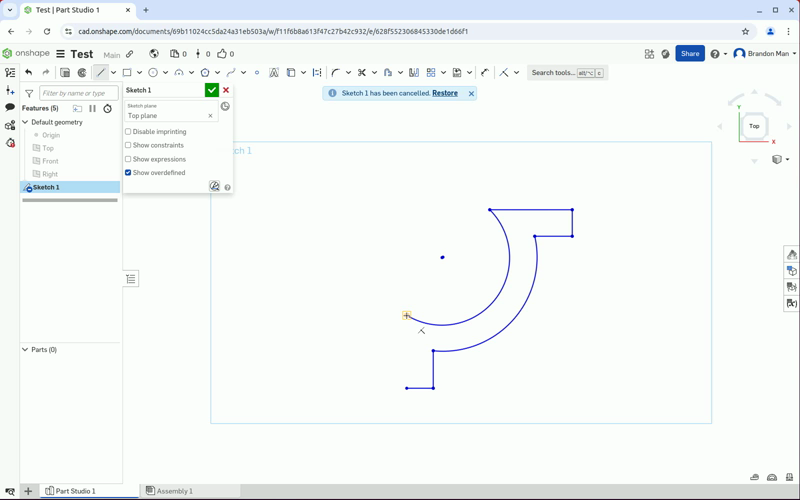
mouse_move(406, 388)
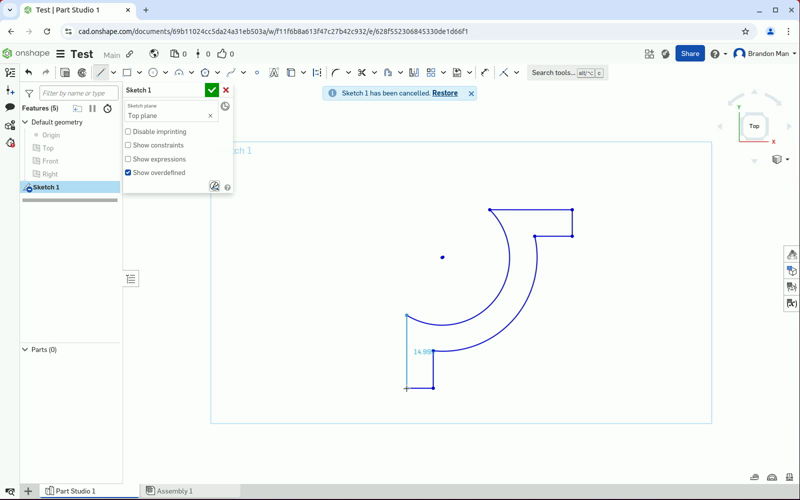
key_up(shift)
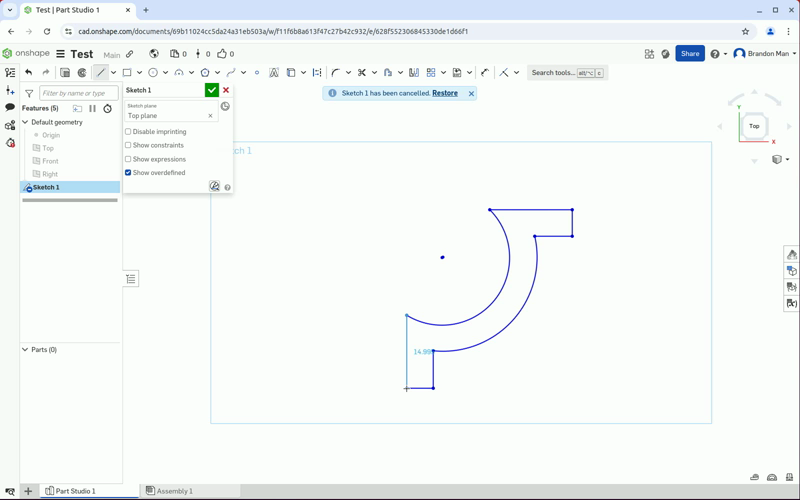
click(406, 388)
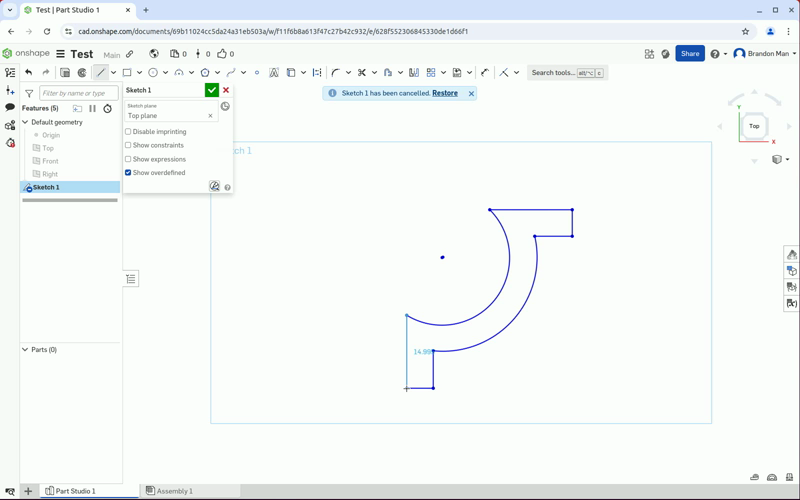
key(esc)
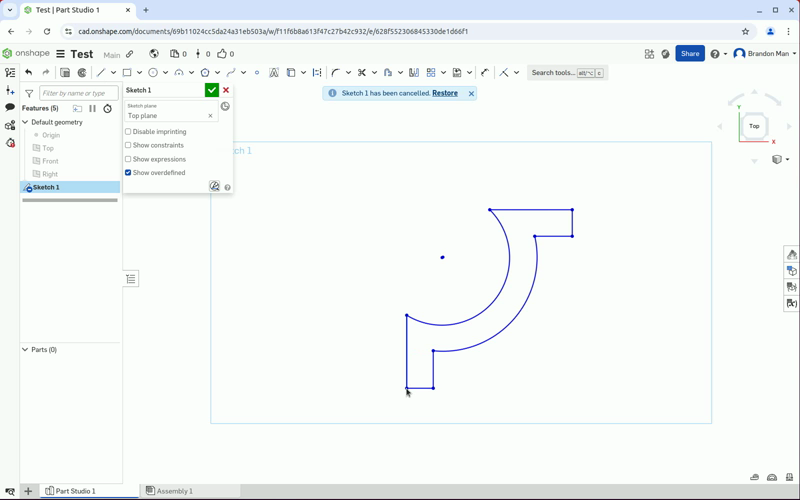
mouse_move(462, 331)
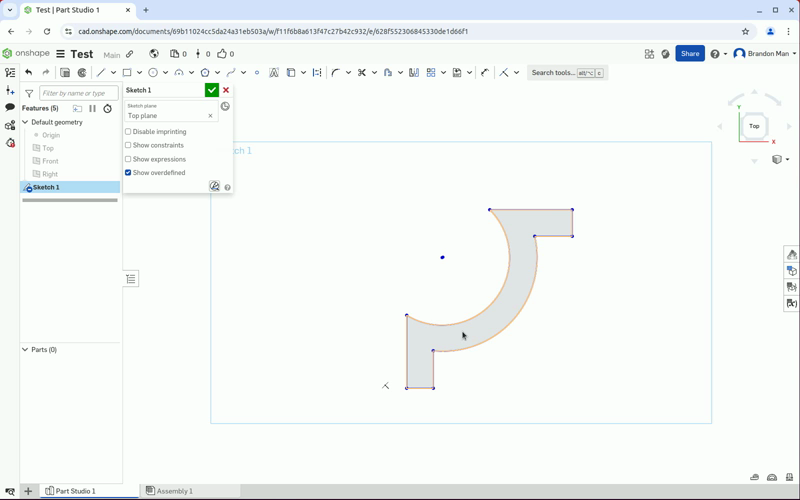
click(462, 331)
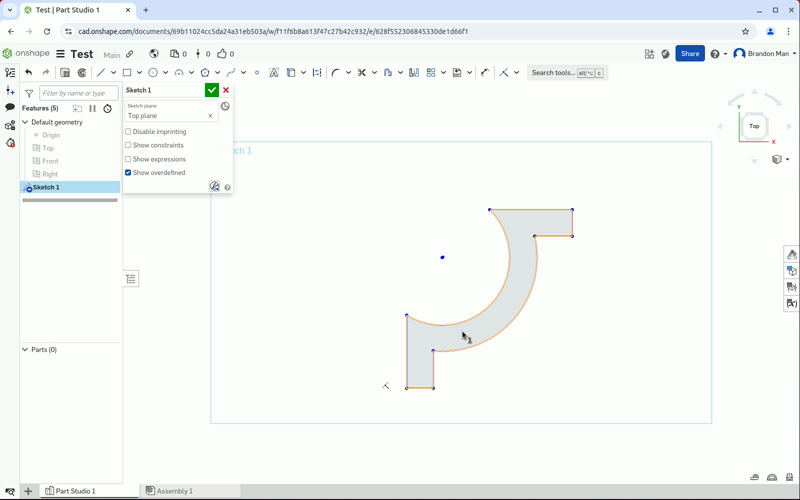
mouse_move(73, 352)
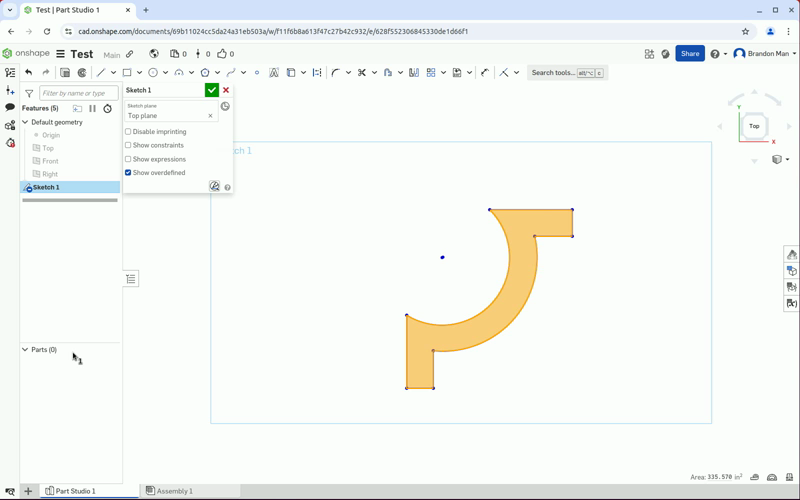
key(shift+y)
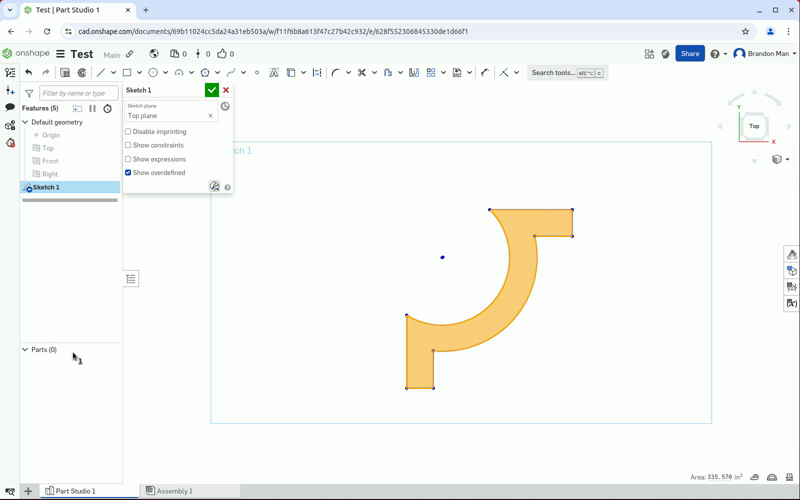
key(shift+e)
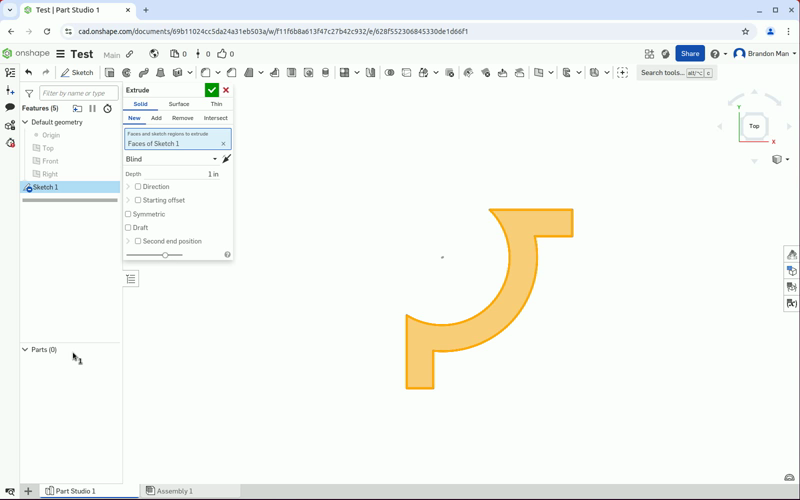
mouse_move(143, 106)
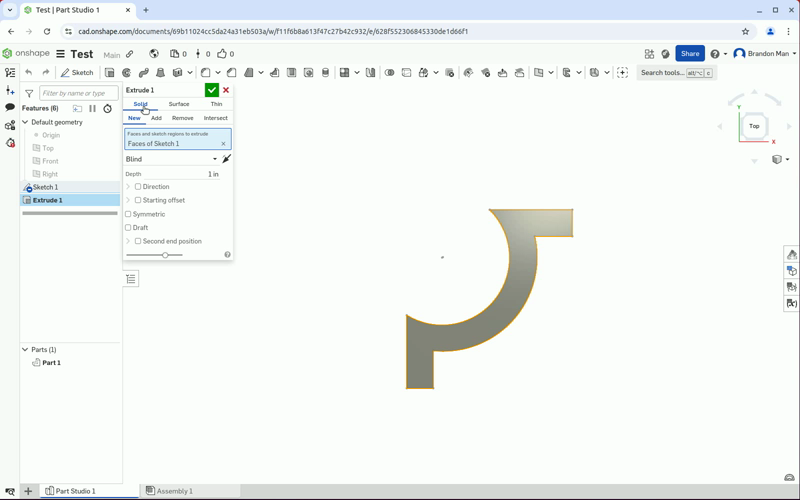
click(143, 106)
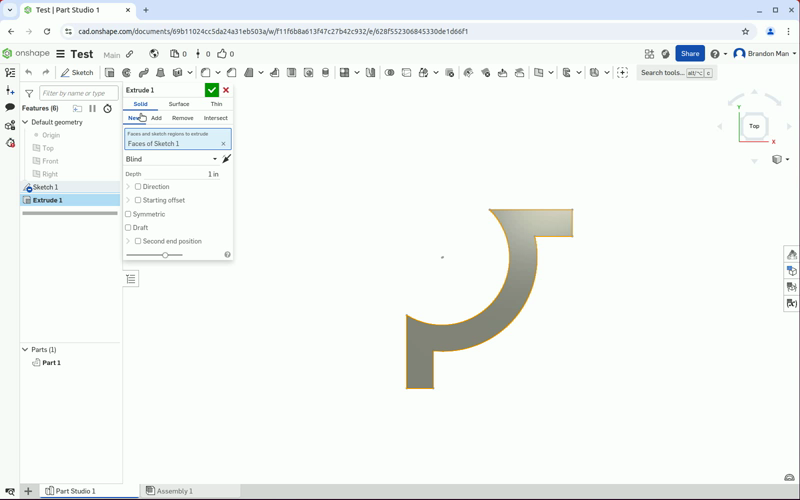
mouse_move(137, 120)
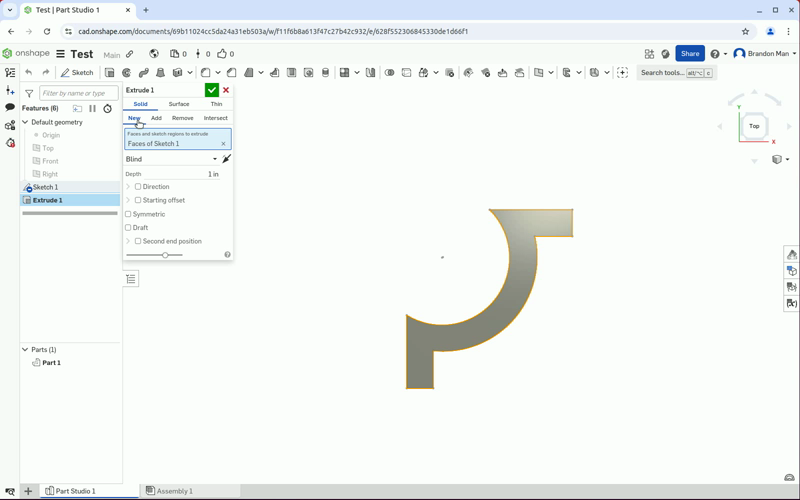
click(137, 120)
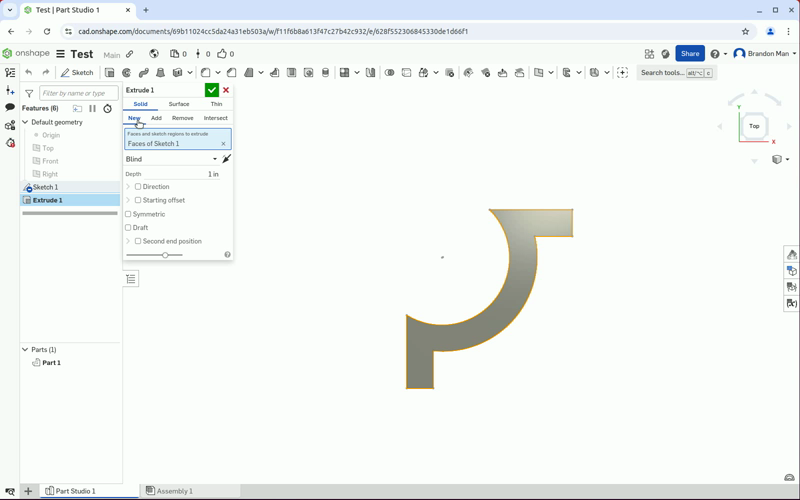
key(tab, 4)
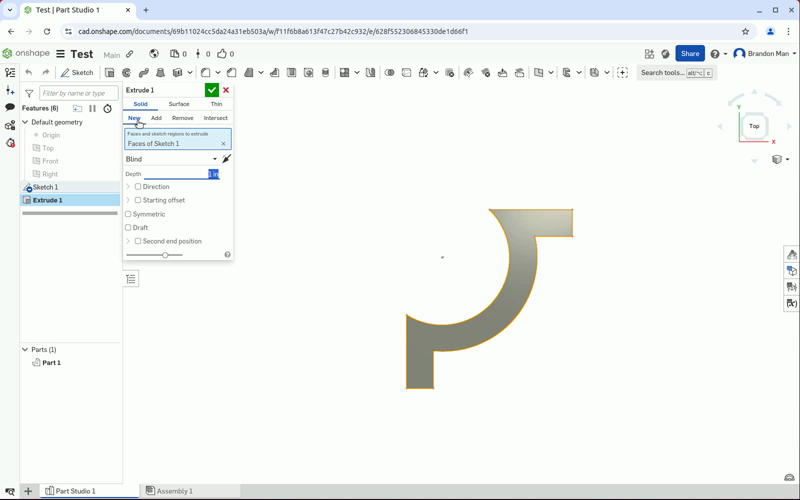
text(10.11)
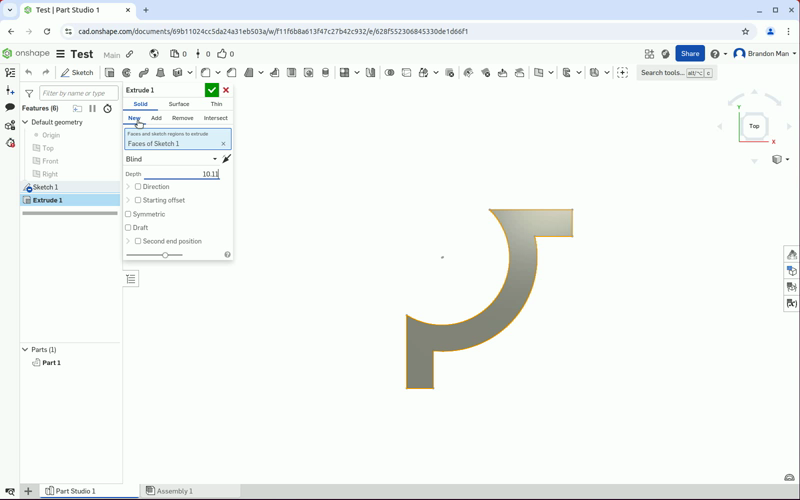
key(enter)
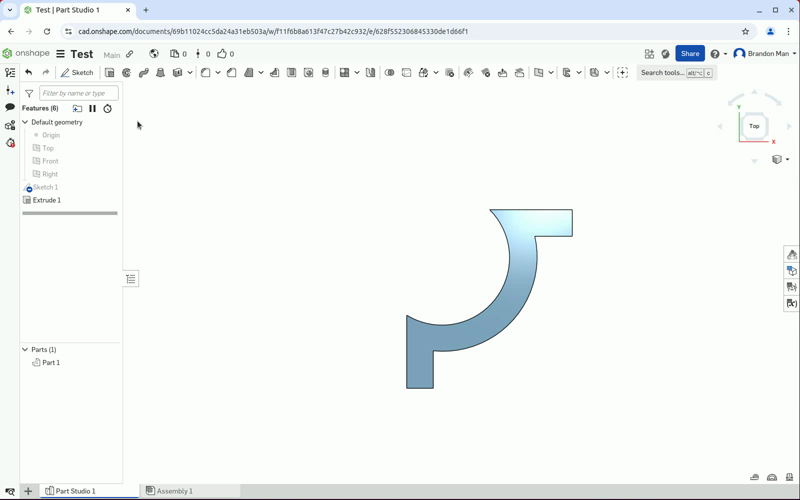
key(shift+h)
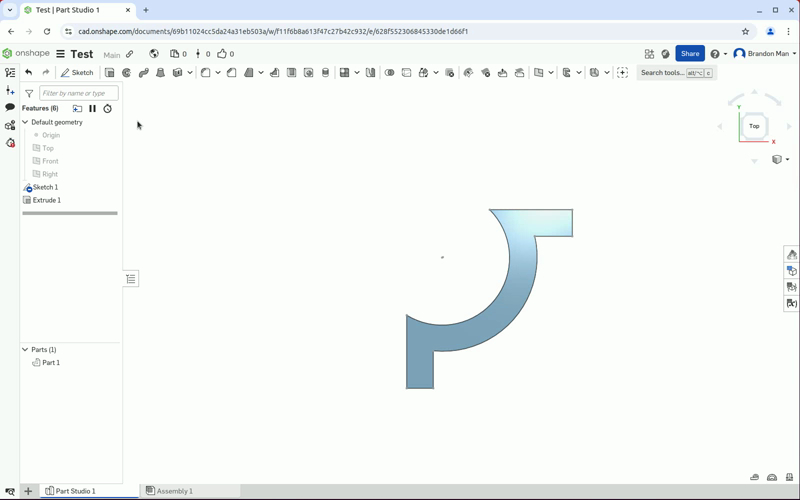
key(shift+h)
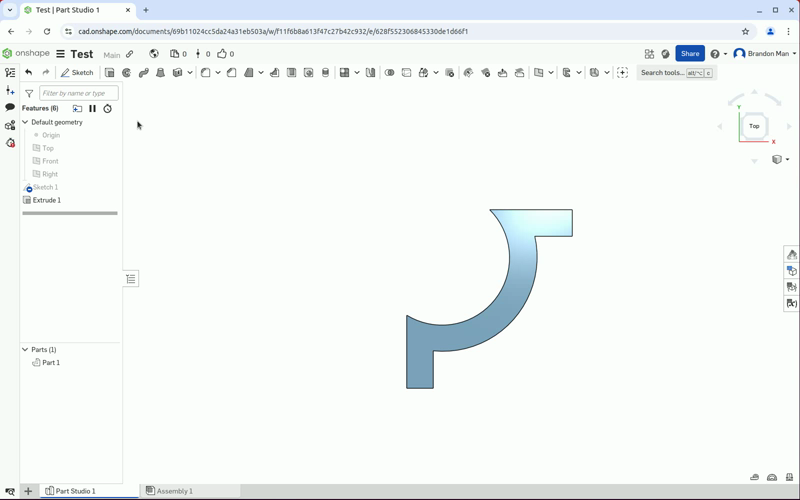
mouse_move(73, 189)
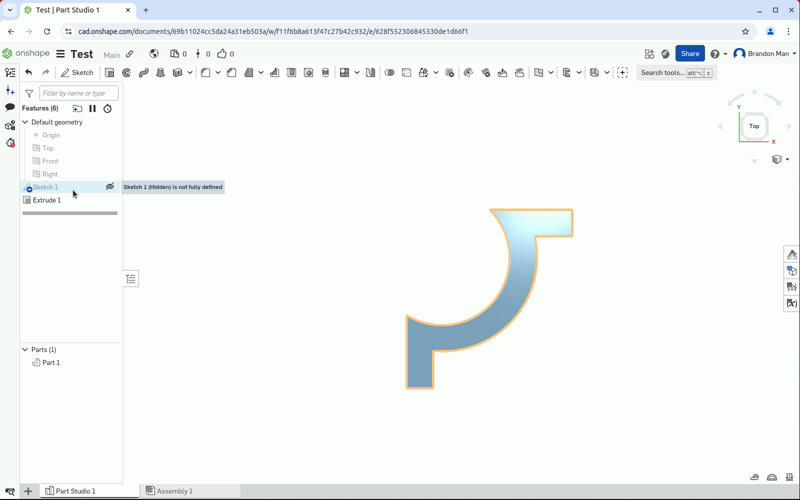
click(73, 189)
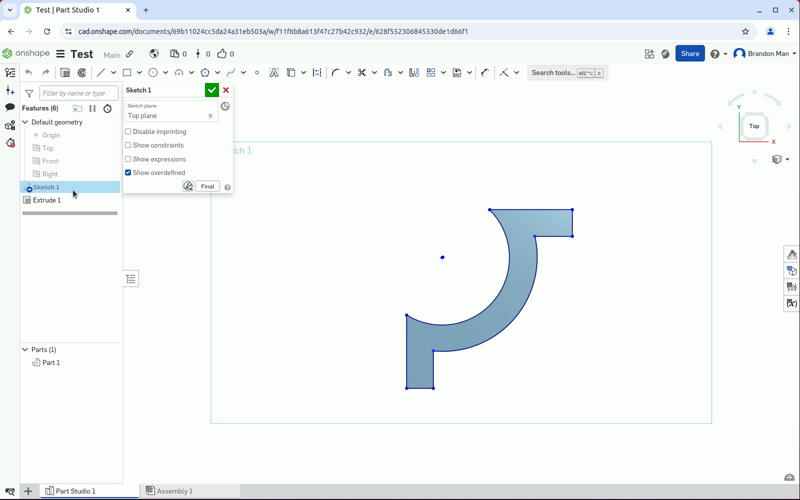
mouse_move(229, 92)
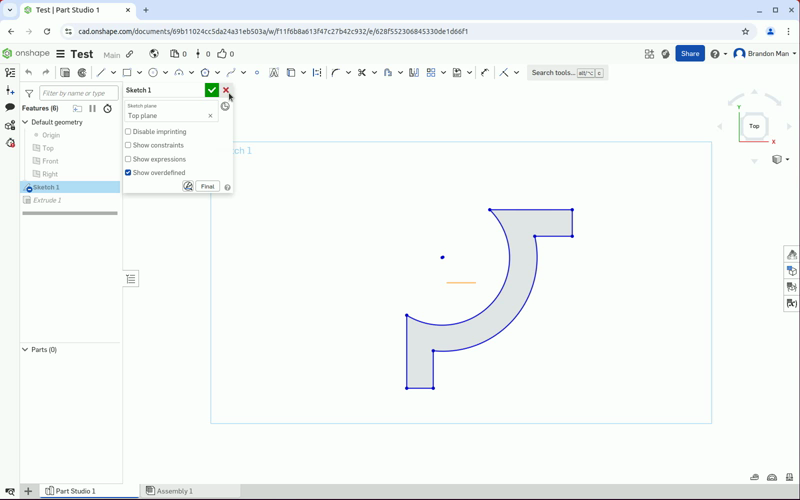
click(229, 92)
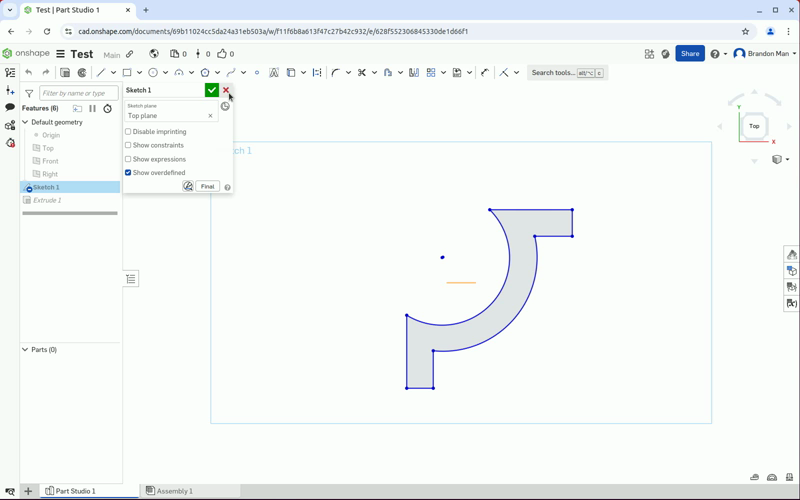
key(shift+s)
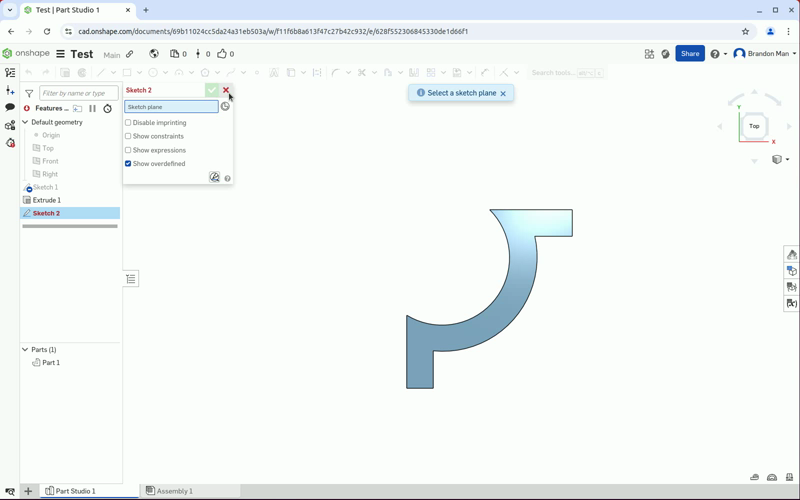
mouse_move(73, 150)
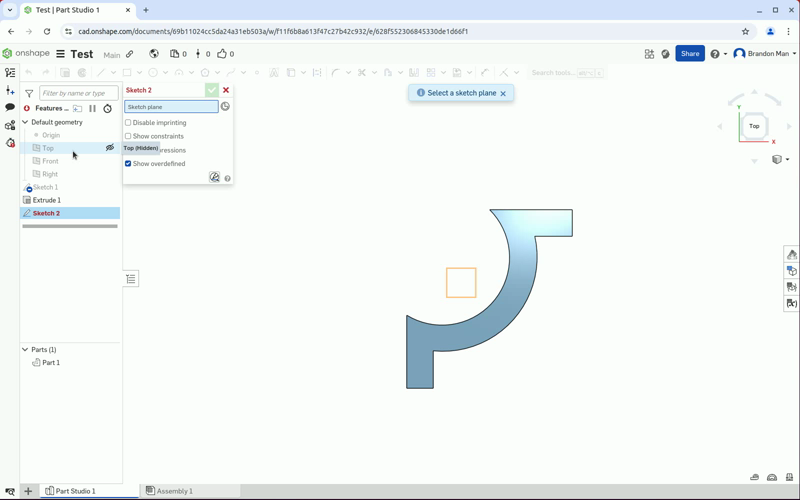
click(73, 150)
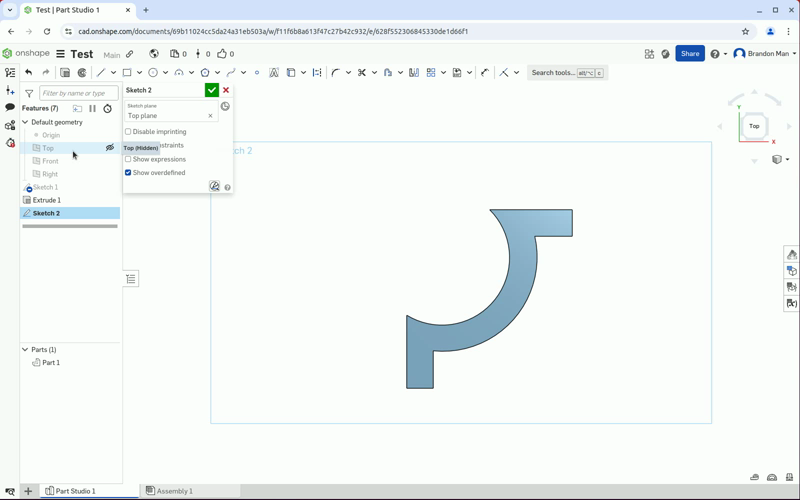
mouse_move(73, 352)
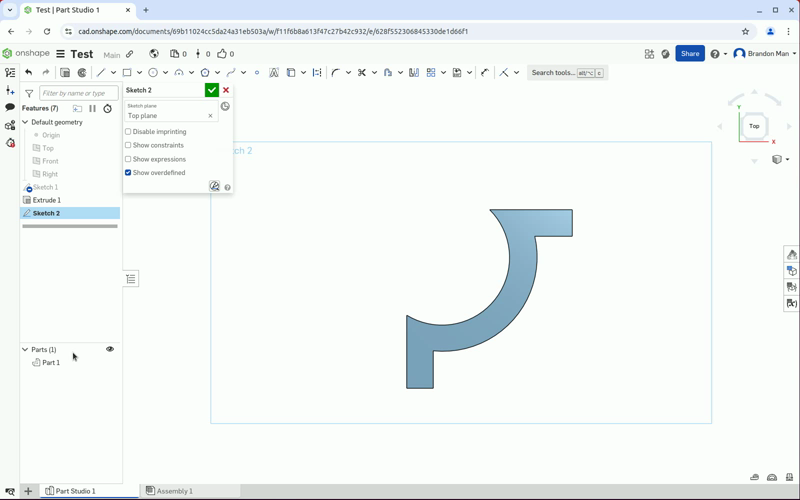
key(y)
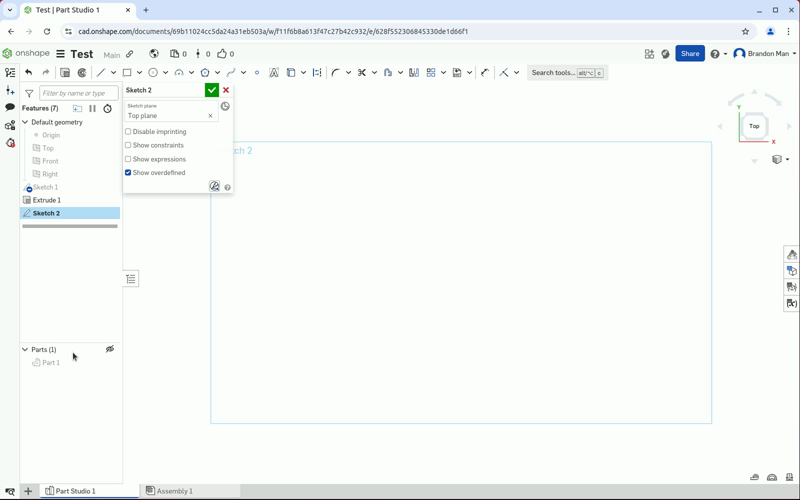
key(l)
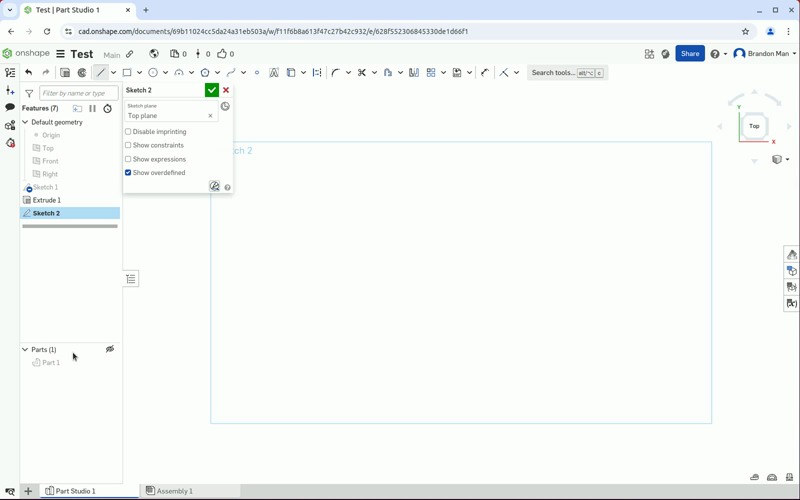
key_down(shift)
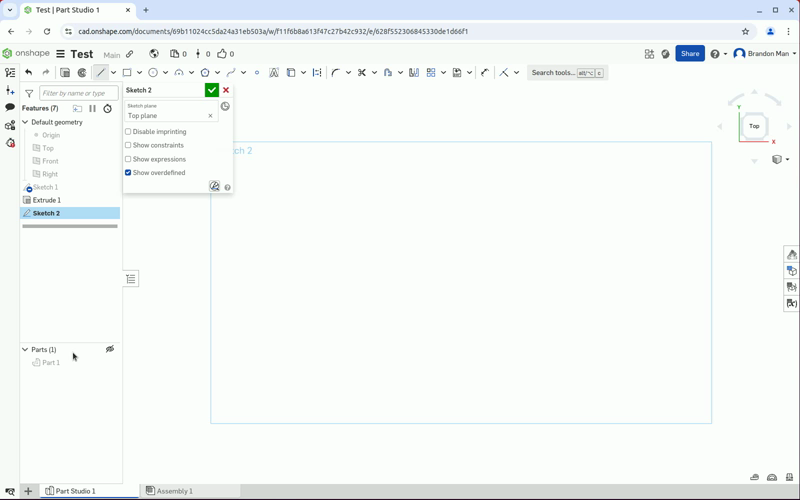
mouse_move(433, 388)
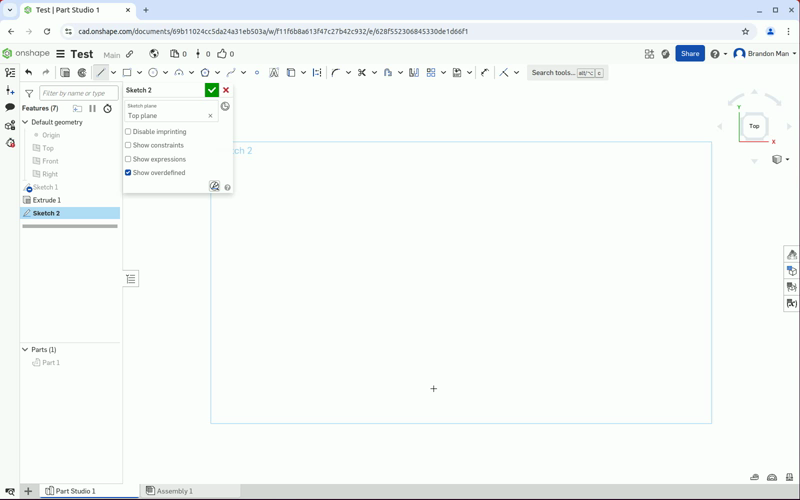
click(433, 388)
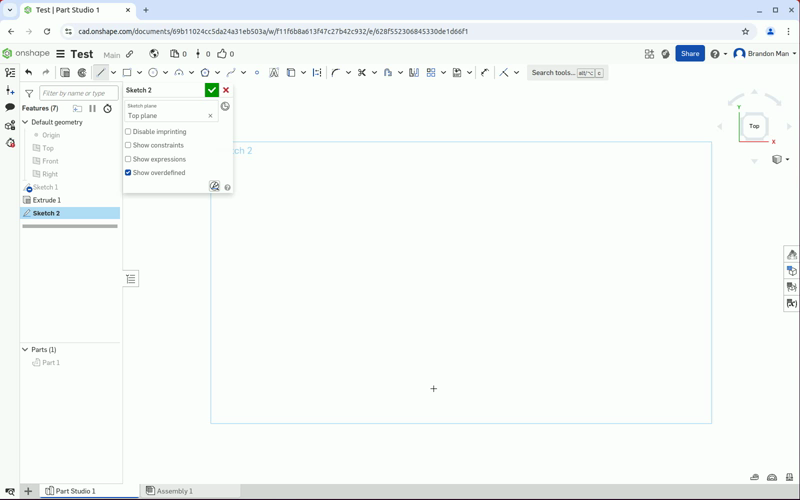
key_up(shift)
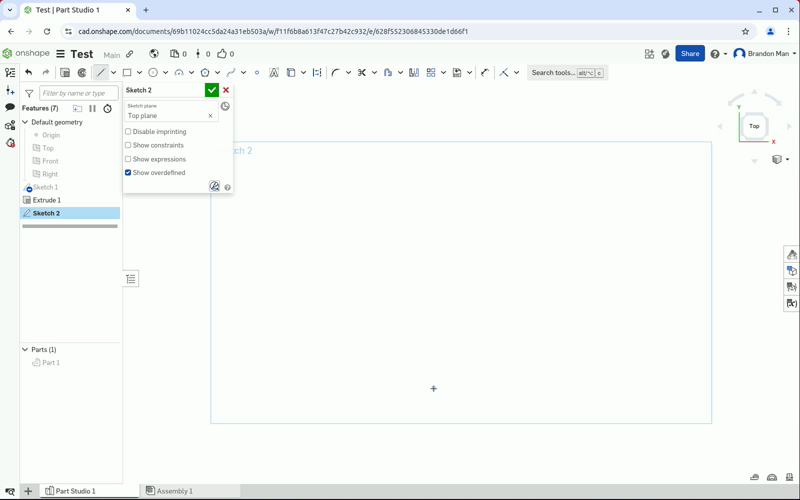
key_down(shift)
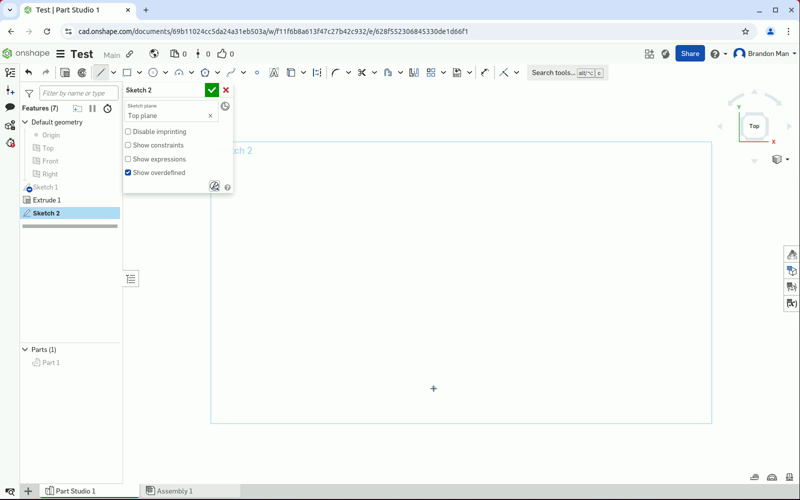
mouse_move(573, 388)
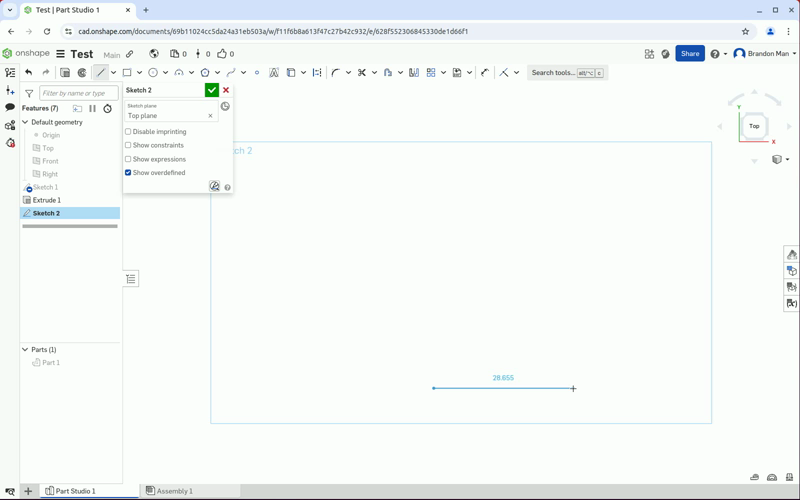
click(573, 388)
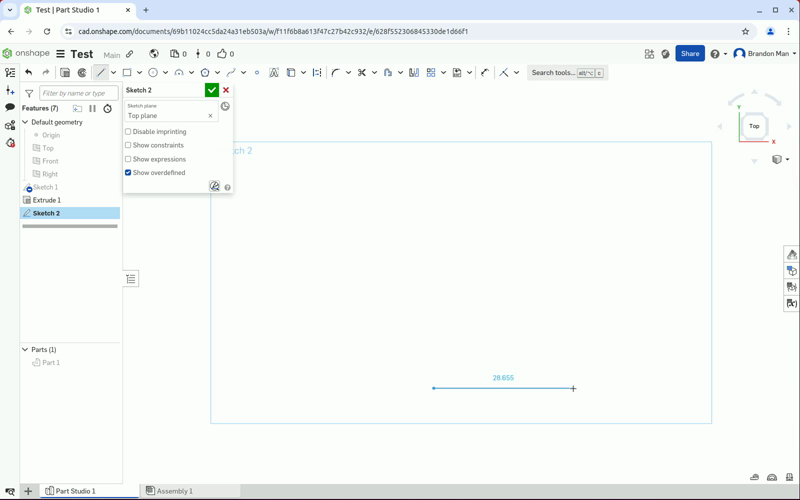
key_up(shift)
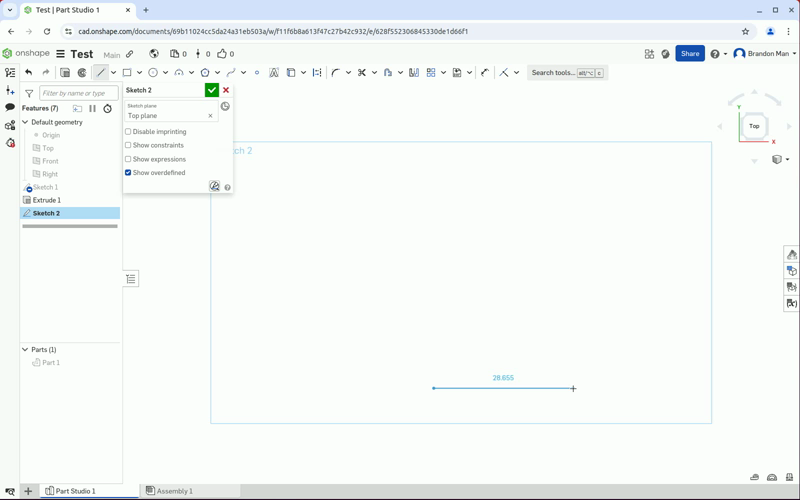
key_down(shift)
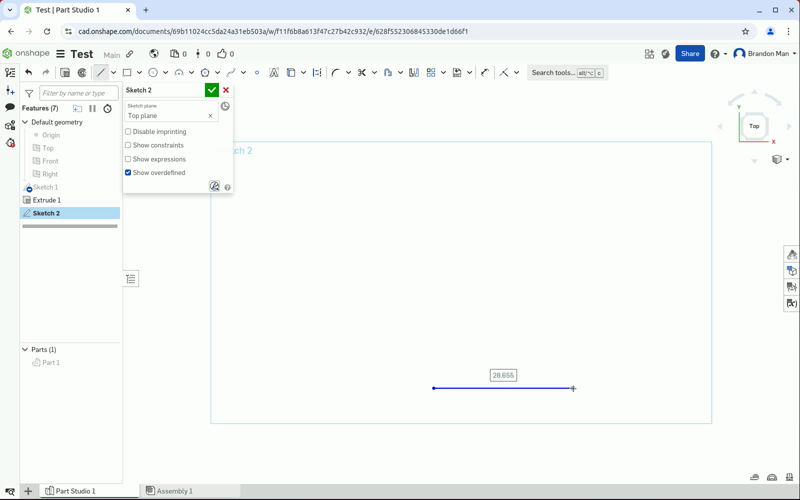
mouse_move(573, 236)
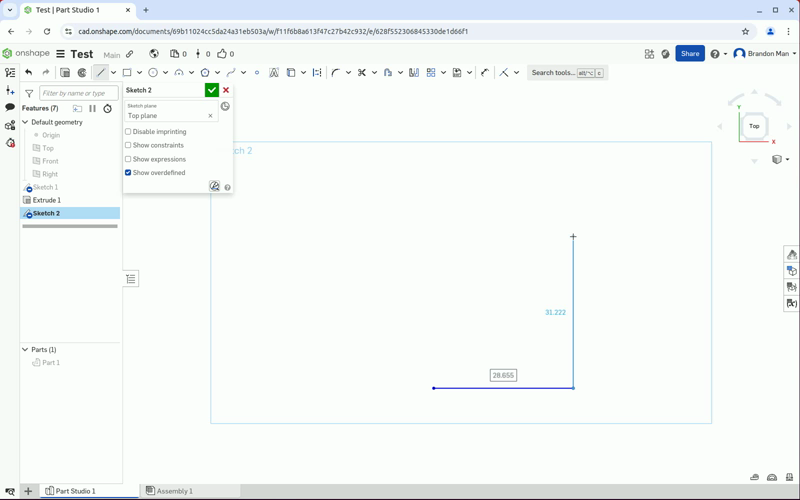
click(573, 236)
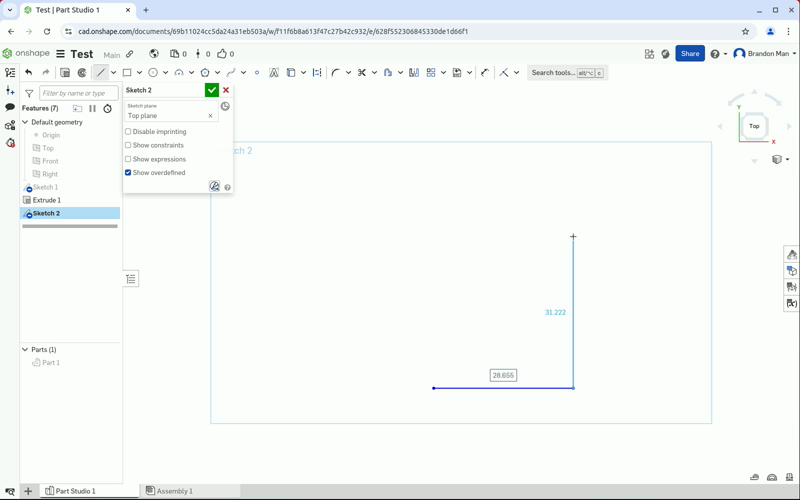
key_up(shift)
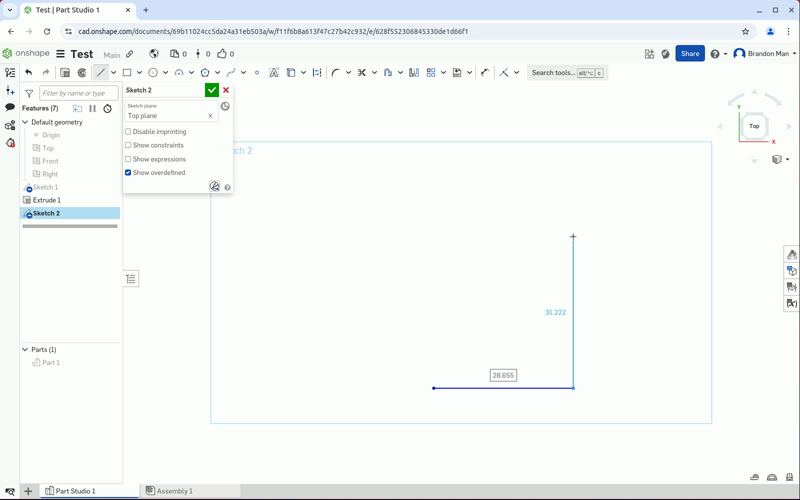
key_down(shift)
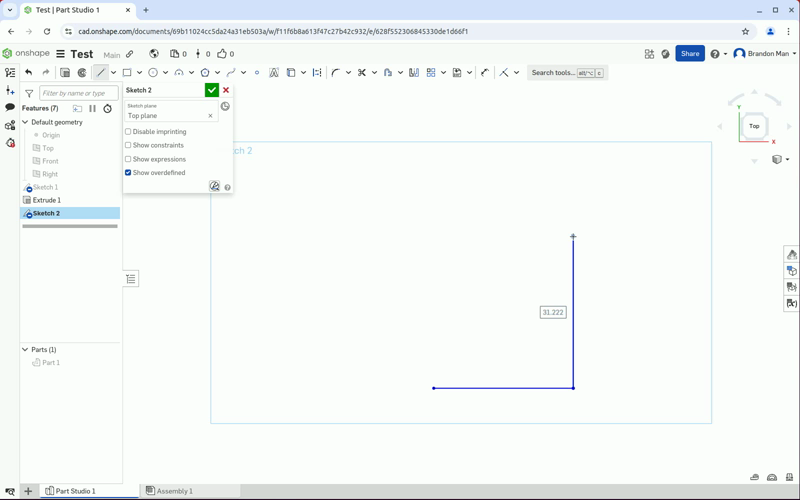
mouse_move(589, 236)
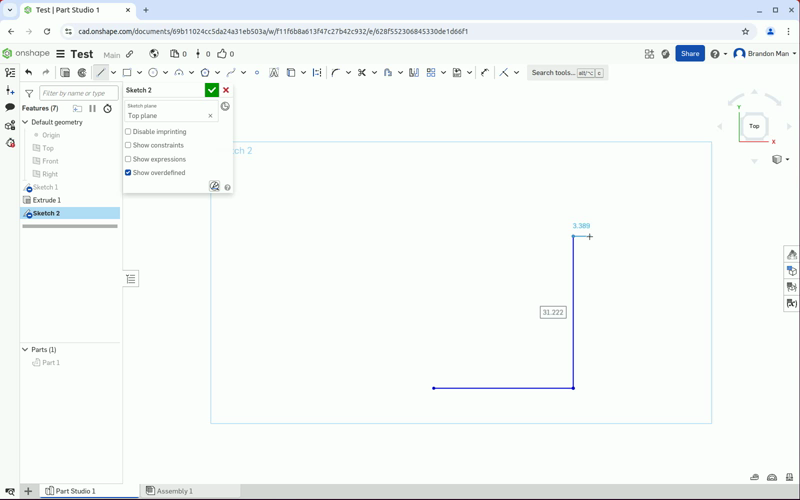
mouse_move(534, 236)
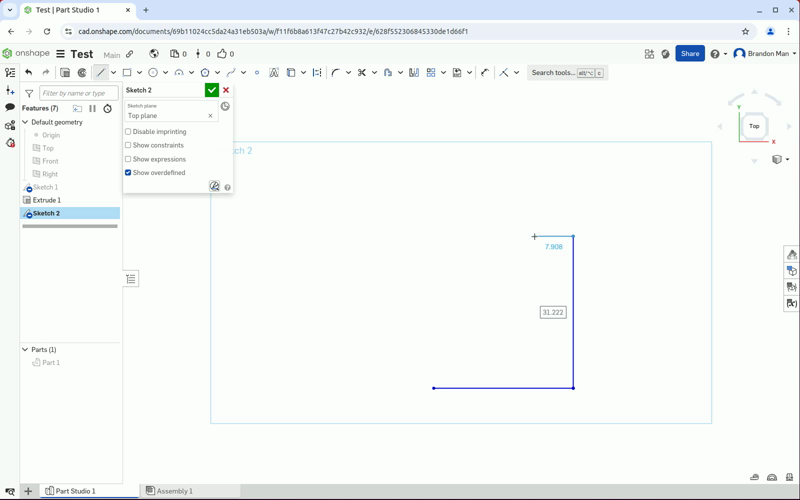
click(534, 236)
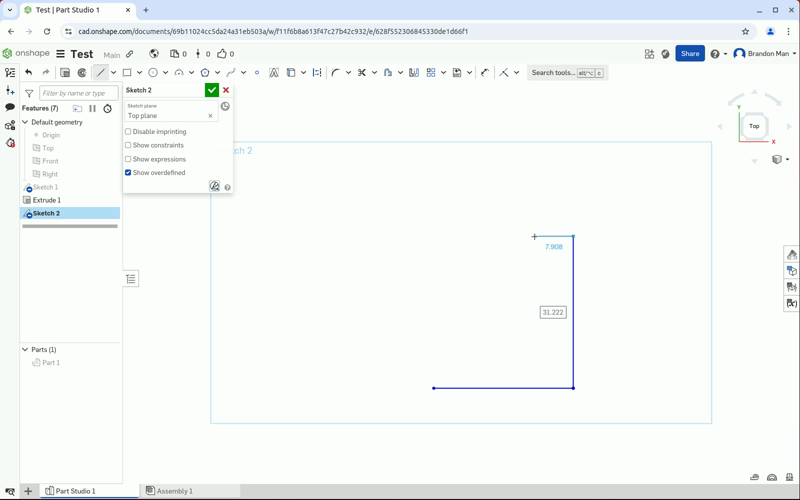
key_up(shift)
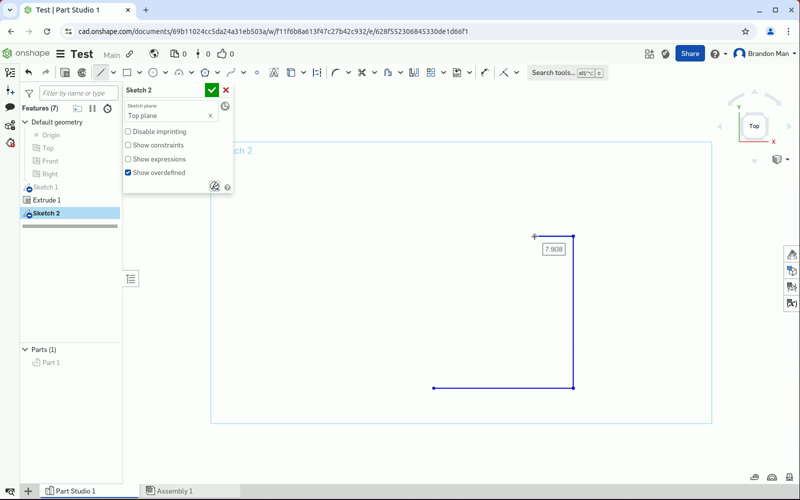
key(esc)
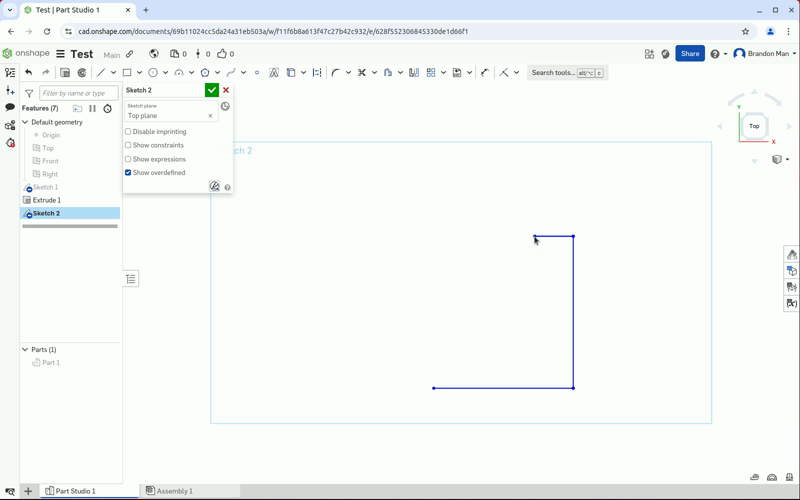
key(a)
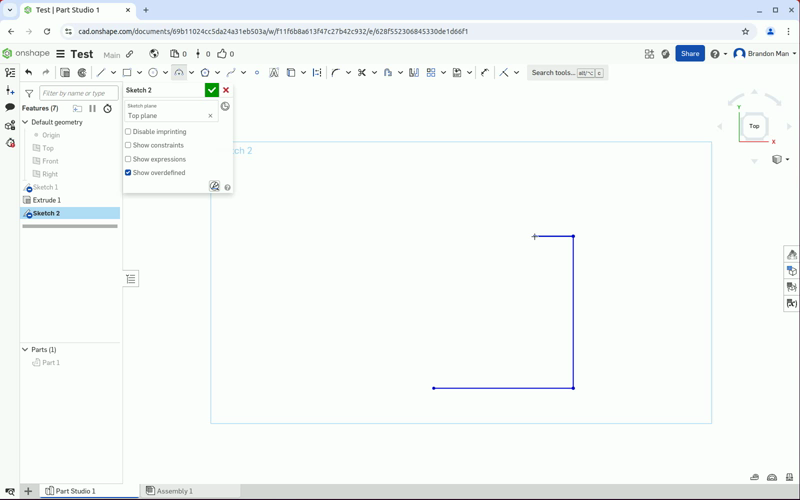
mouse_move(534, 236)
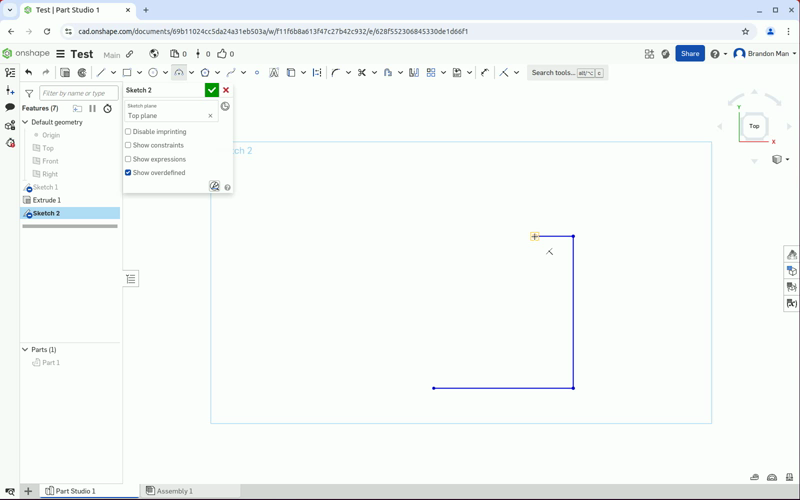
click(534, 236)
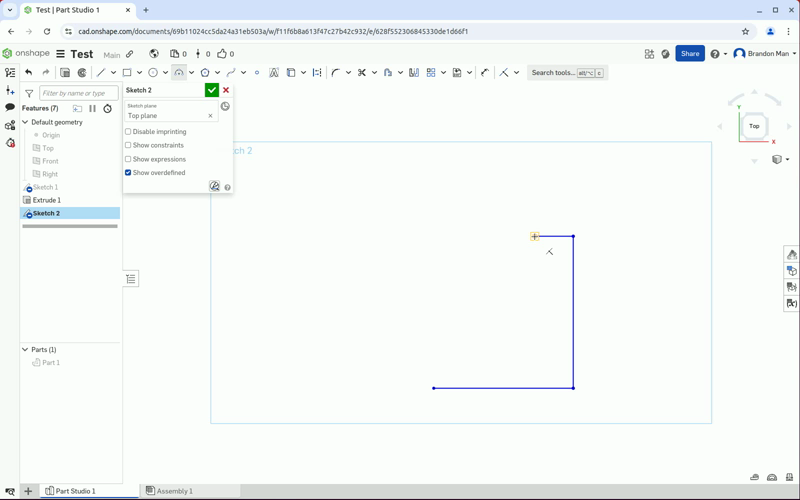
key_down(shift)
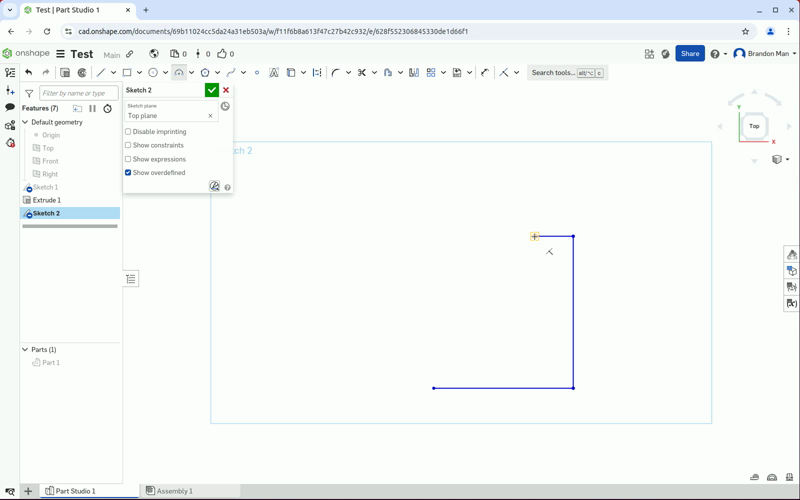
mouse_move(433, 351)
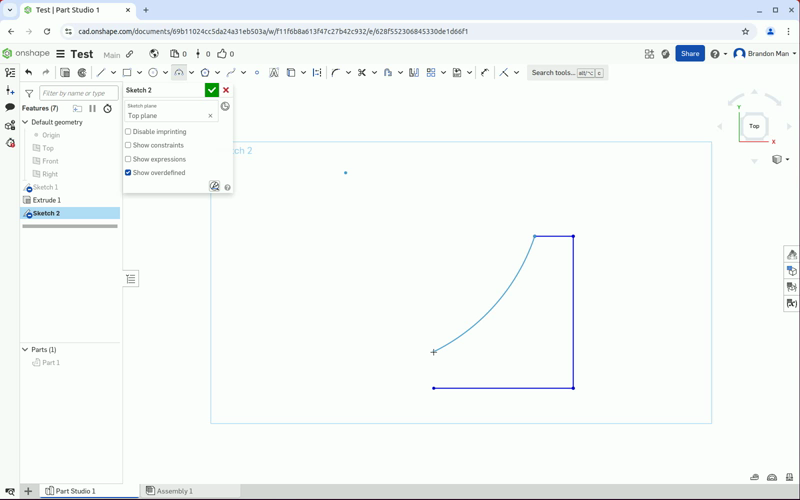
click(433, 351)
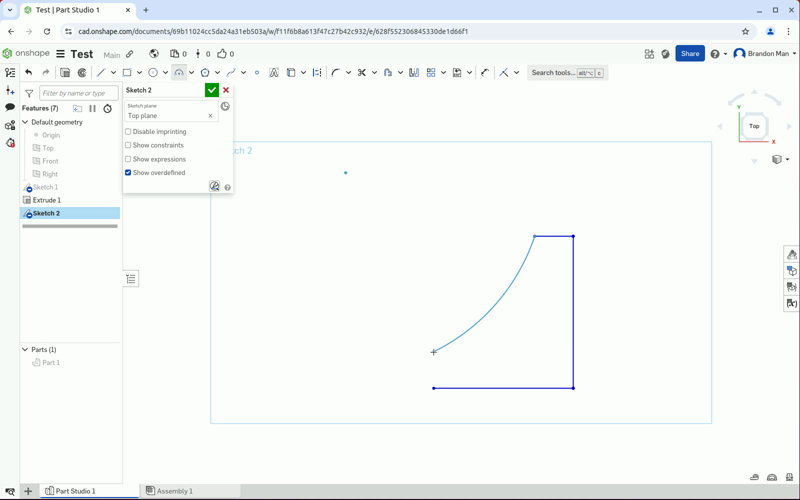
mouse_move(513, 319)
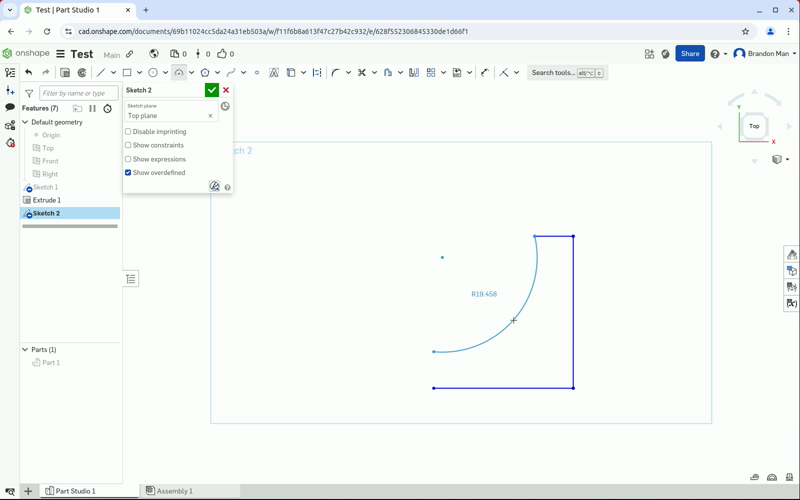
click(513, 319)
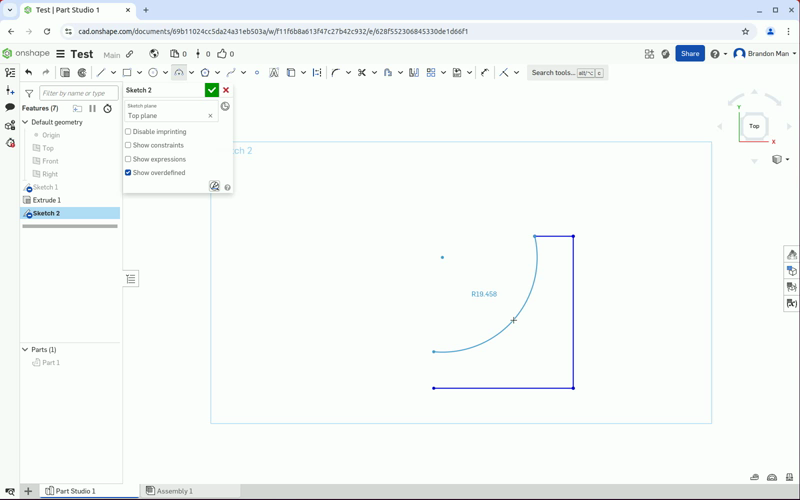
key_up(shift)
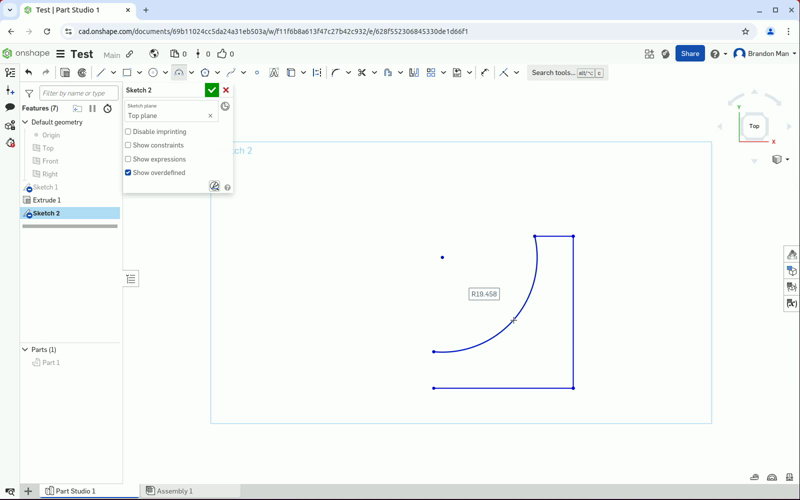
key(esc)
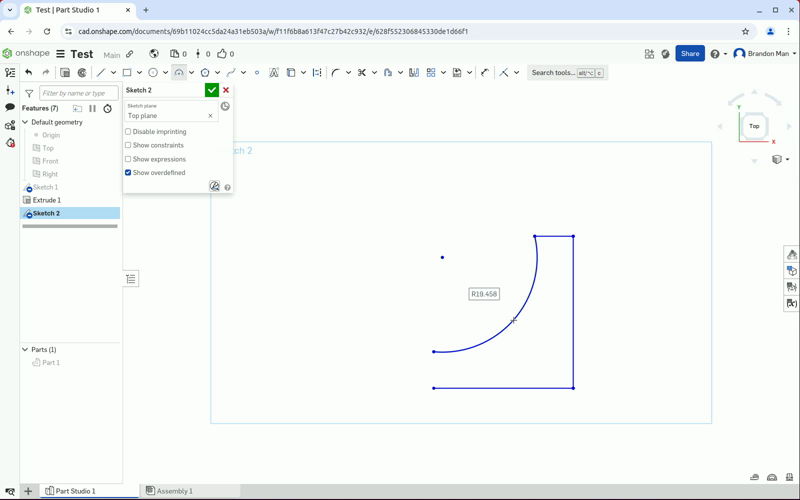
key(l)
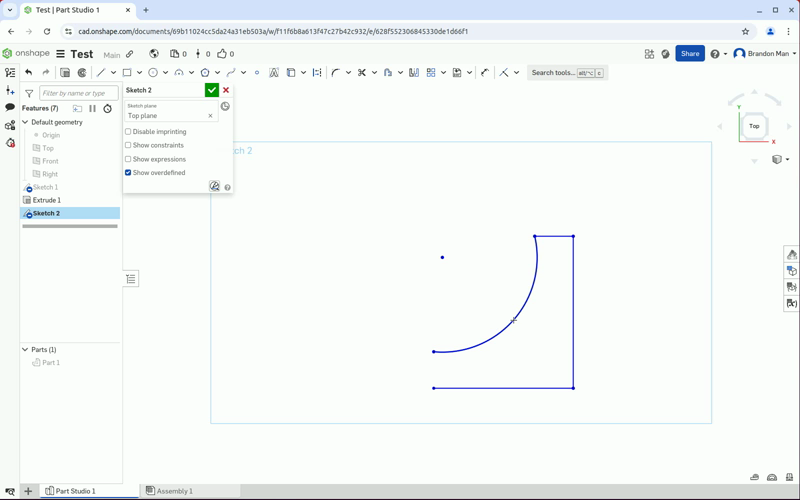
mouse_move(433, 351)
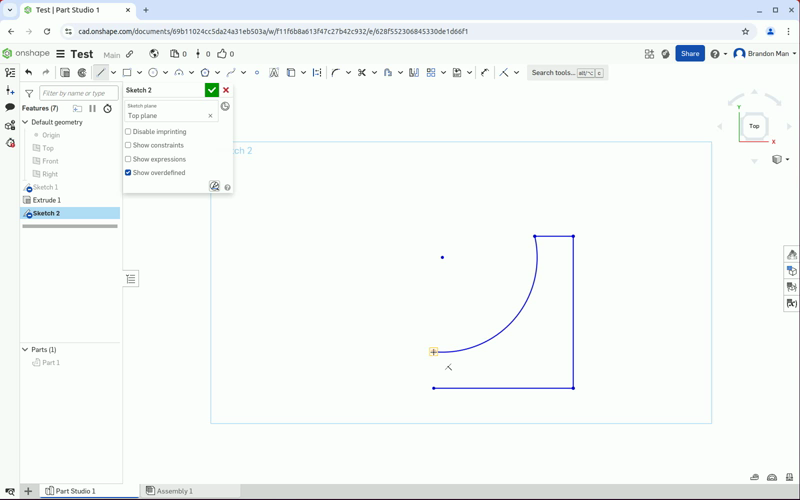
click(433, 351)
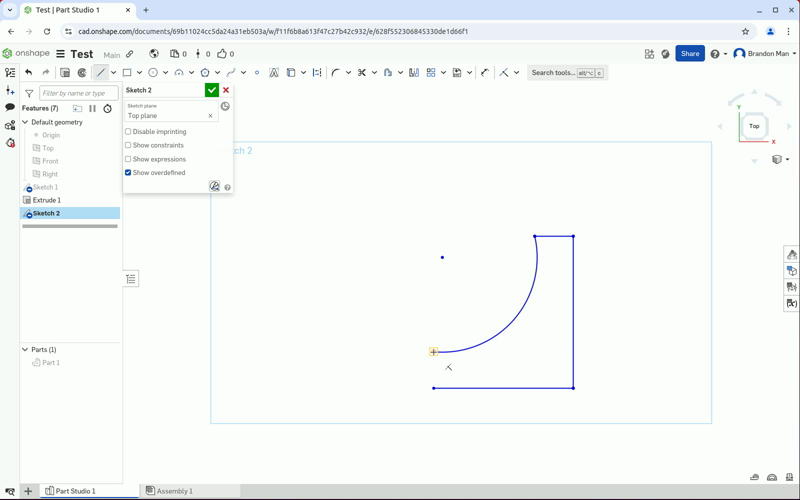
mouse_move(463, 351)
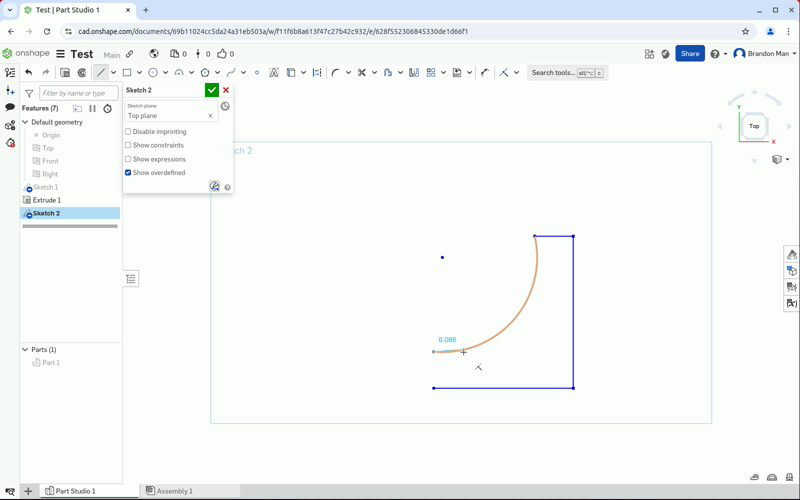
key_down(shift)
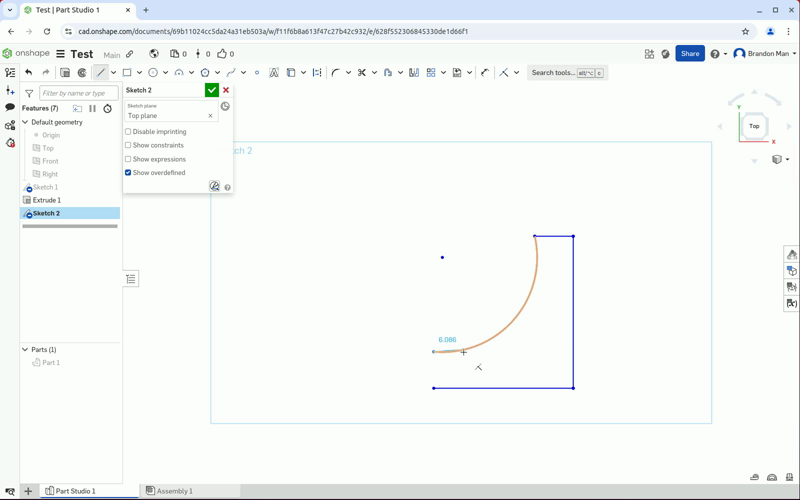
mouse_move(433, 388)
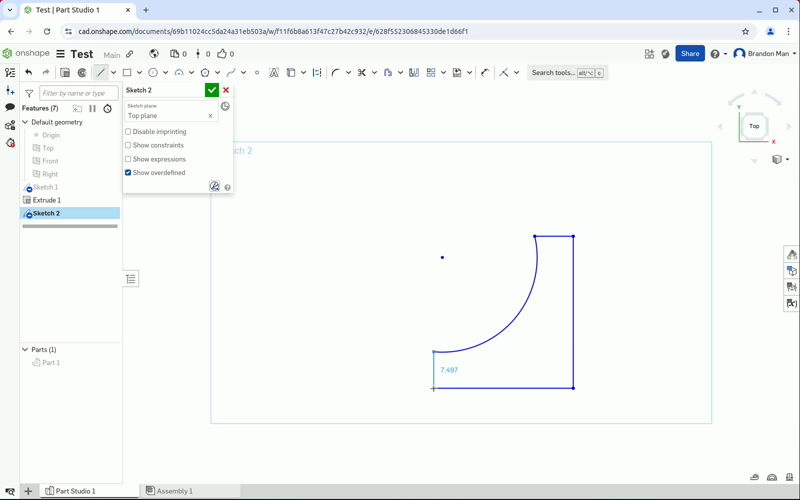
key_up(shift)
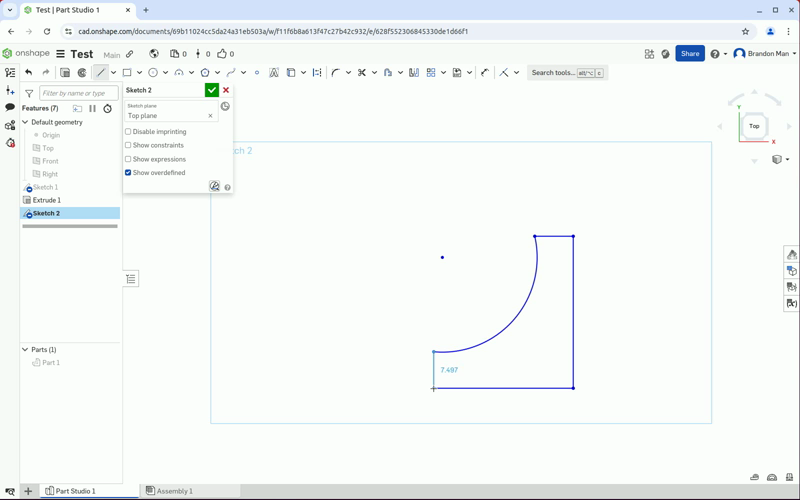
click(433, 388)
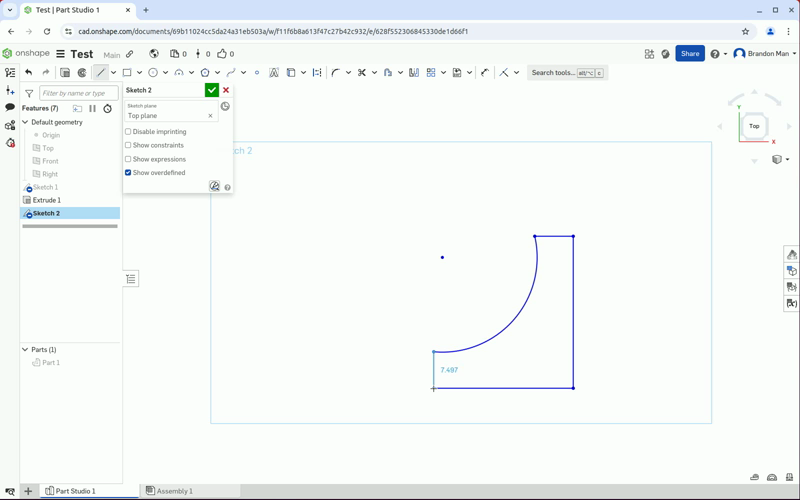
key(esc)
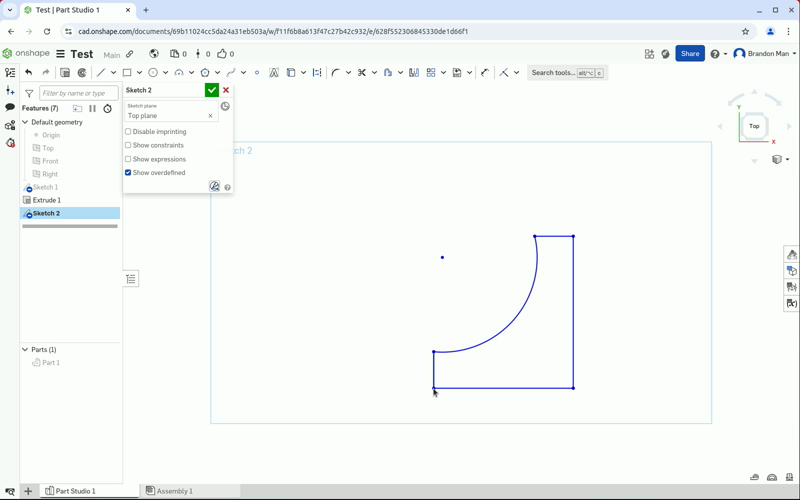
mouse_move(547, 299)
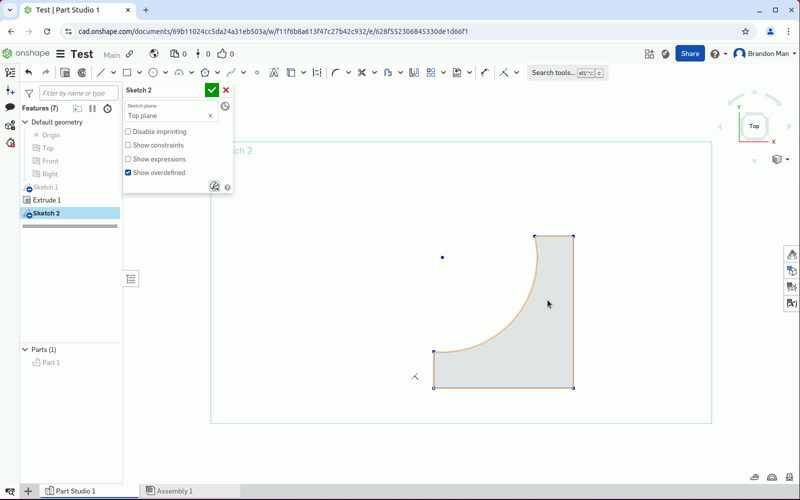
click(547, 299)
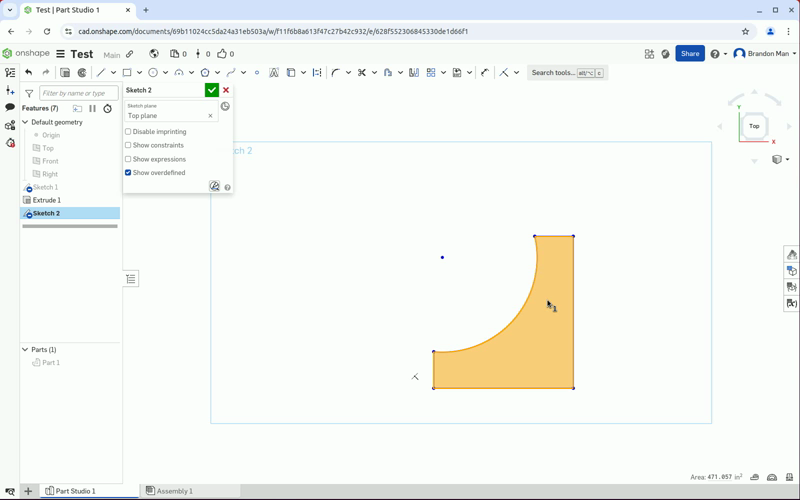
mouse_move(73, 352)
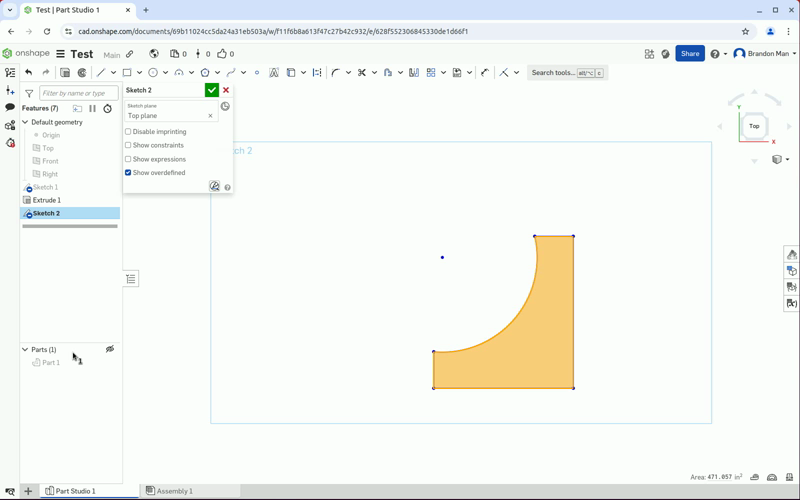
key(shift+y)
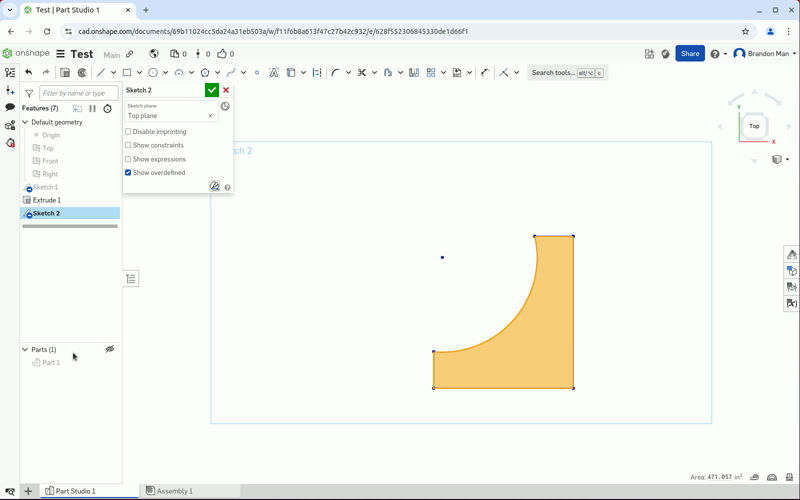
key(shift+e)
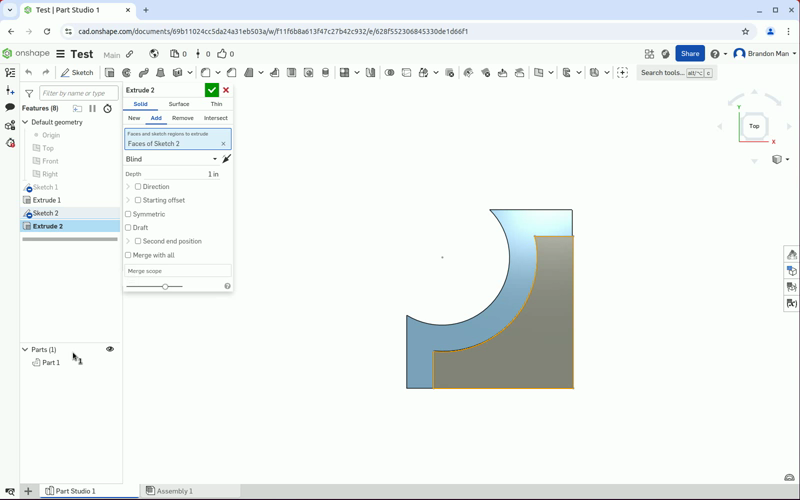
mouse_move(143, 106)
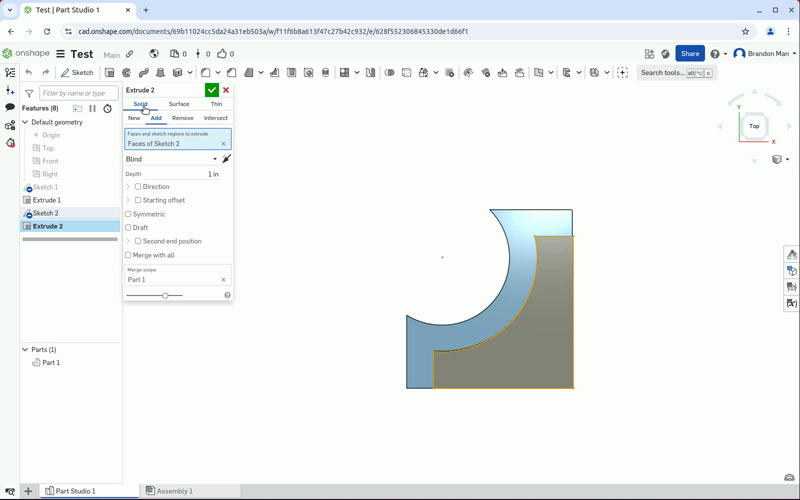
click(143, 106)
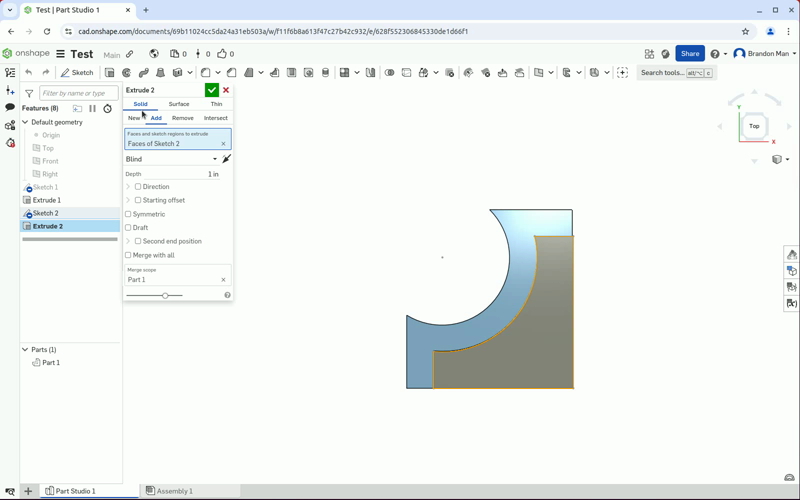
mouse_move(137, 120)
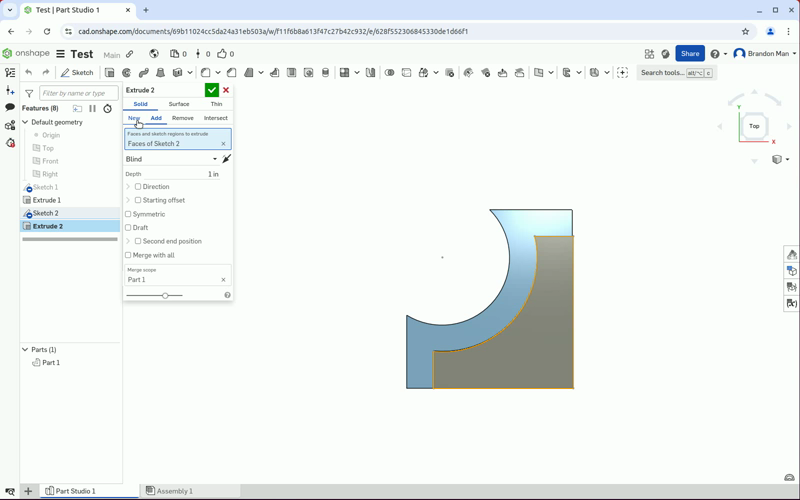
click(137, 120)
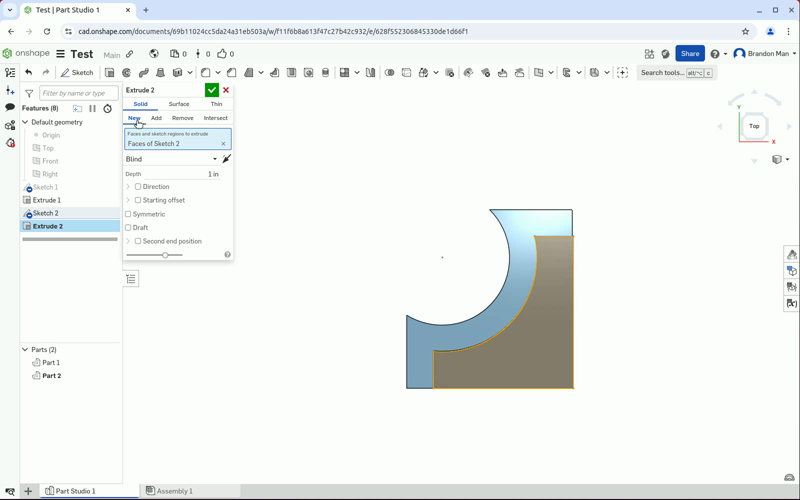
key(tab, 4)
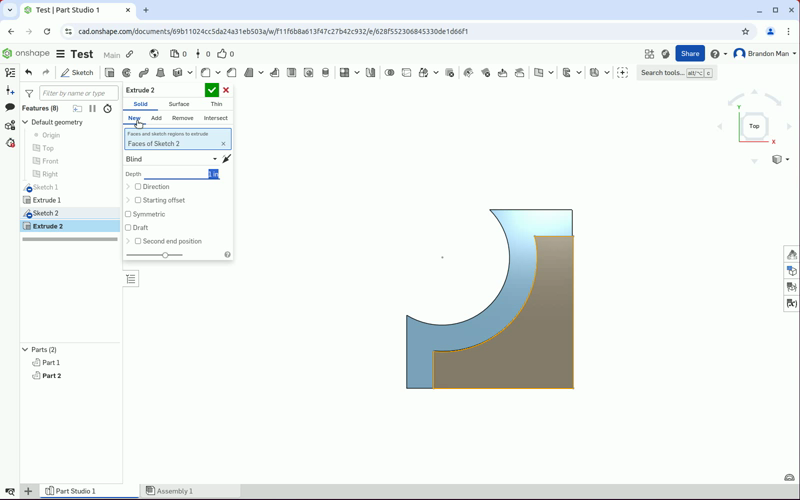
text(10.11)
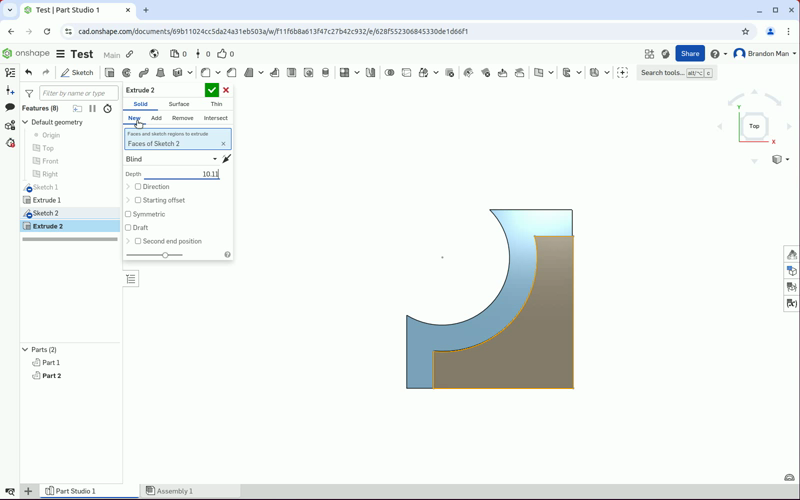
key(enter)
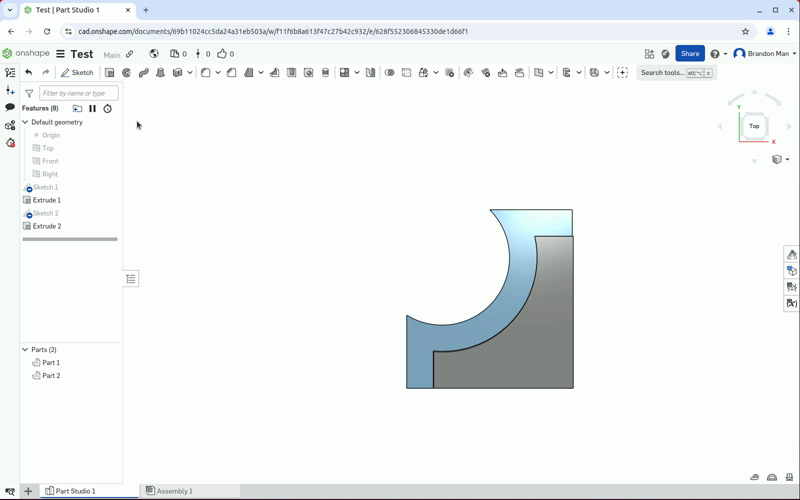
key(shift+h)
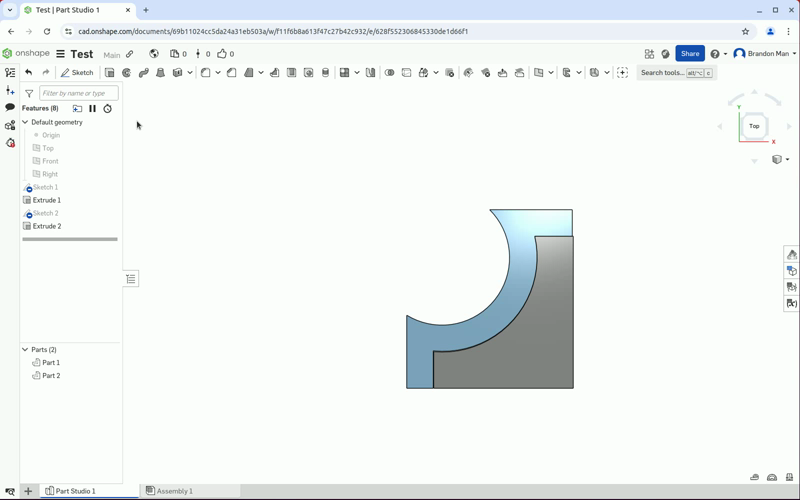
key(shift+h)
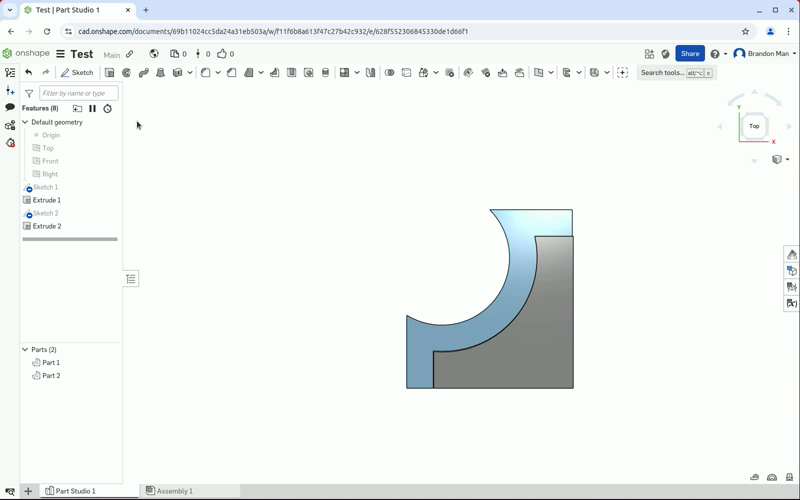
mouse_move(73, 189)
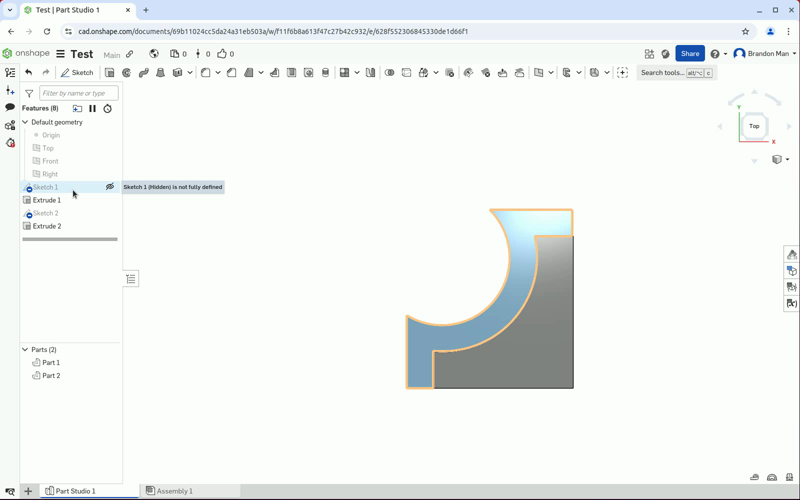
click(73, 189)
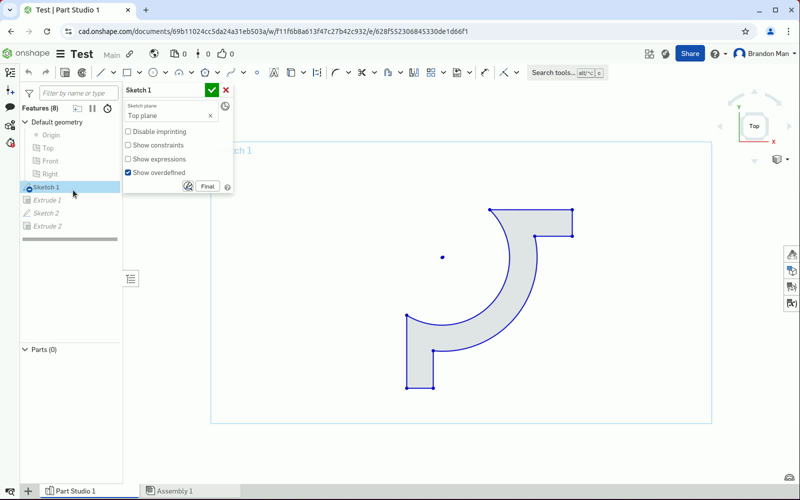
mouse_move(229, 92)
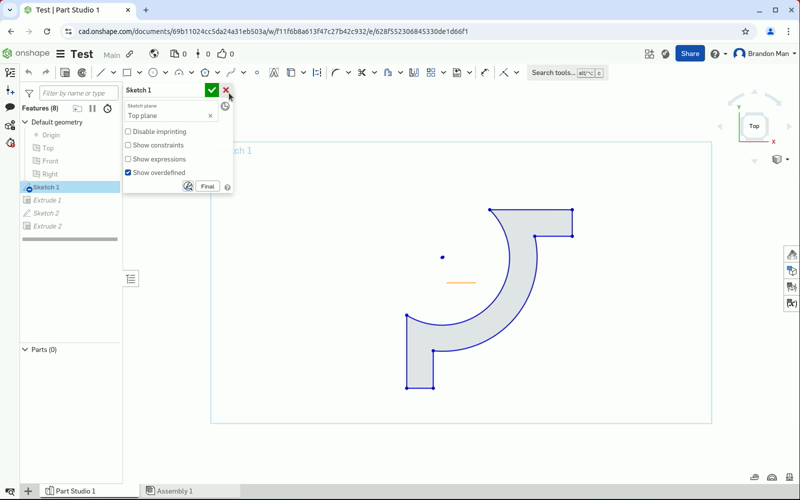
click(229, 92)
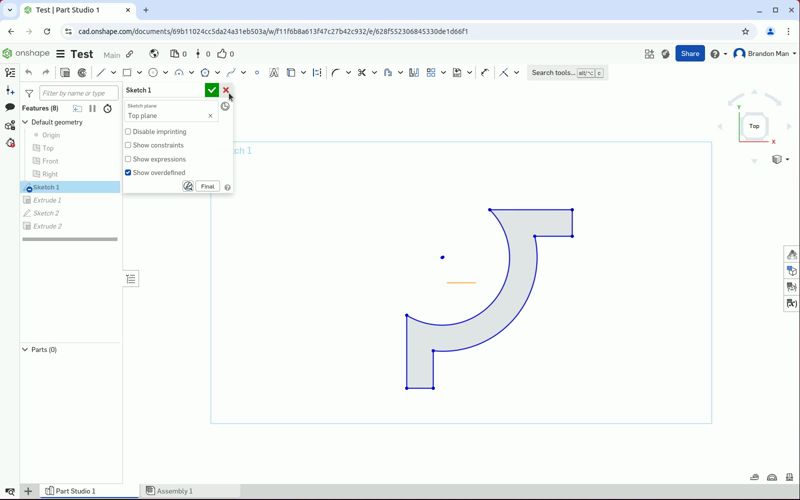
key(shift+s)
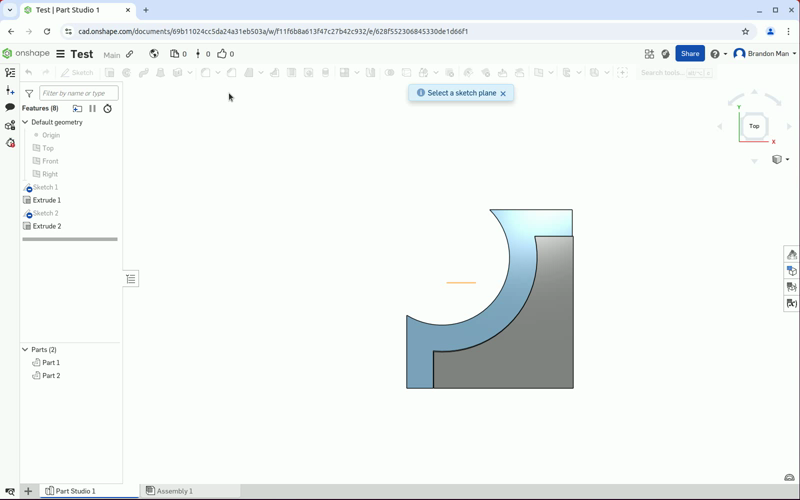
mouse_move(73, 150)
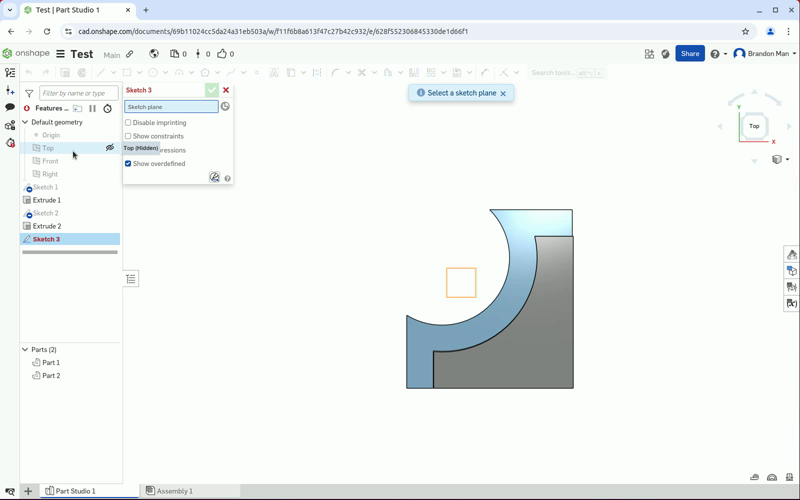
click(73, 150)
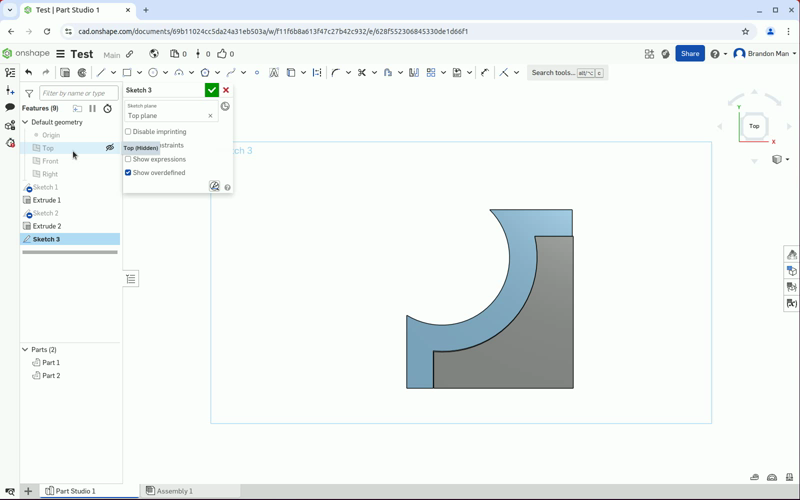
mouse_move(73, 352)
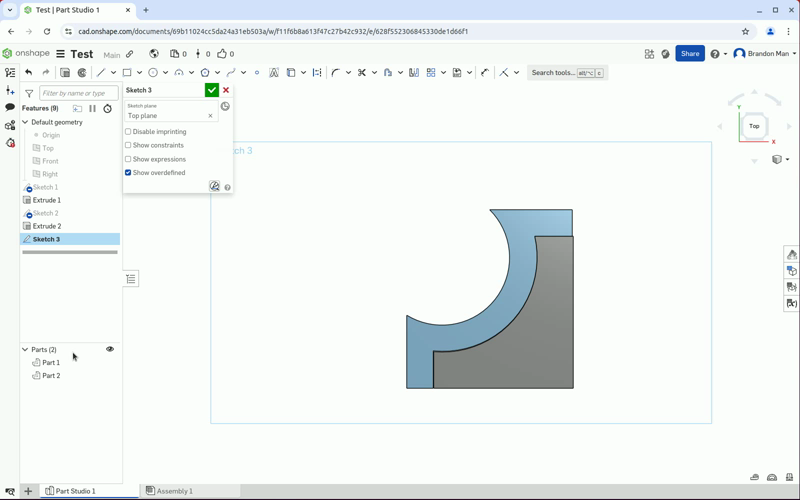
key(y)
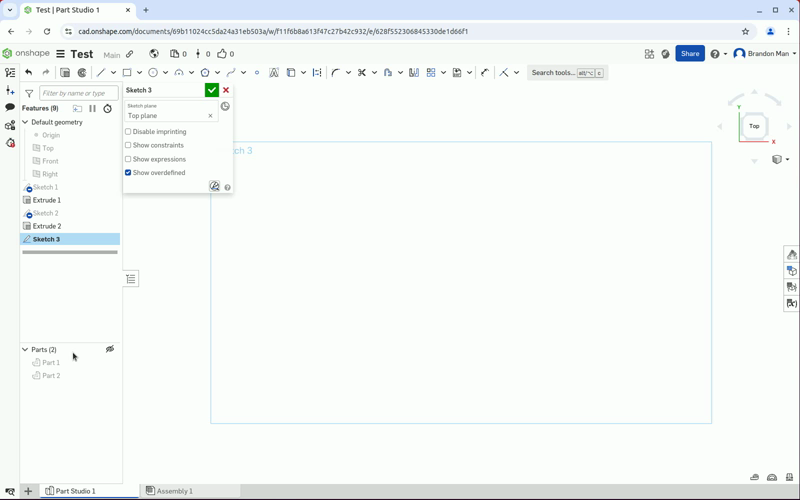
key(l)
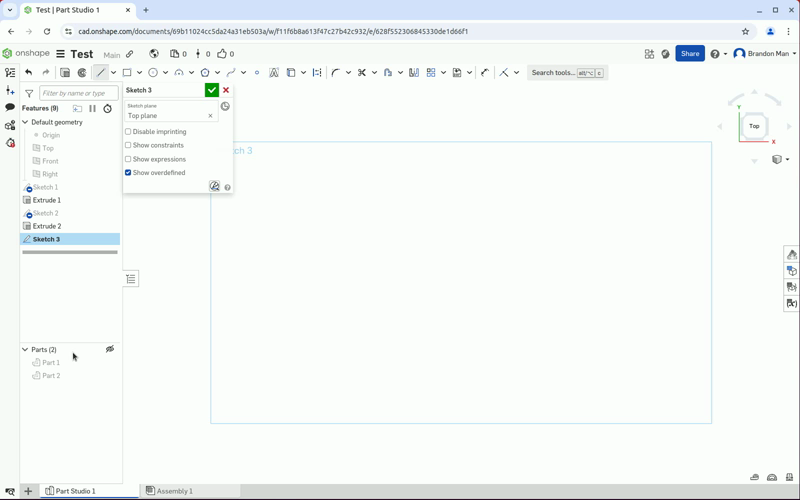
key_down(shift)
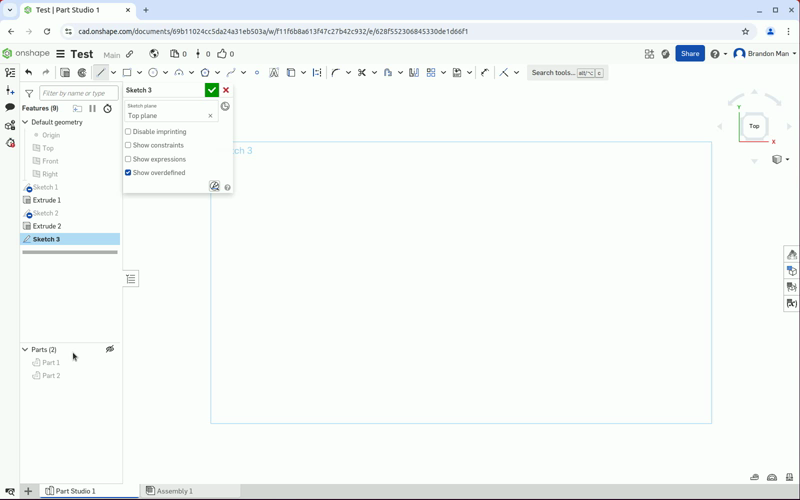
mouse_move(348, 388)
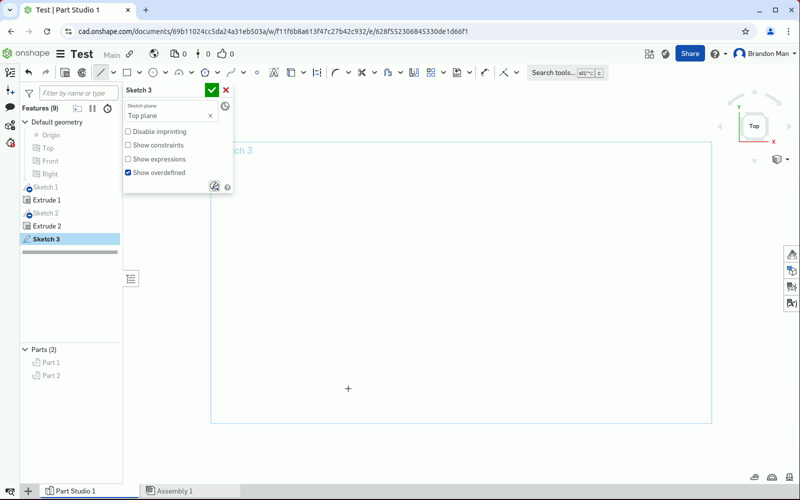
click(348, 388)
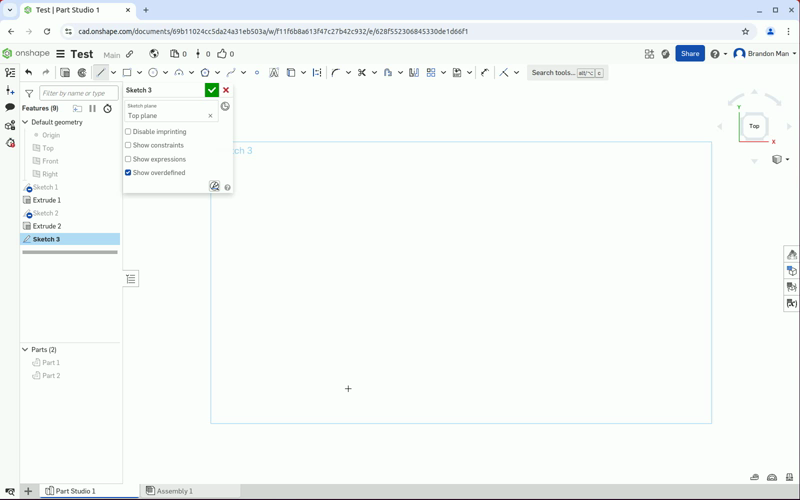
key_up(shift)
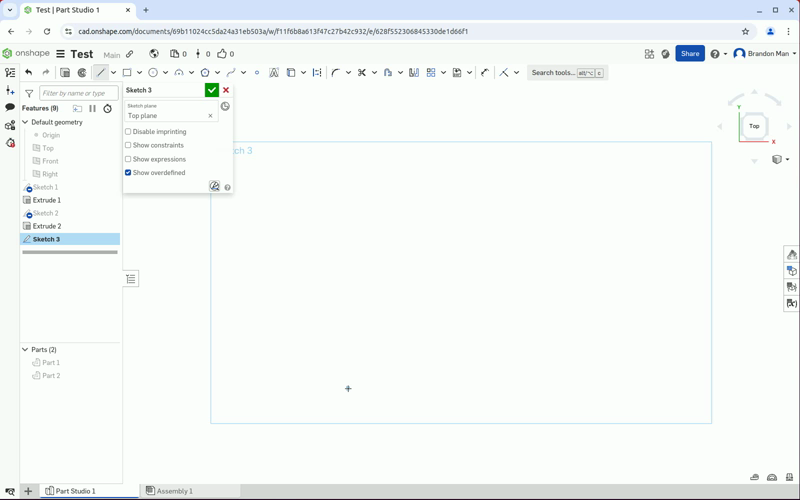
key_down(shift)
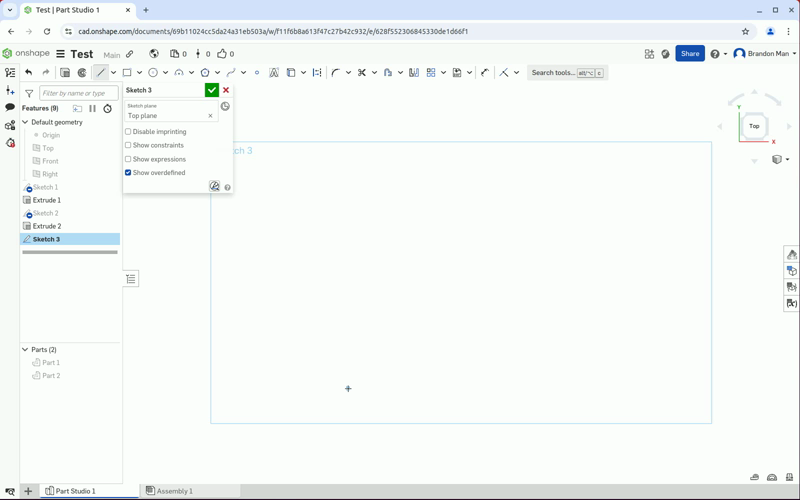
mouse_move(378, 388)
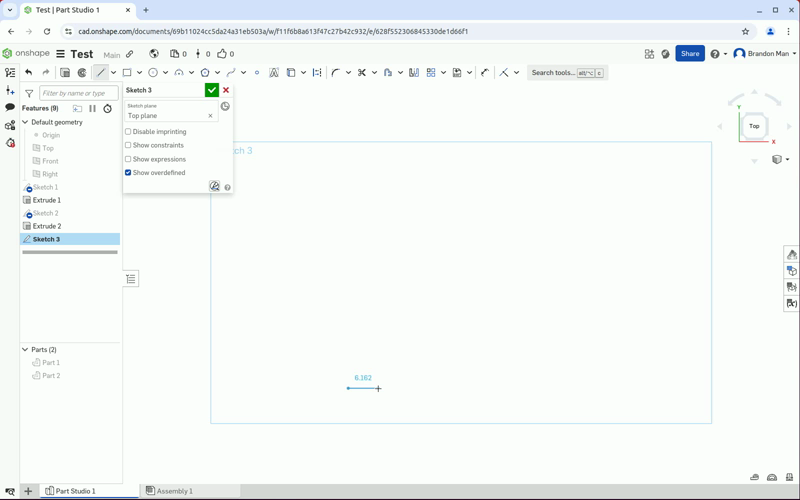
mouse_move(407, 388)
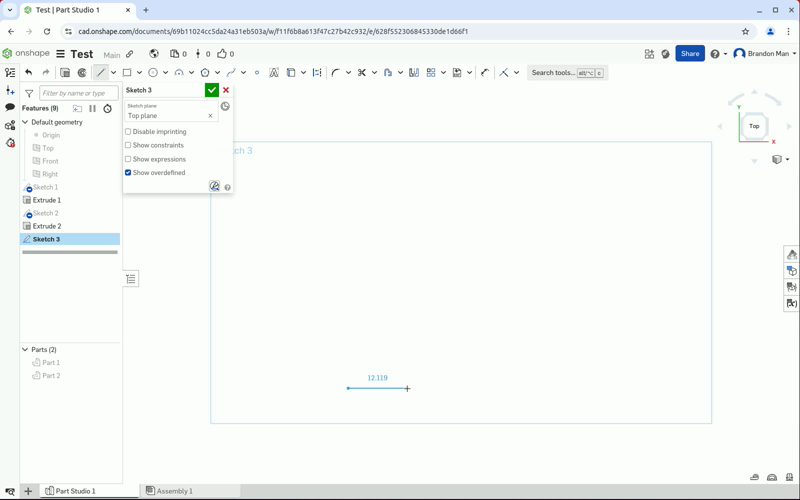
click(407, 388)
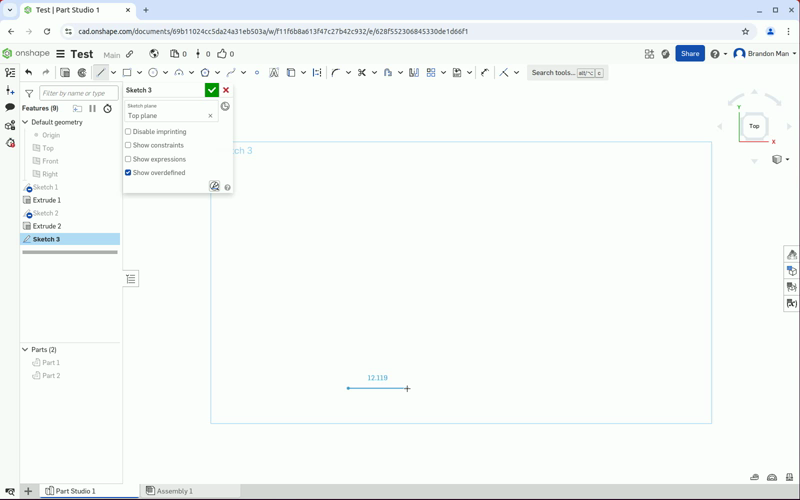
key_up(shift)
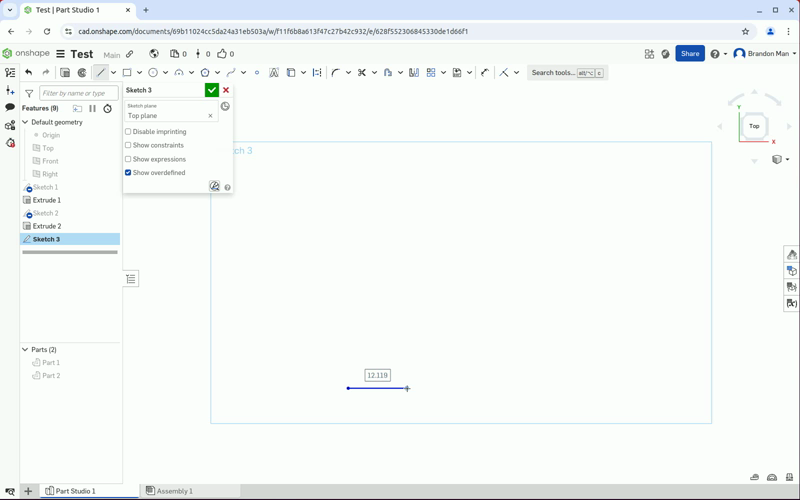
key_down(shift)
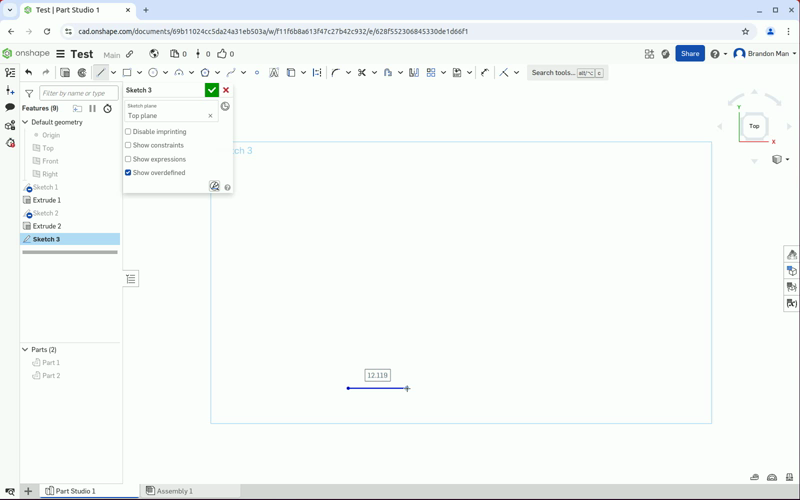
mouse_move(407, 315)
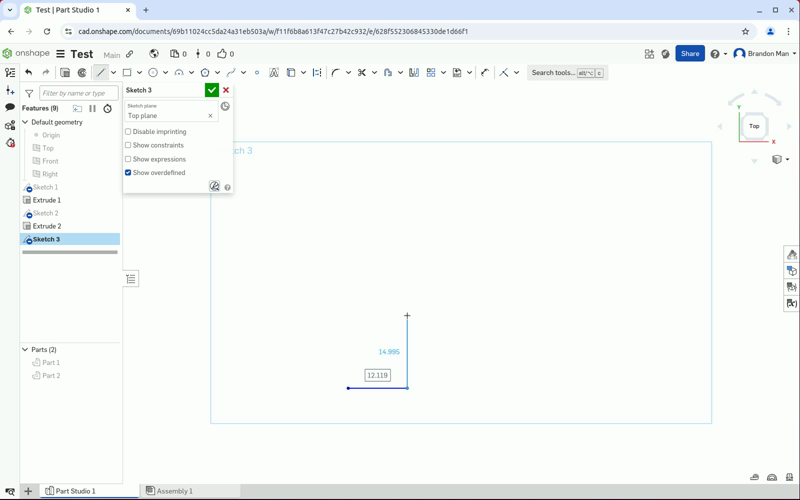
click(407, 315)
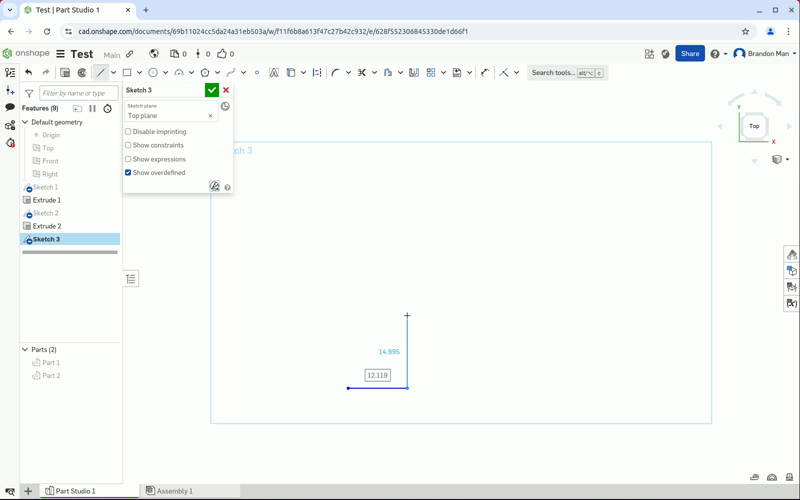
key_up(shift)
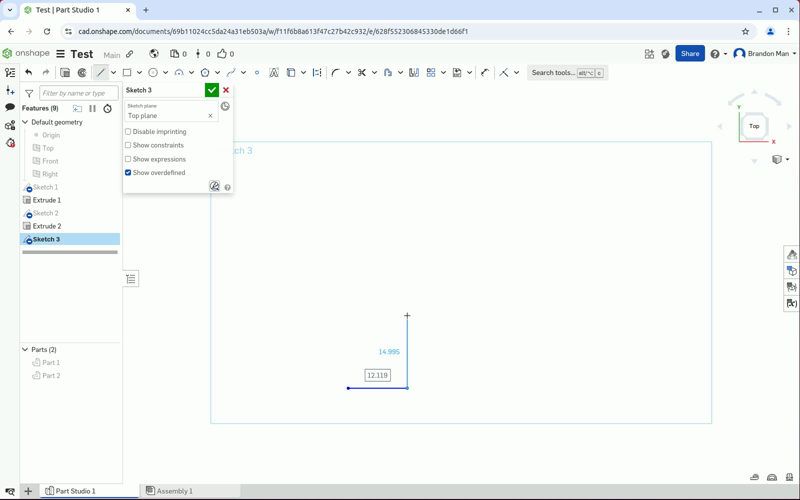
key(esc)
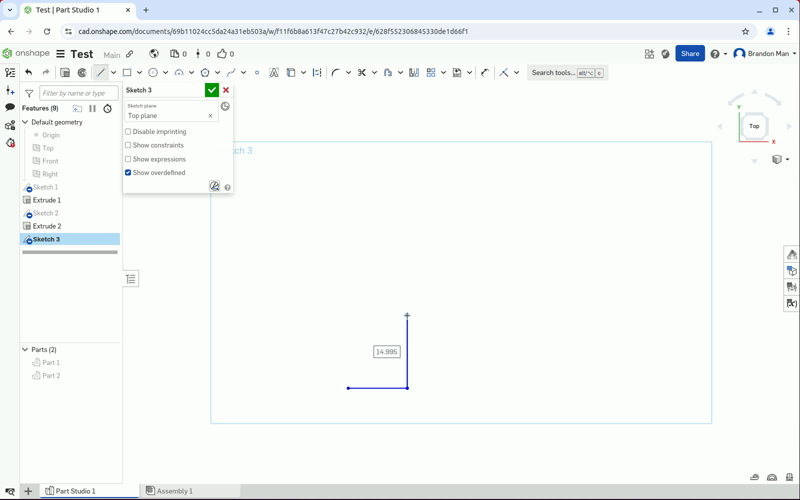
key(a)
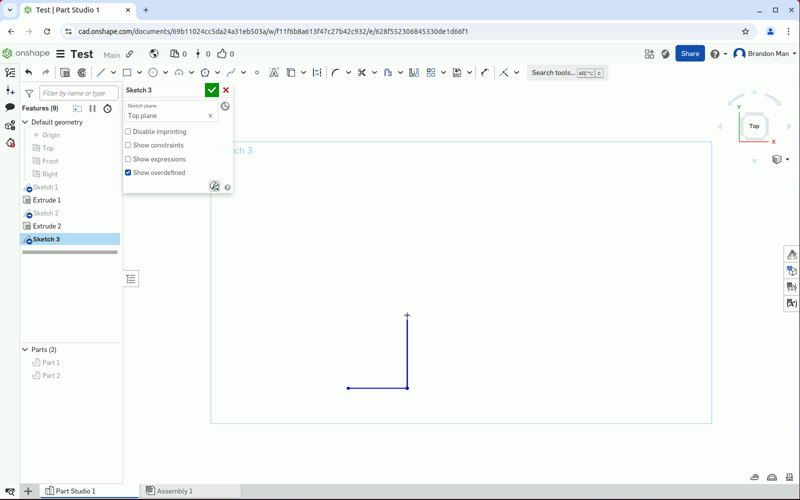
mouse_move(407, 315)
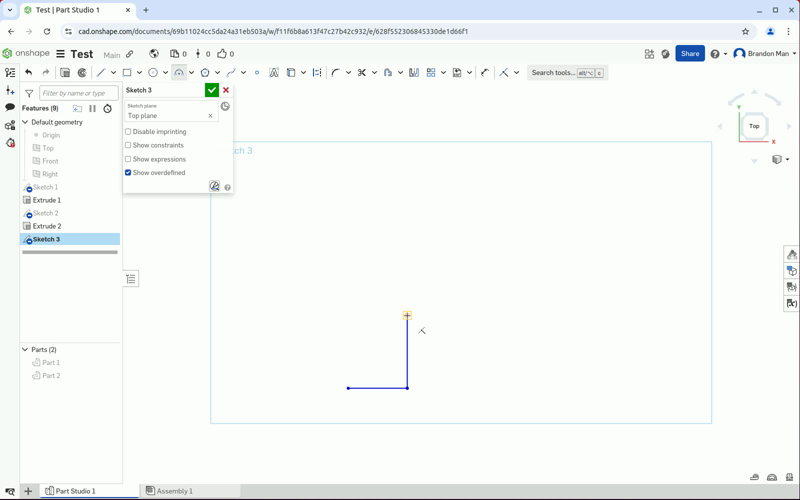
click(407, 315)
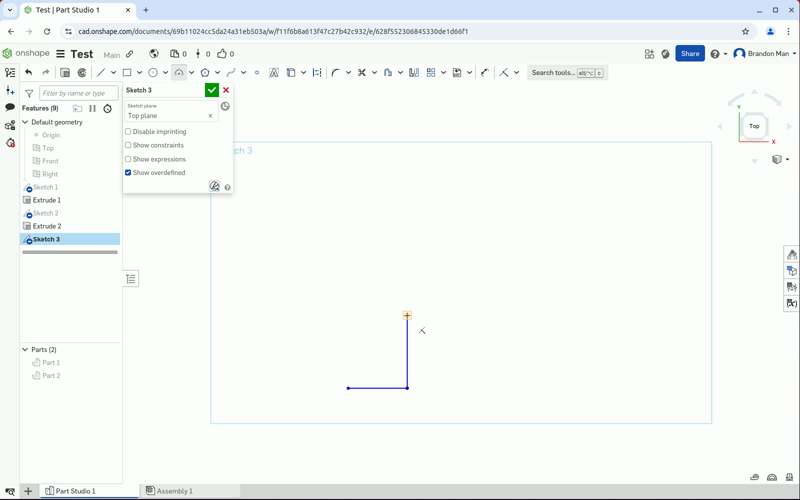
key_down(shift)
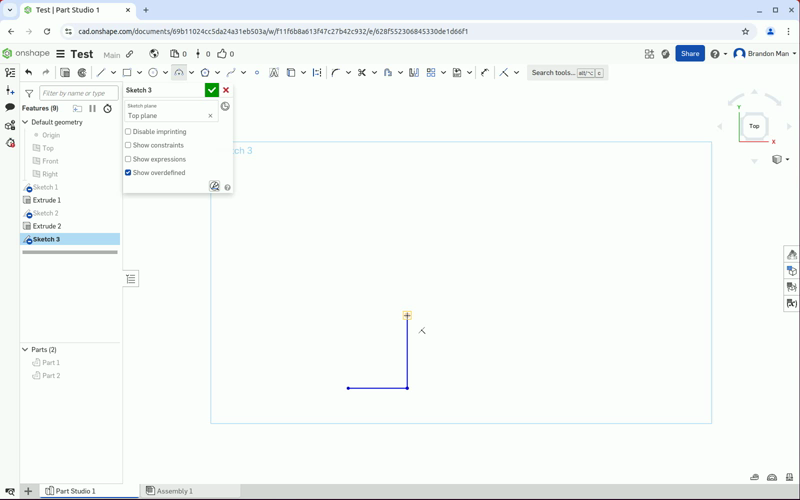
mouse_move(489, 209)
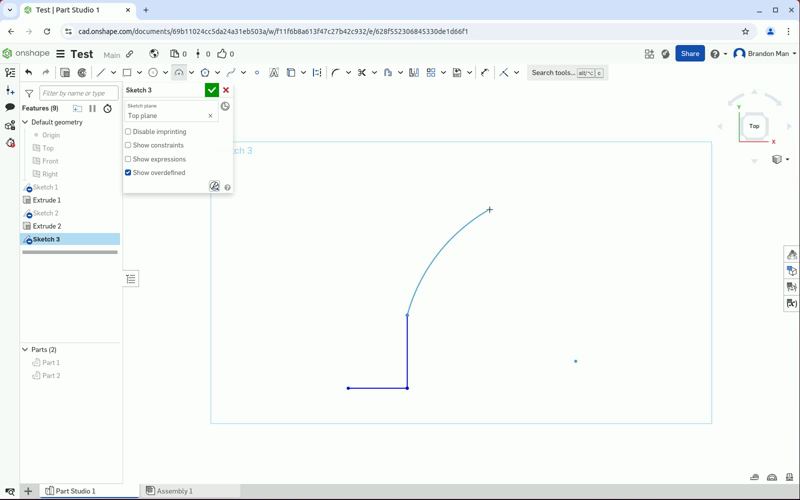
click(489, 209)
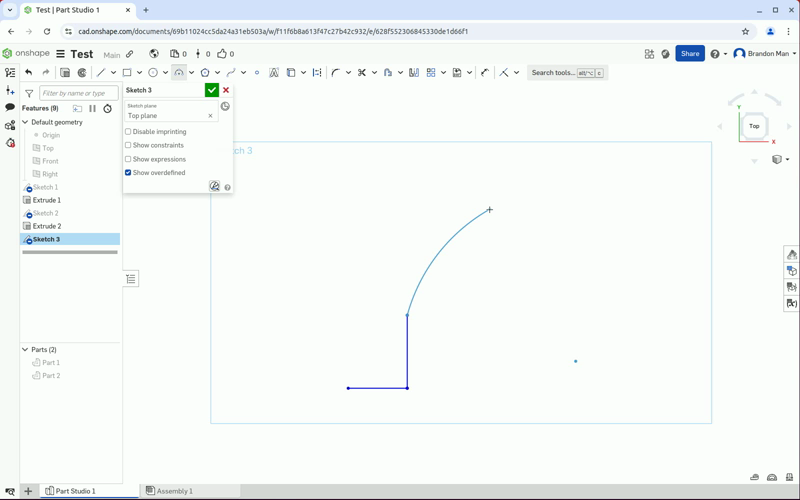
mouse_move(495, 299)
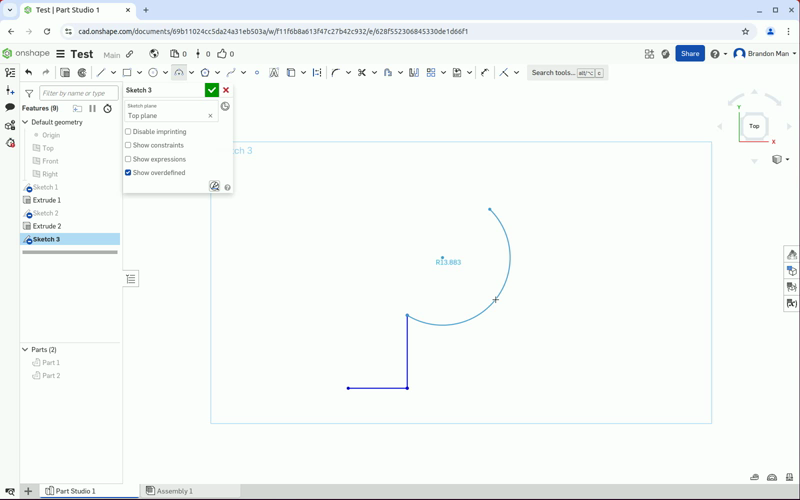
click(495, 299)
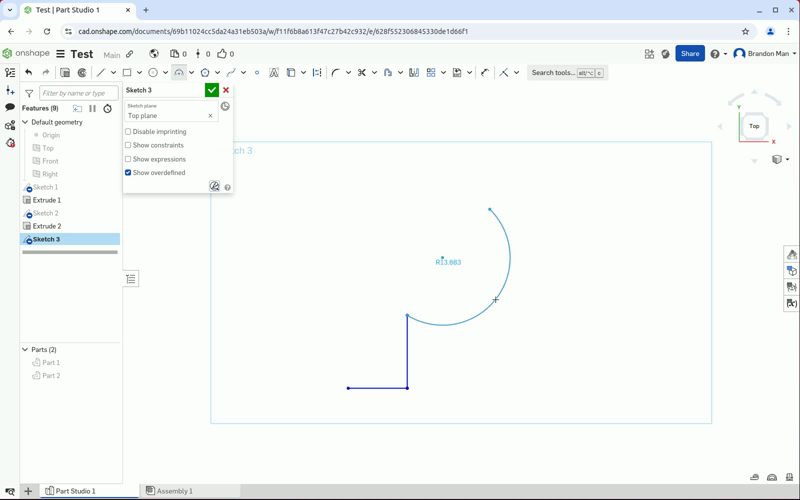
key_up(shift)
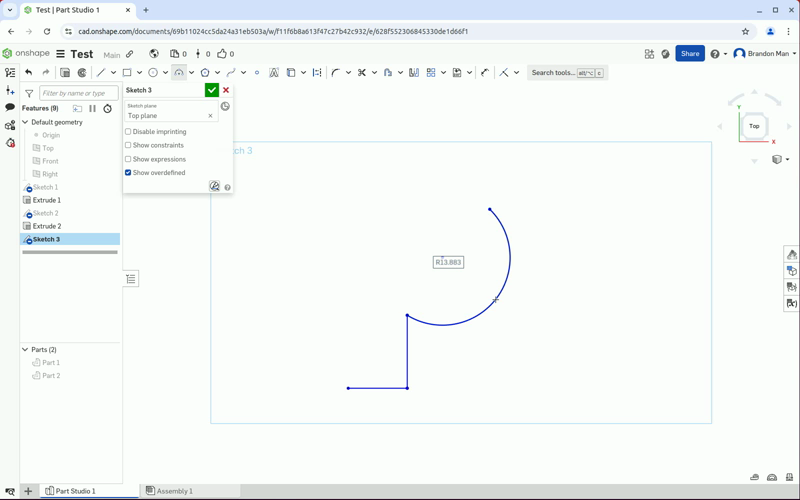
key(esc)
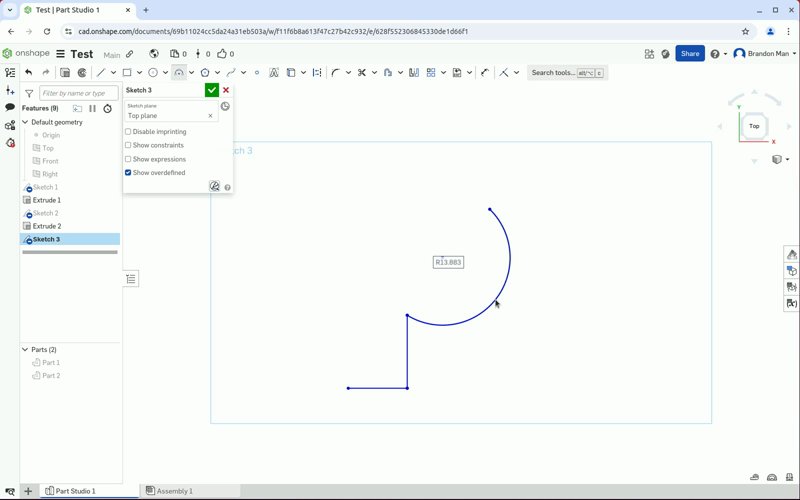
key(l)
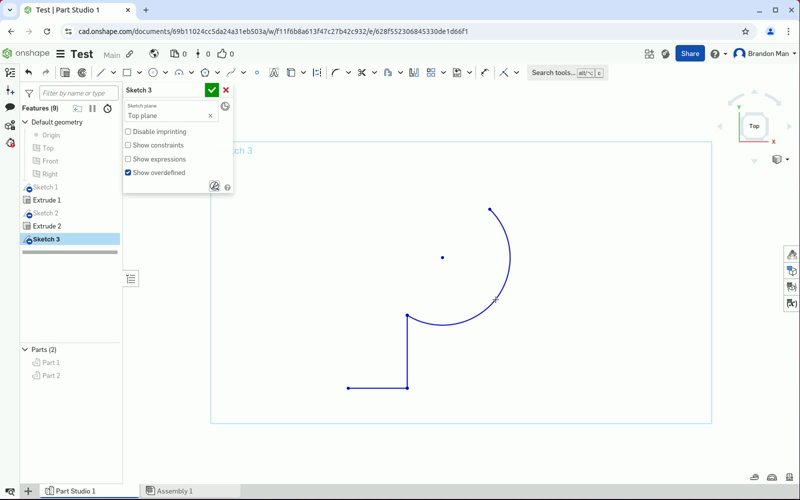
mouse_move(489, 209)
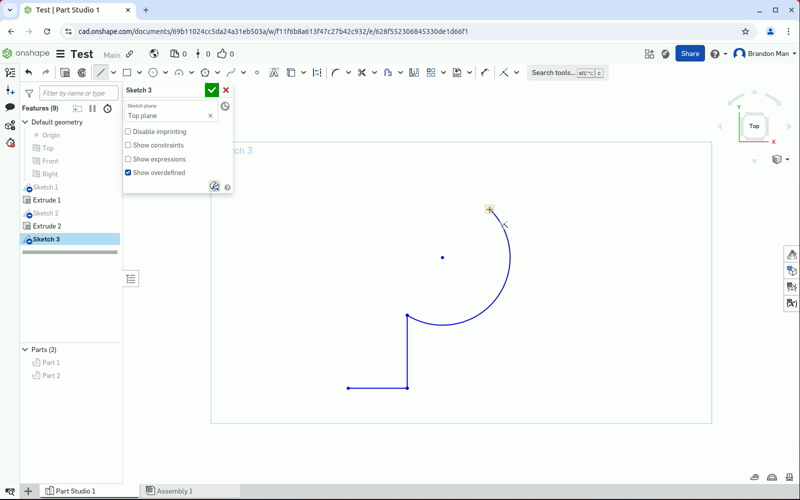
click(489, 209)
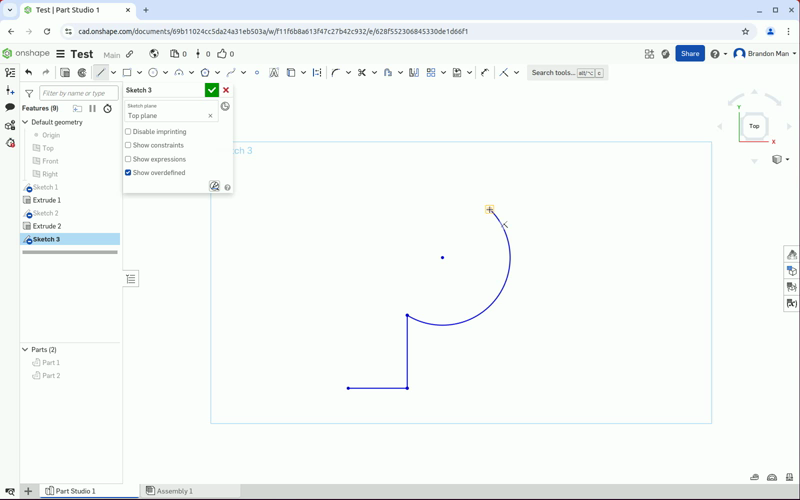
key_down(shift)
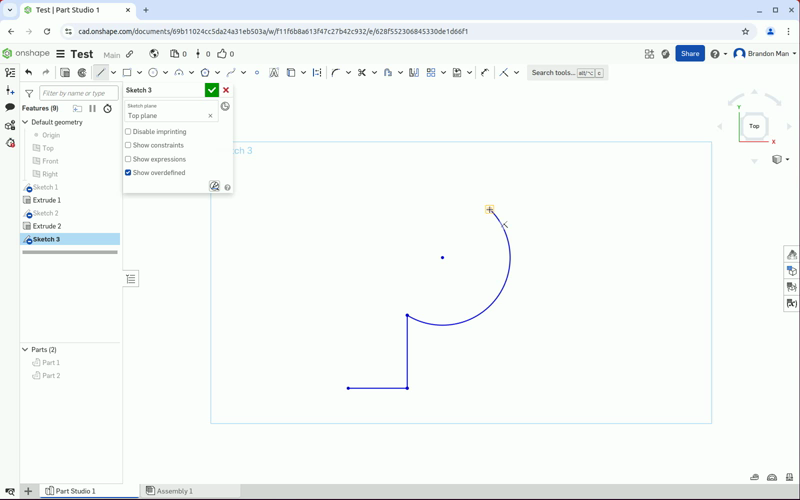
mouse_move(572, 209)
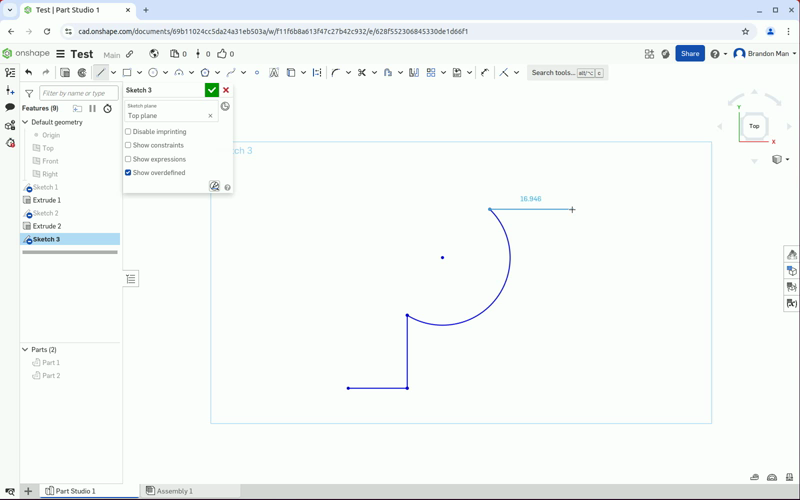
click(572, 209)
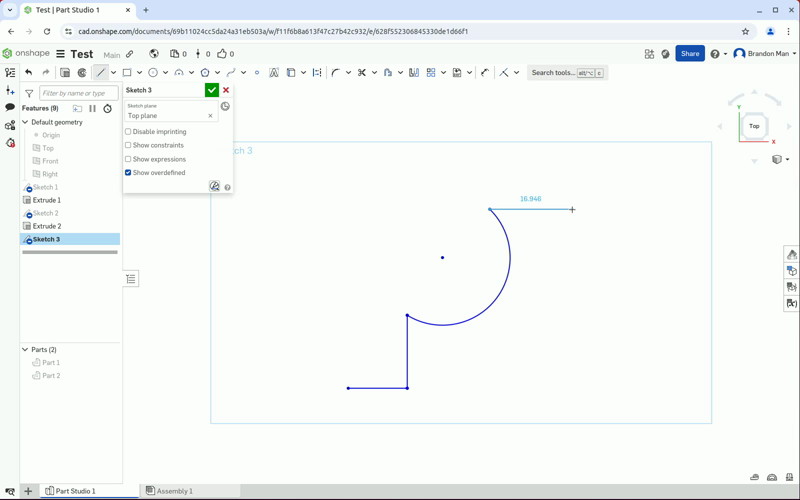
key_up(shift)
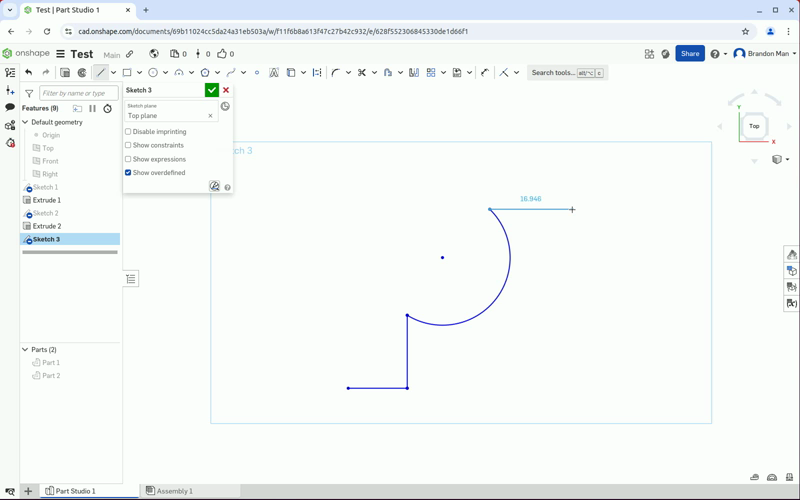
key_down(shift)
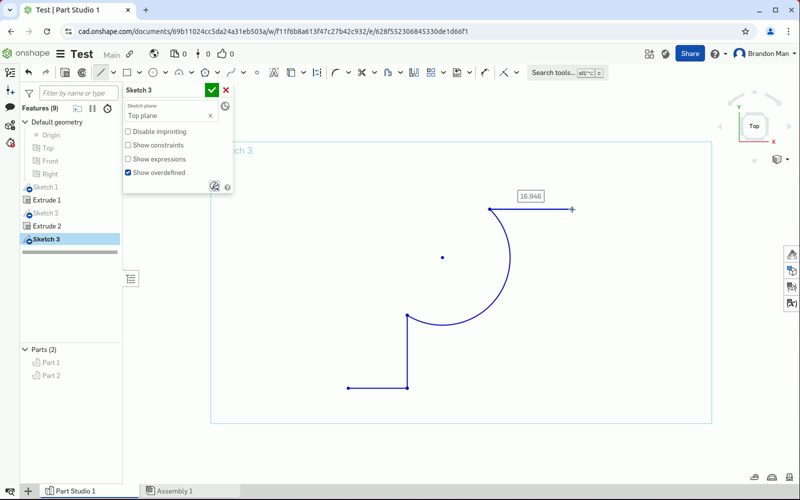
mouse_move(589, 209)
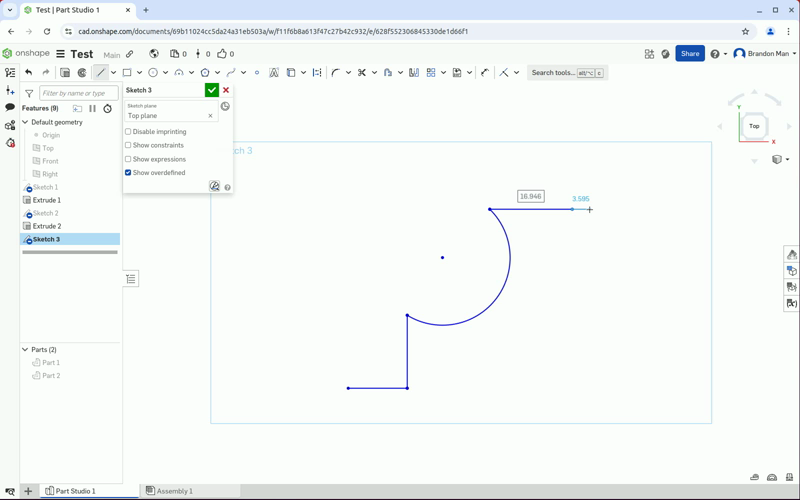
mouse_move(572, 178)
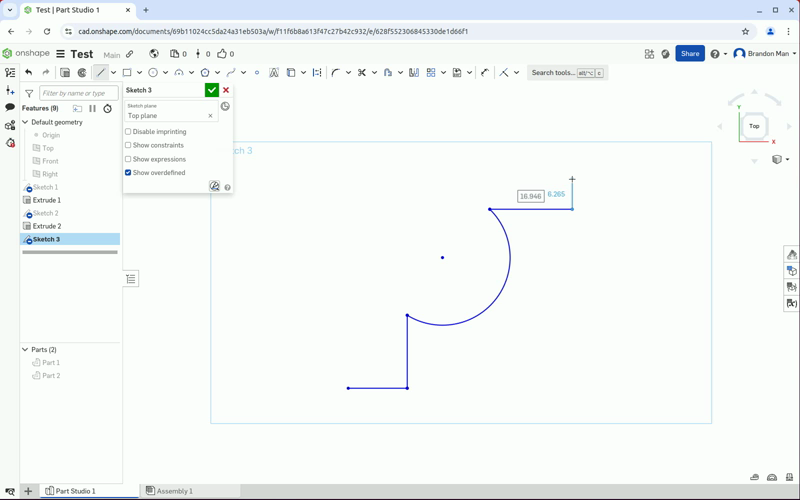
click(572, 178)
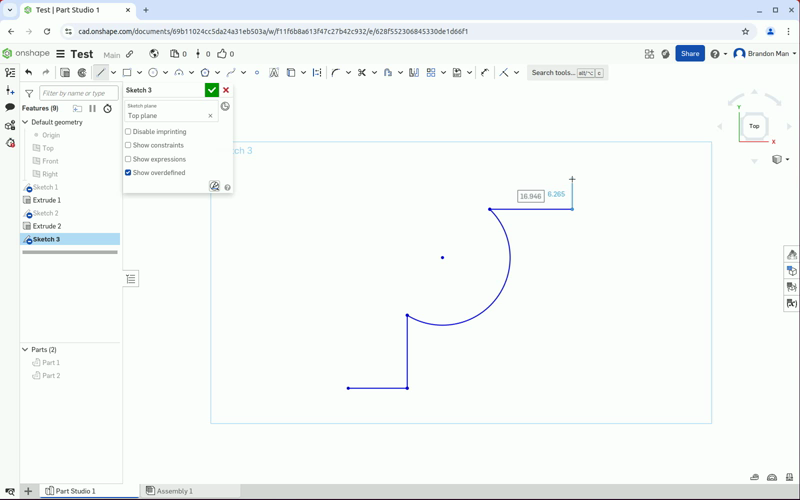
key_up(shift)
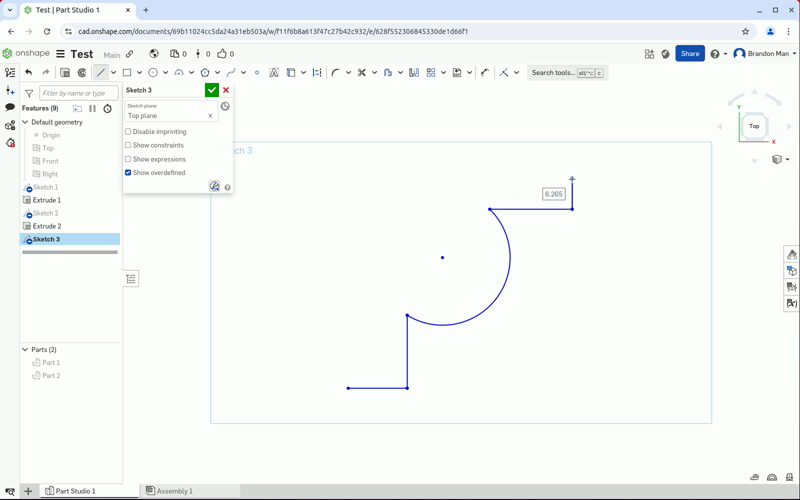
key_down(shift)
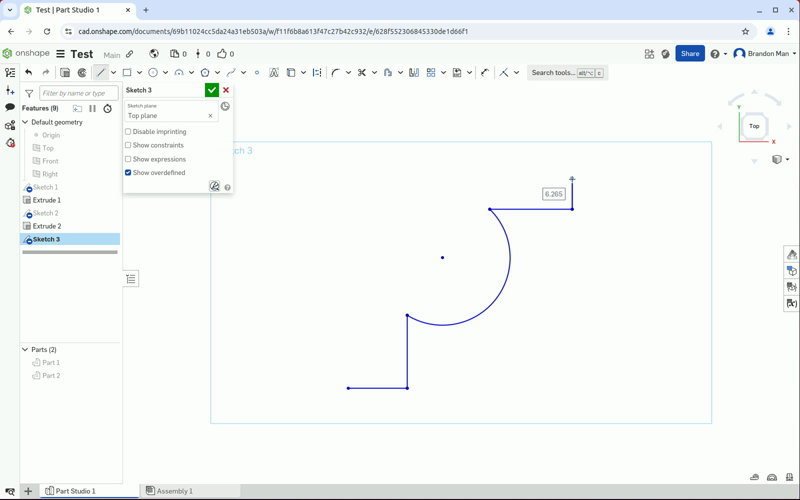
mouse_move(348, 178)
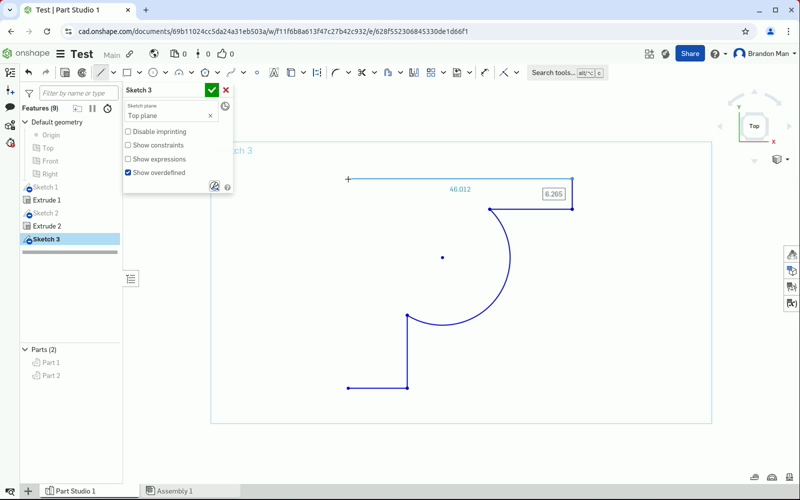
click(348, 178)
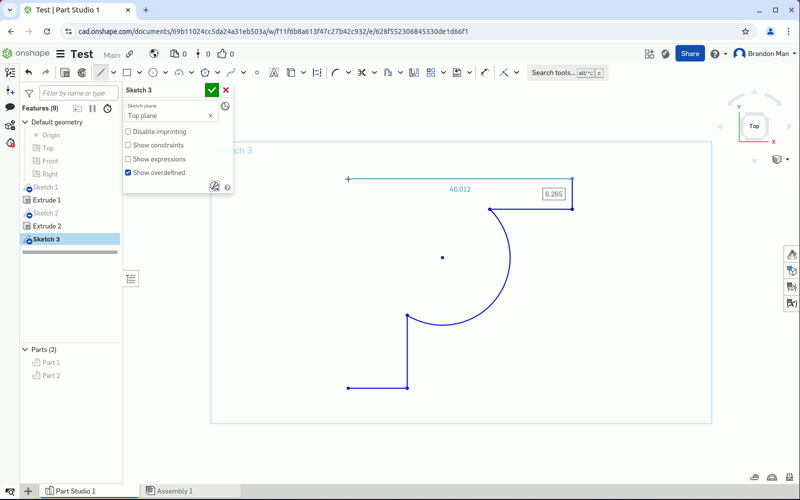
key_up(shift)
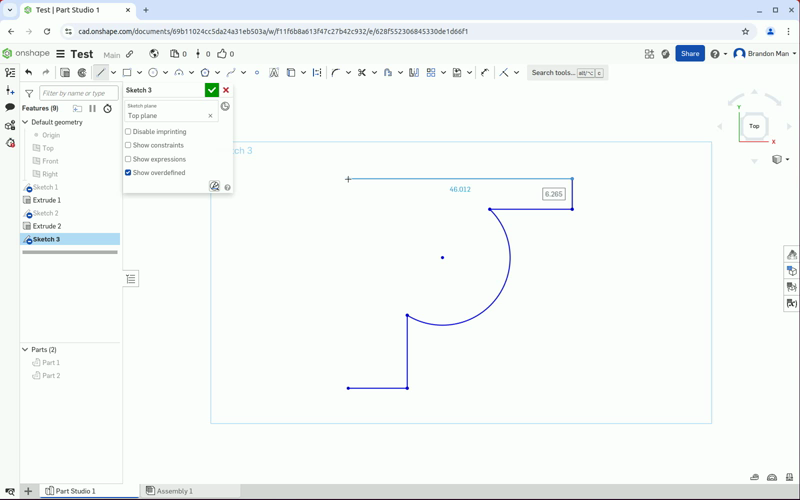
key_down(shift)
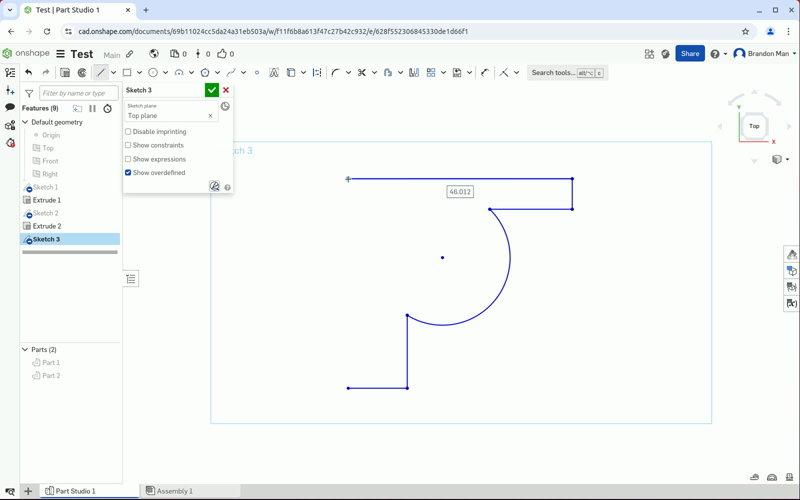
mouse_move(348, 388)
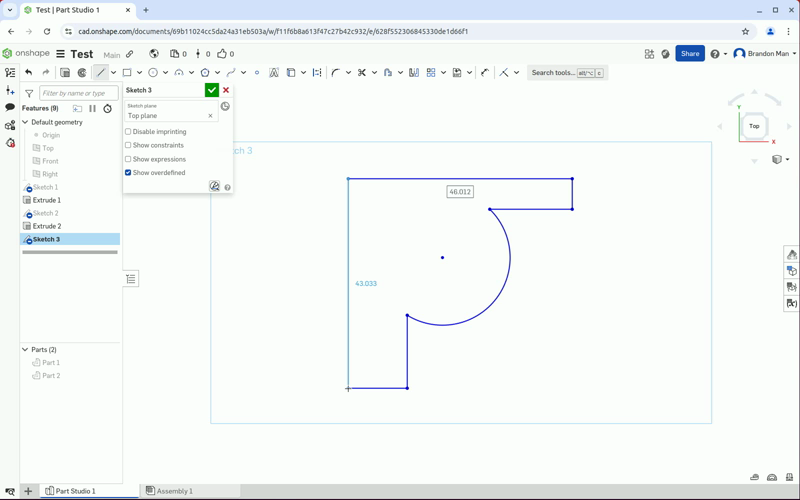
key_up(shift)
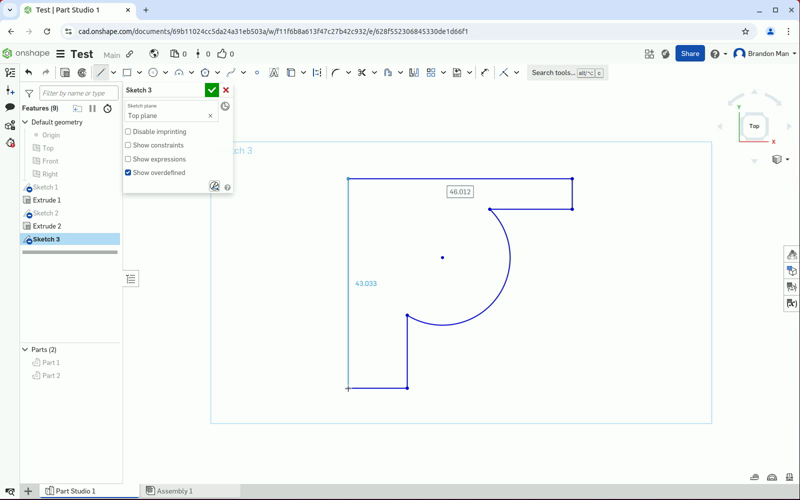
click(348, 388)
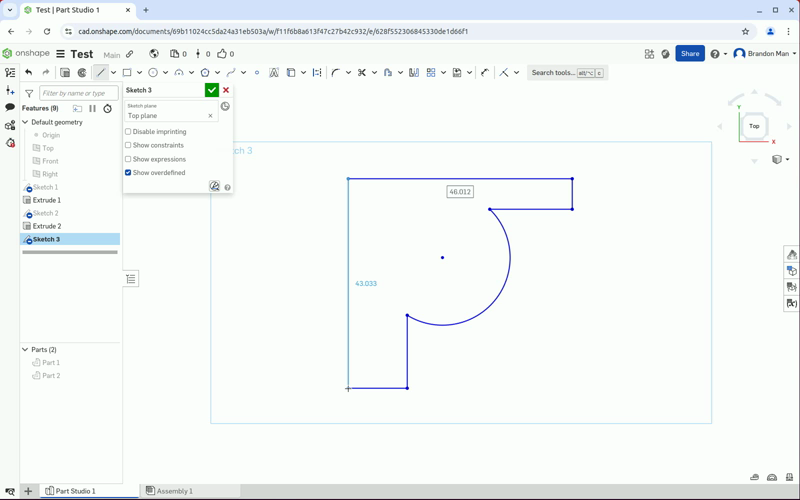
key(esc)
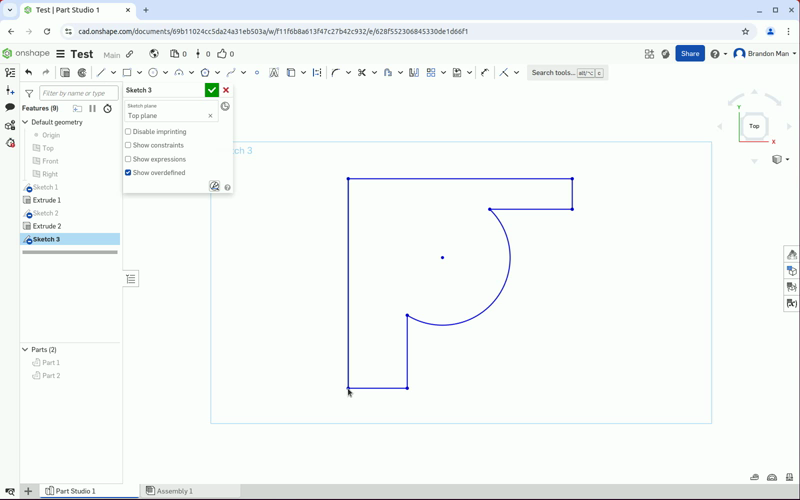
mouse_move(472, 221)
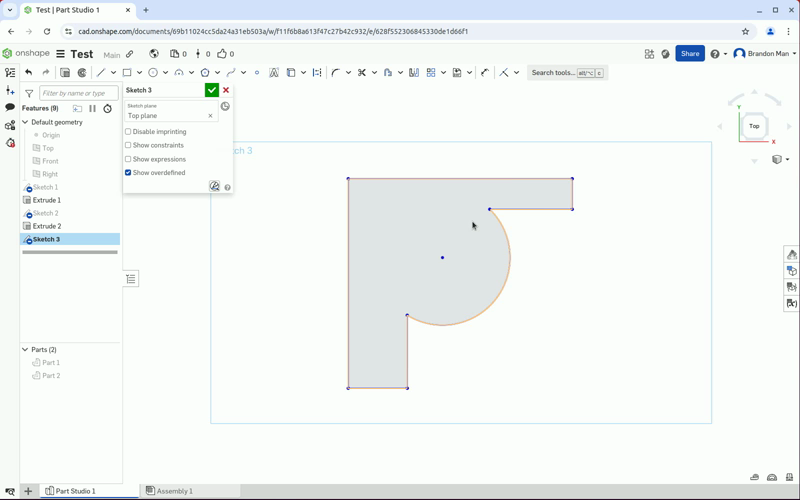
click(472, 221)
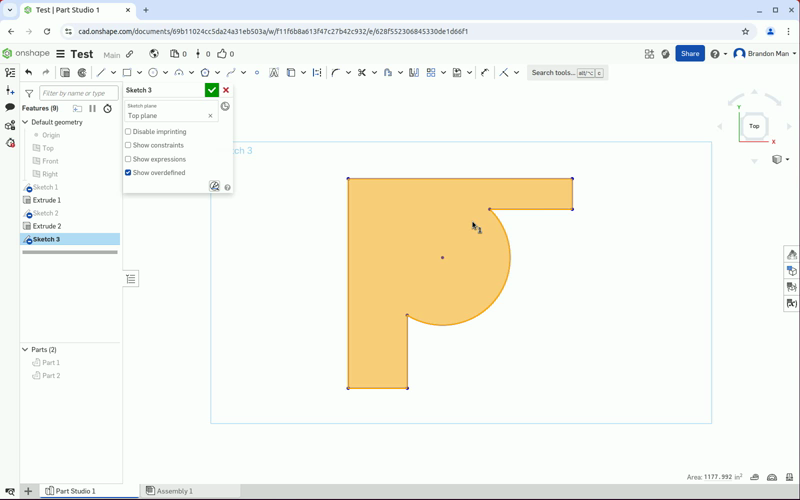
mouse_move(73, 352)
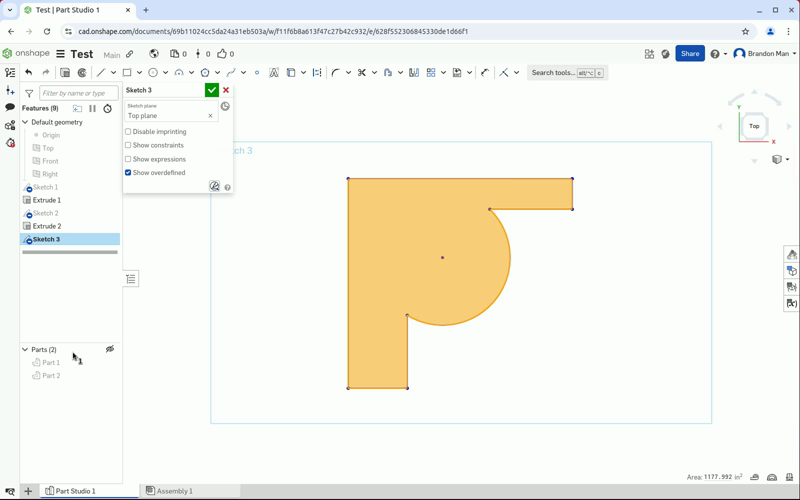
key(shift+y)
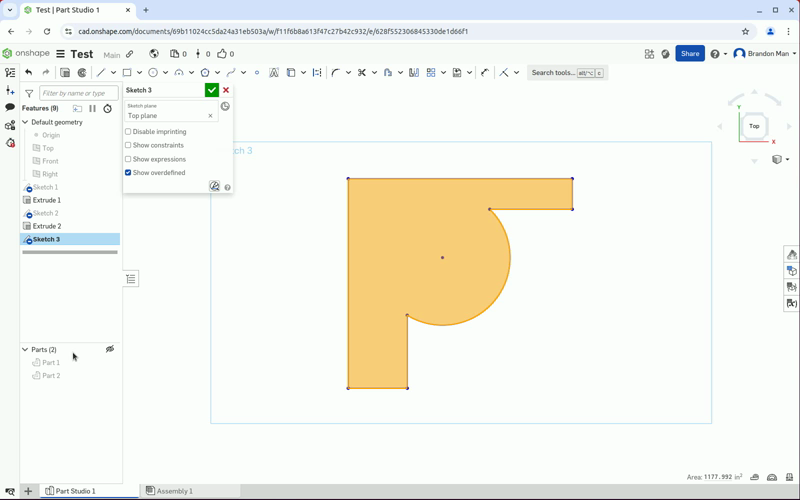
key(shift+e)
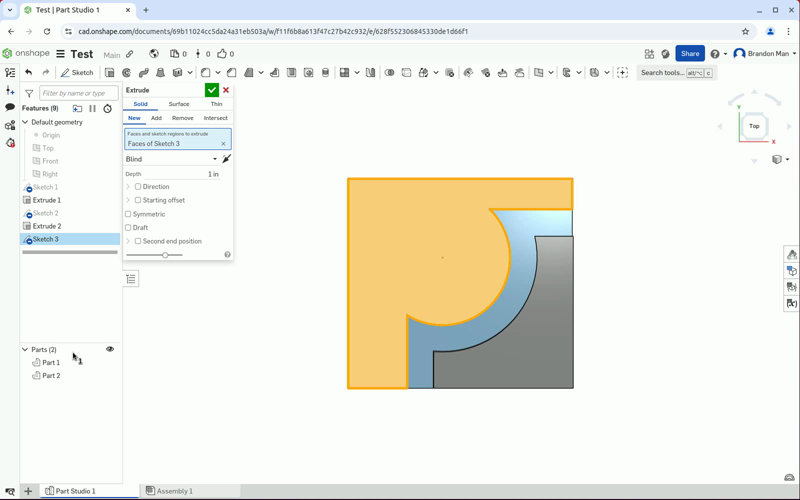
mouse_move(143, 106)
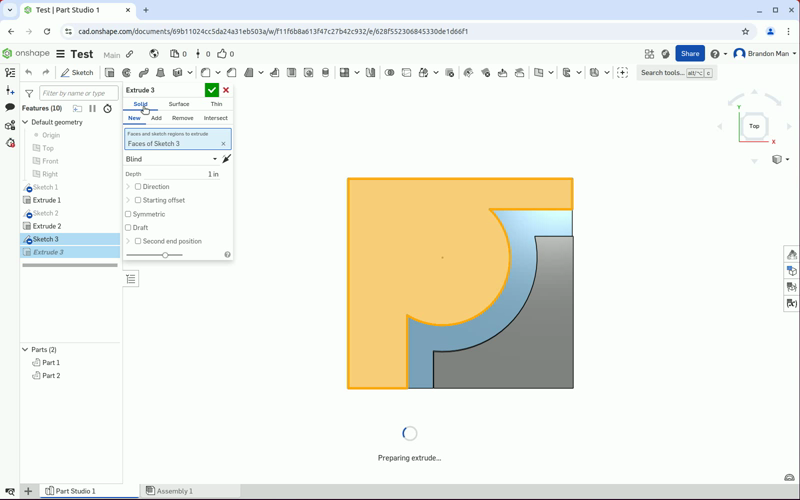
click(143, 106)
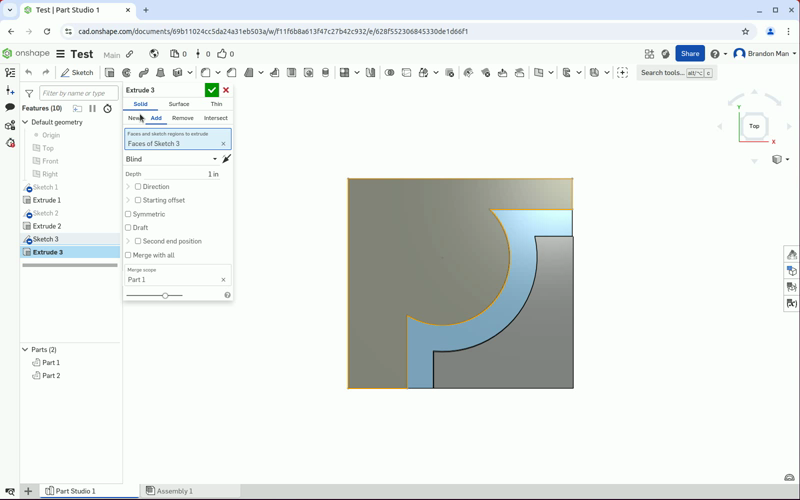
mouse_move(137, 120)
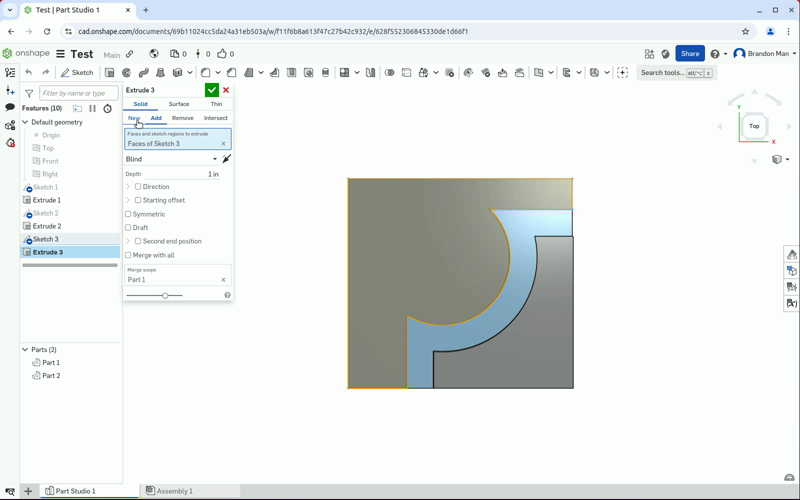
click(137, 120)
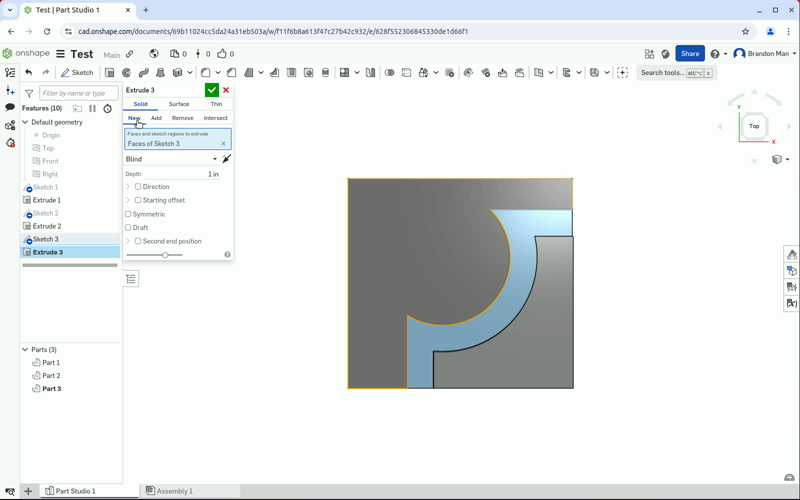
key(tab, 4)
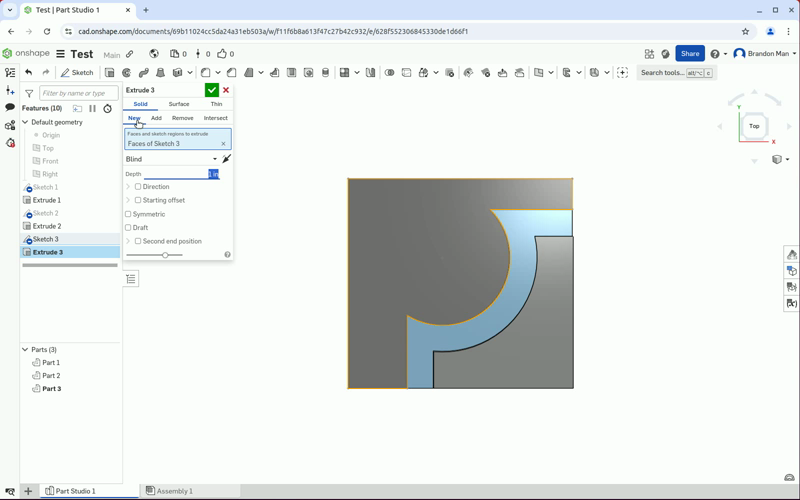
text(10.11)
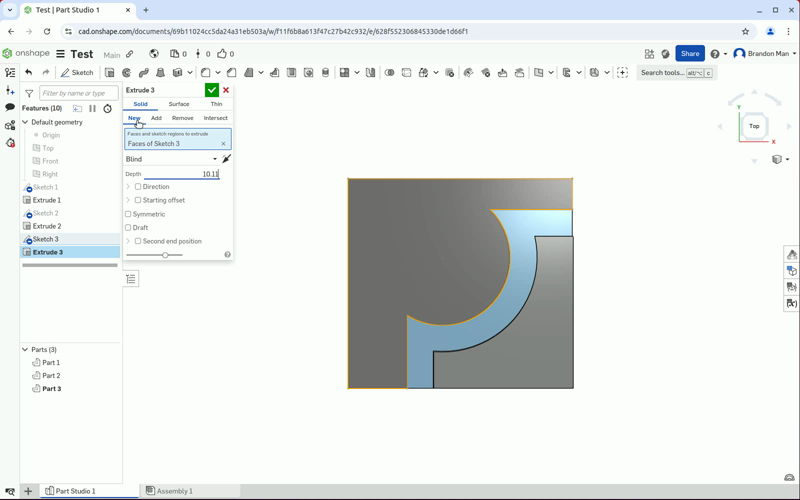
key(enter)
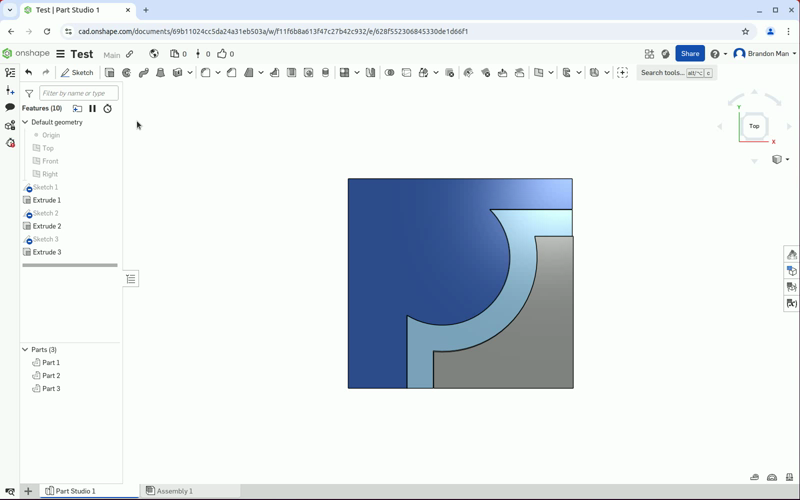
key(shift+h)
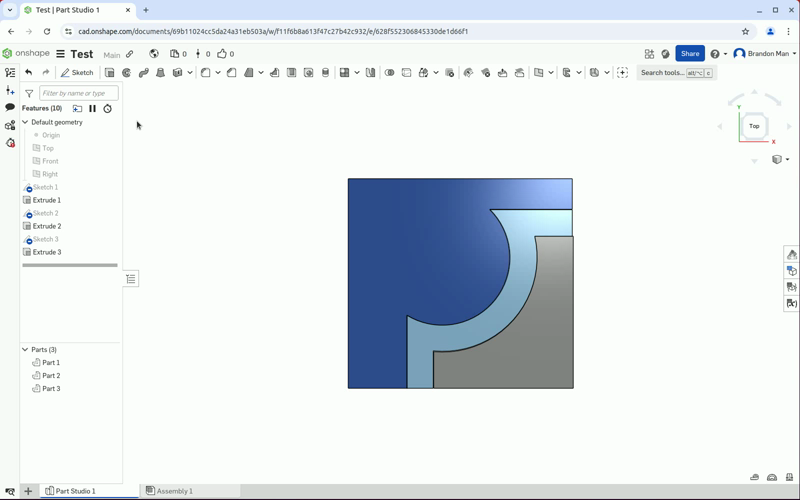
key(shift+h)
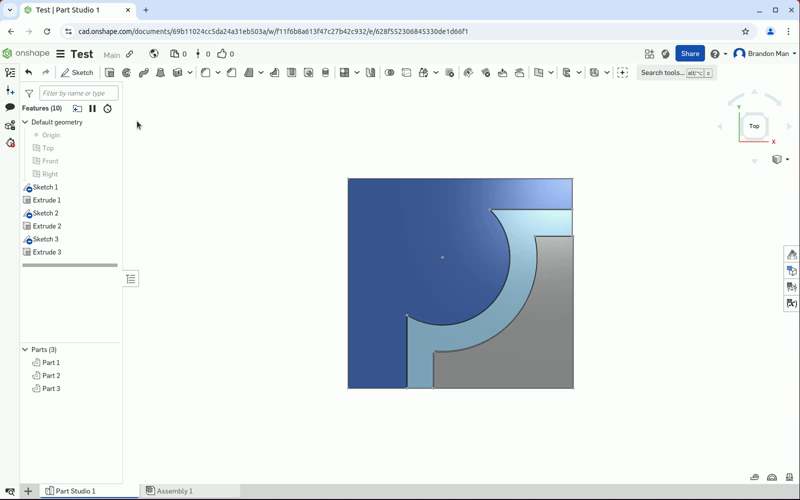
key(shift+7)
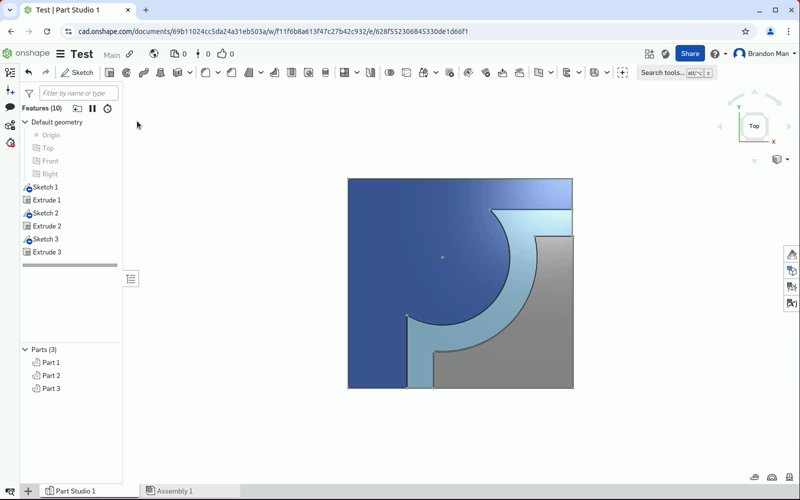
key(up, 3)
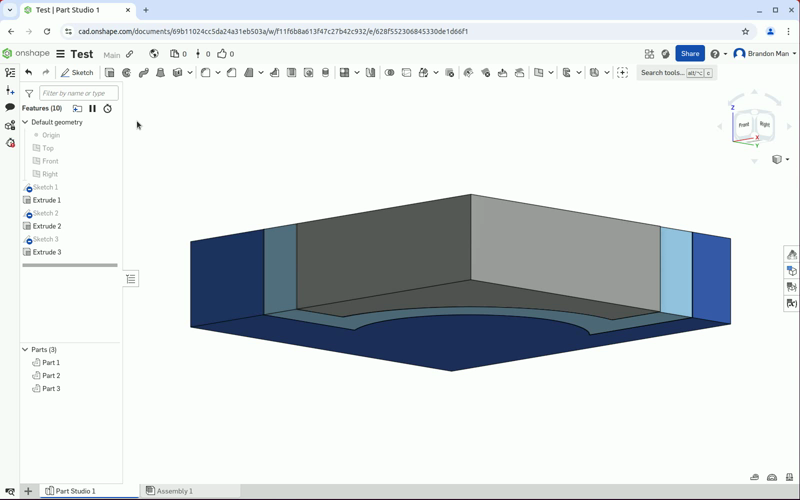
key(left, 3)
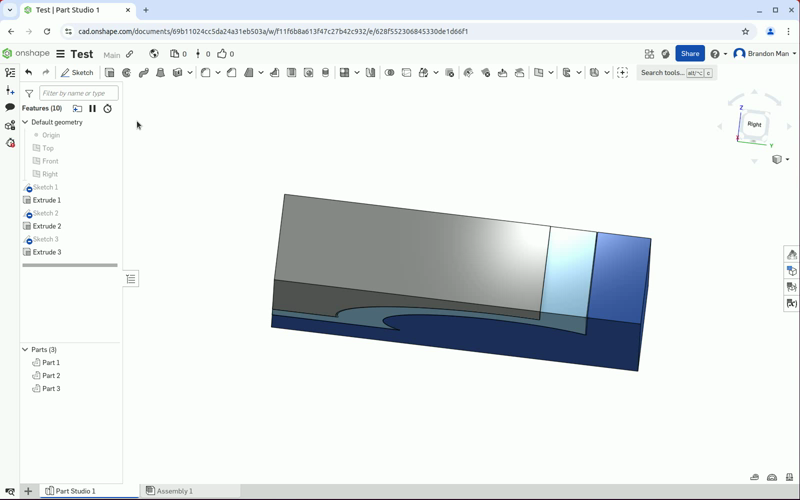
key(right, 3)
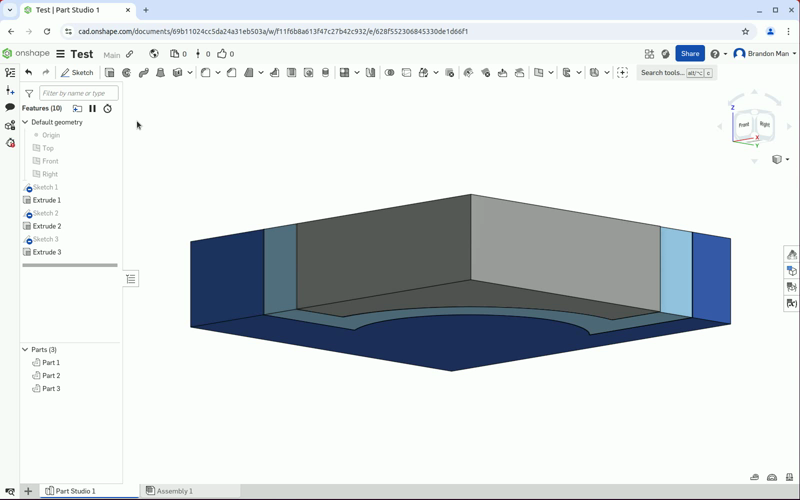
key(down, 3)
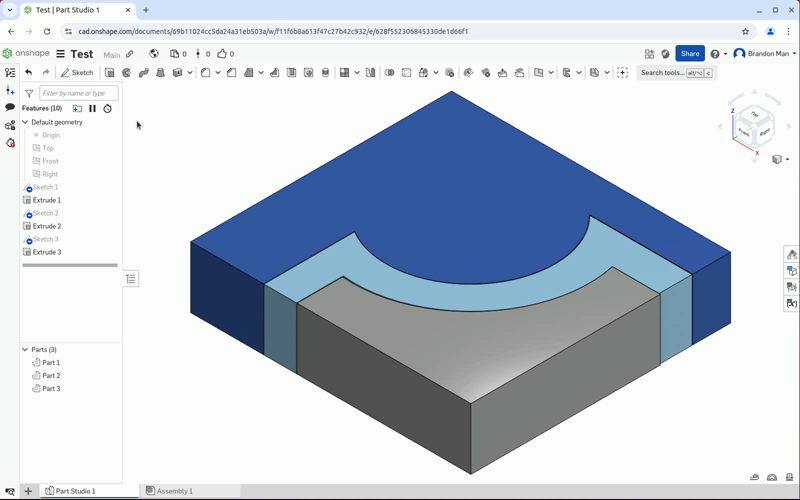
mouse_move(73, 189)
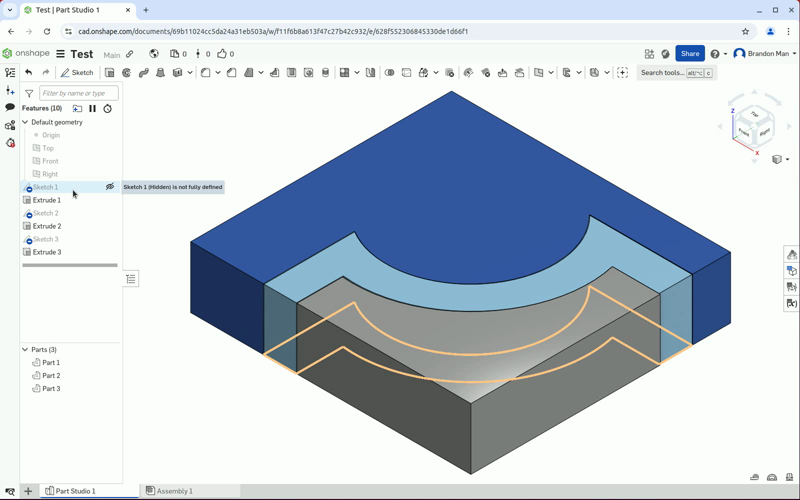
click(73, 189)